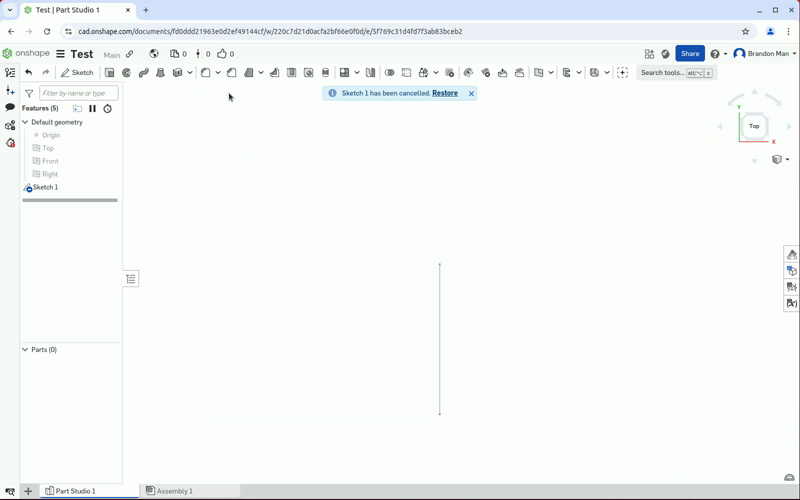
key(shift+h)
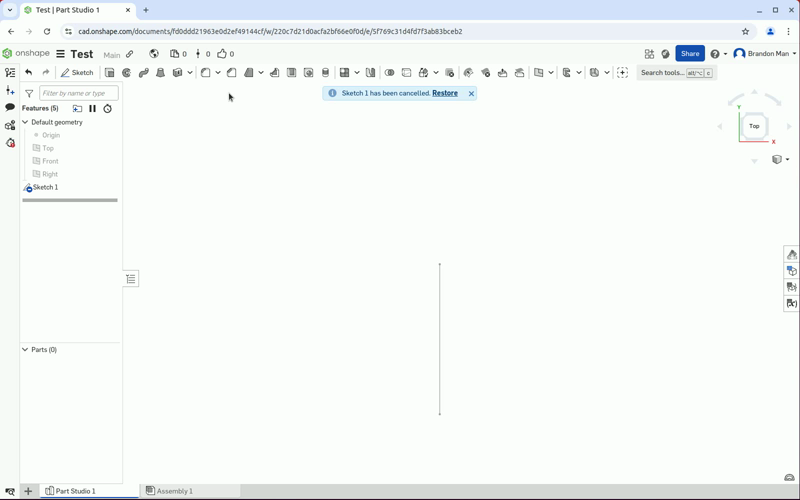
key(shift+s)
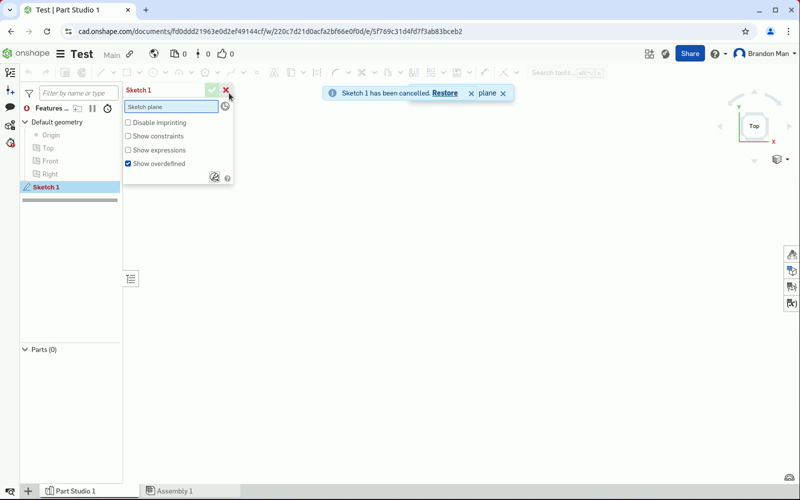
mouse_move(73, 150)
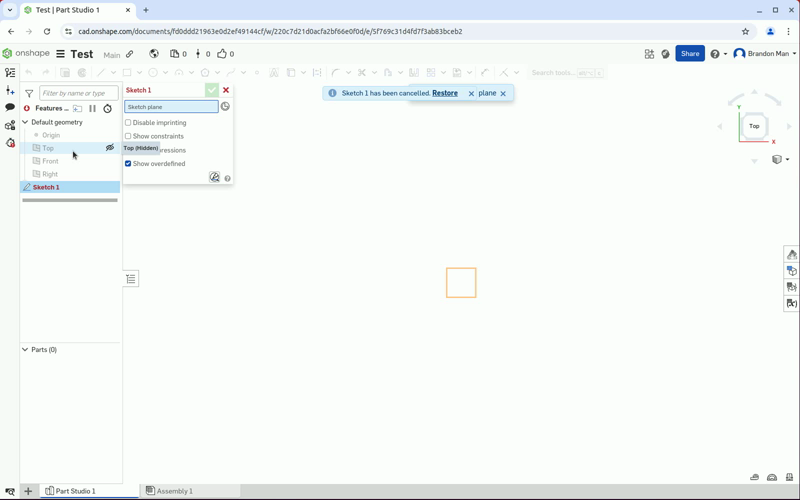
click(73, 150)
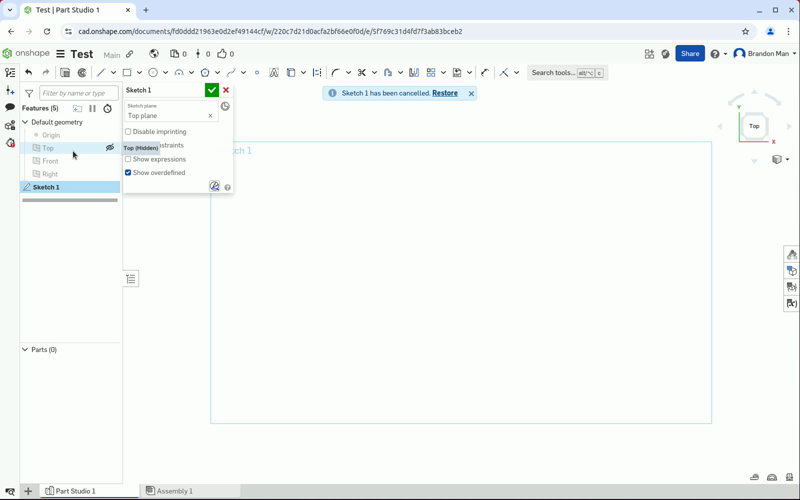
mouse_move(73, 352)
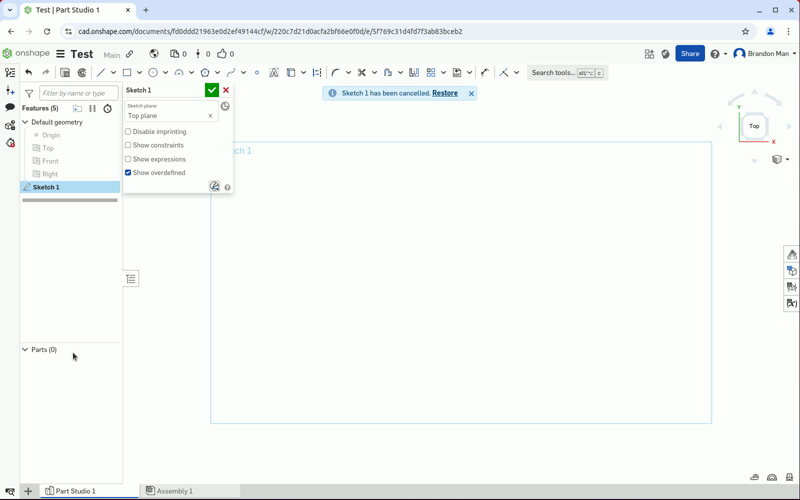
key(y)
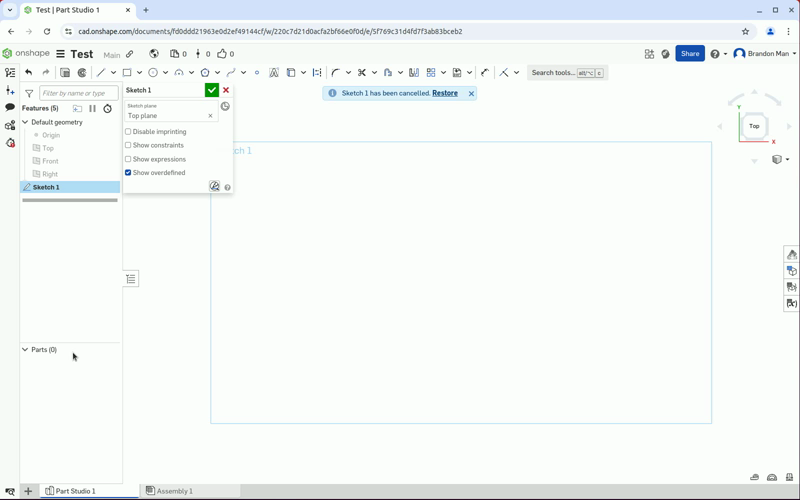
key(l)
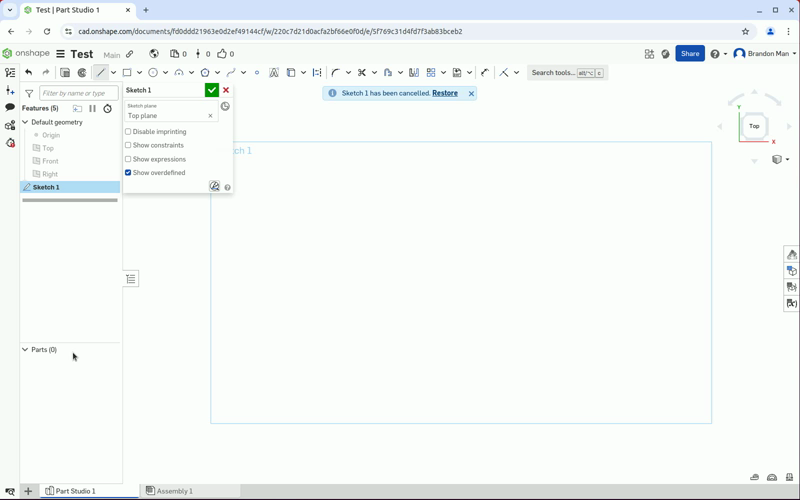
key_down(shift)
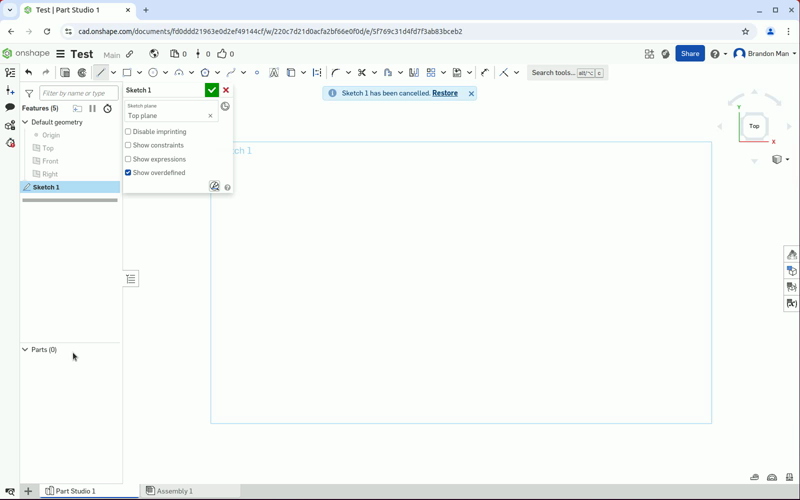
mouse_move(392, 395)
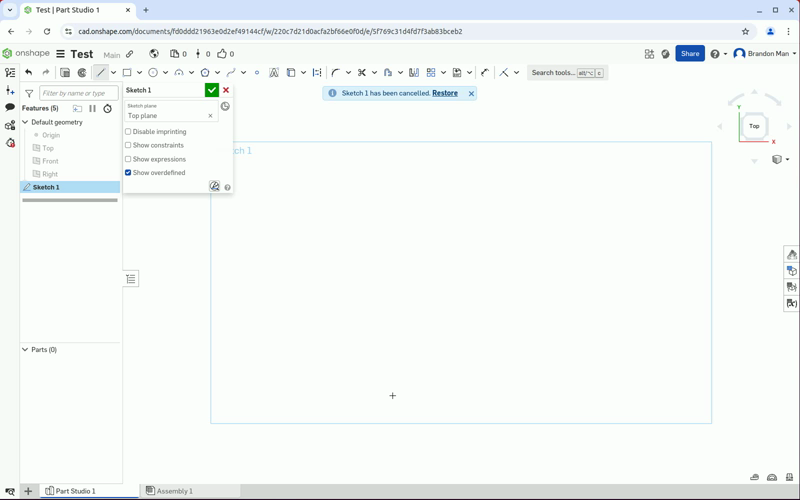
click(392, 395)
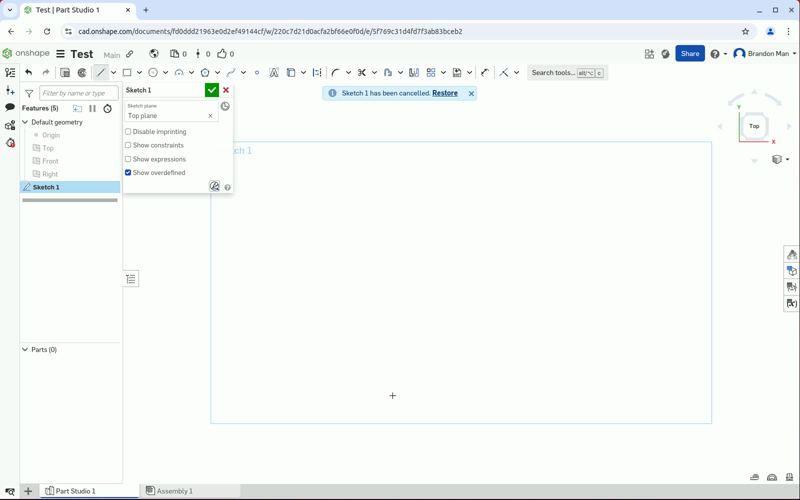
key_up(shift)
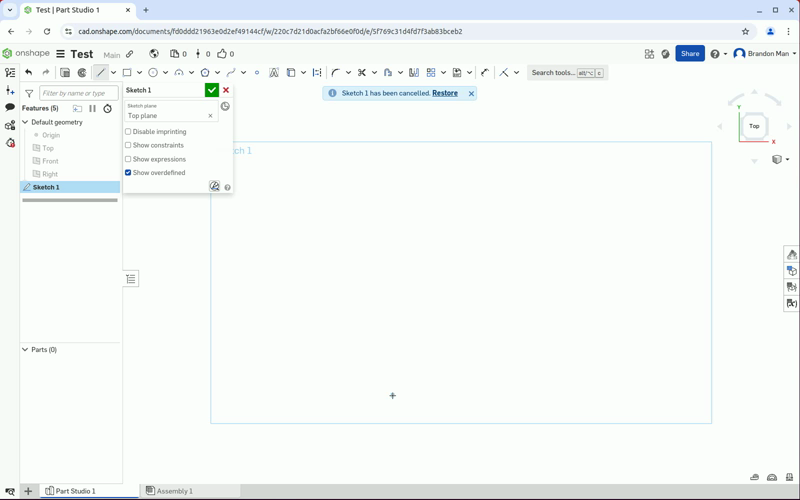
key_down(shift)
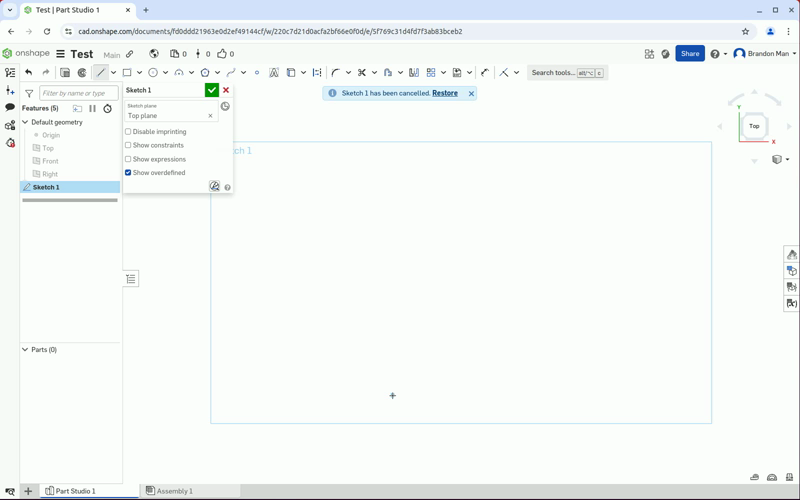
mouse_move(527, 395)
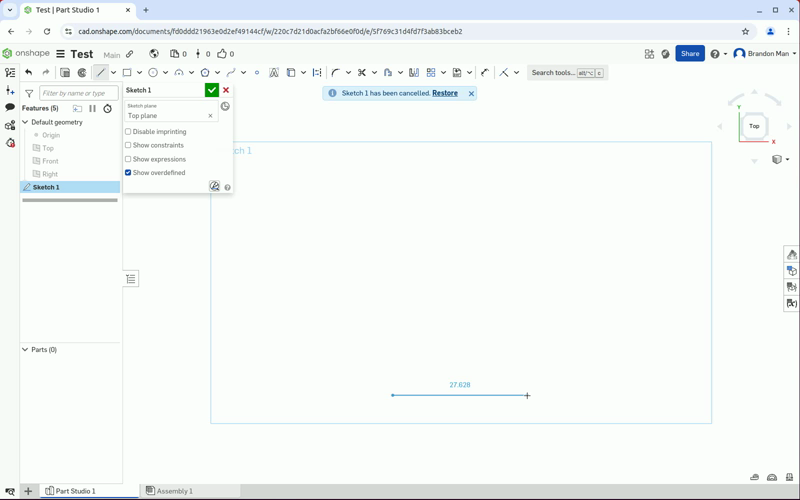
click(527, 395)
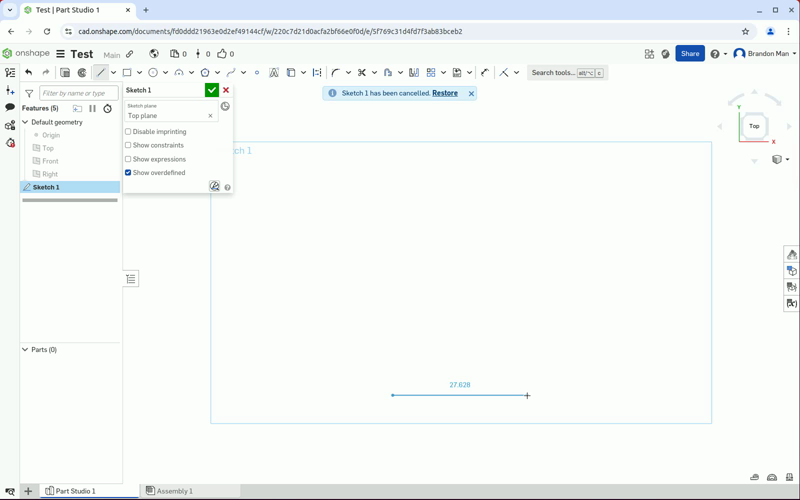
key_up(shift)
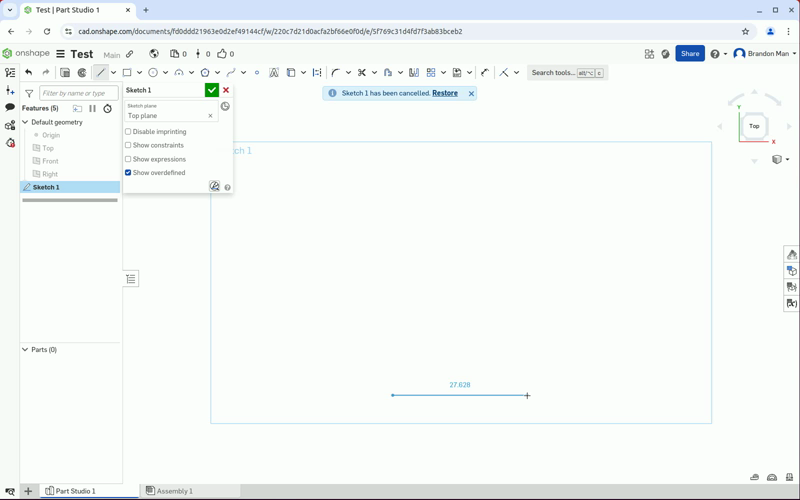
key_down(shift)
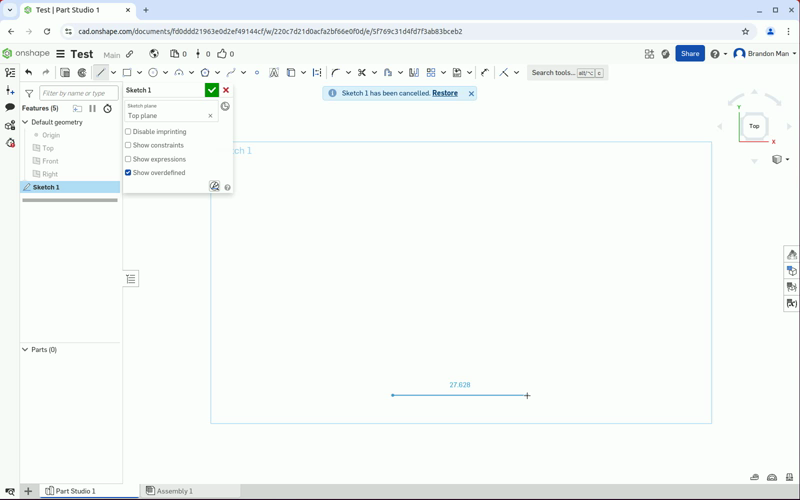
mouse_move(527, 171)
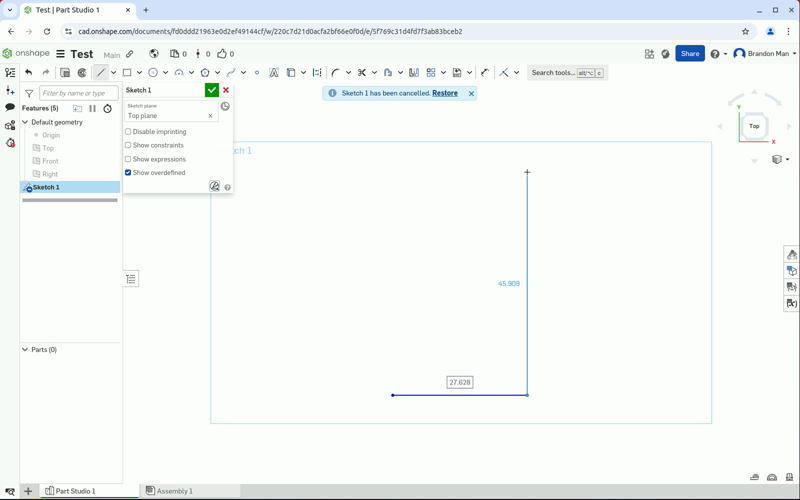
click(527, 171)
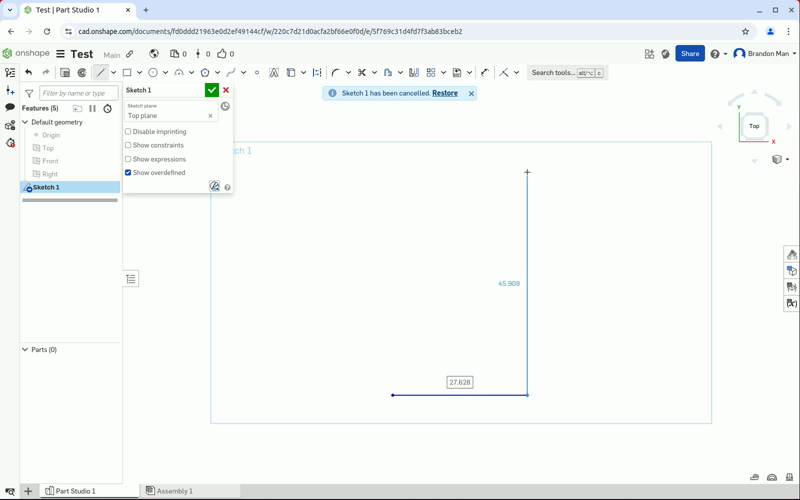
key_up(shift)
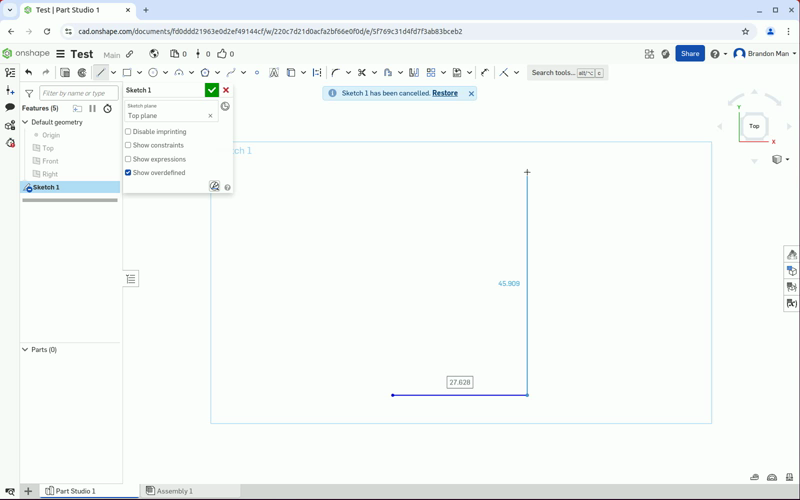
key_down(shift)
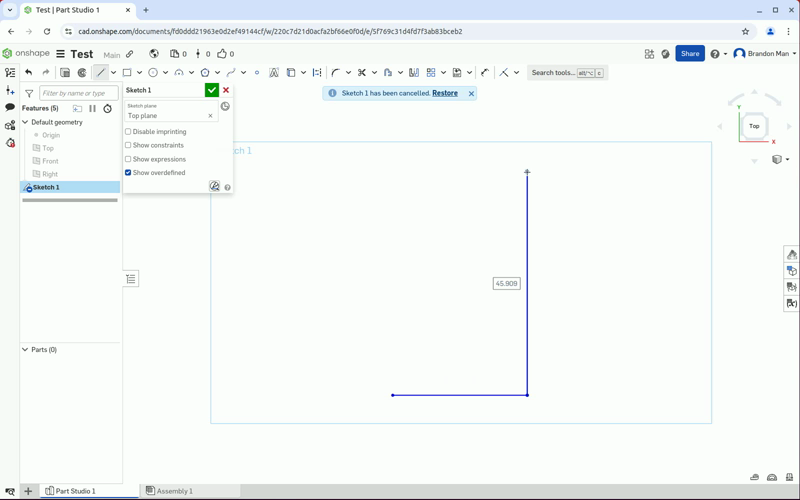
mouse_move(392, 171)
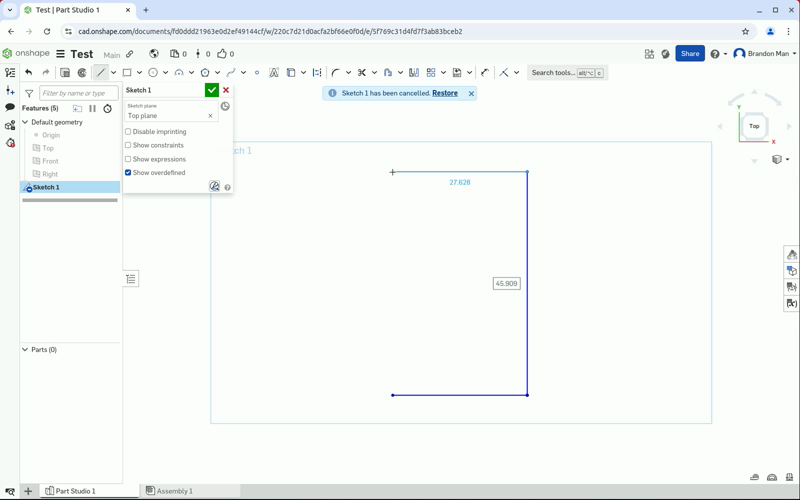
click(392, 171)
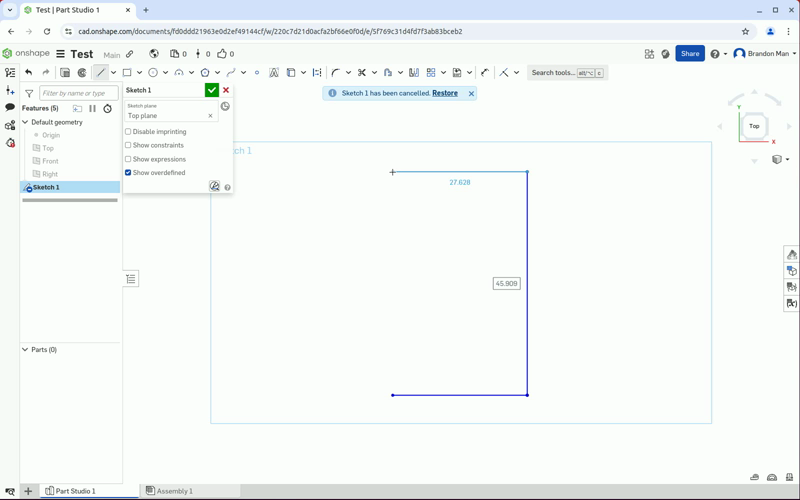
key_up(shift)
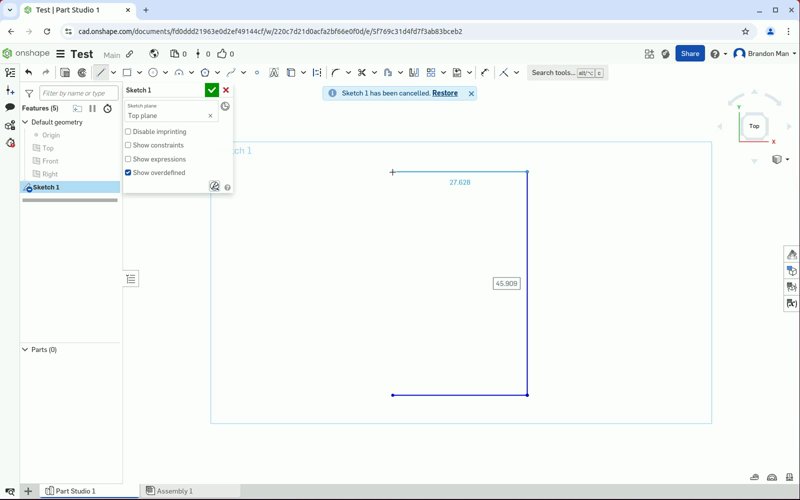
key_down(shift)
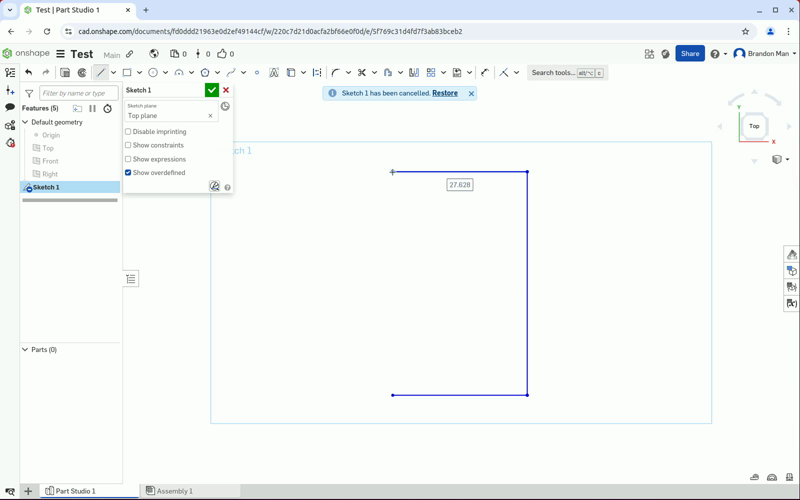
mouse_move(392, 395)
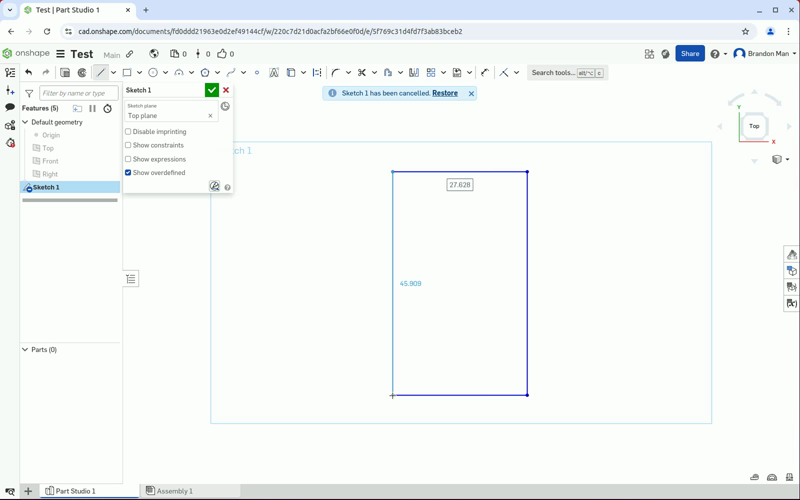
key_up(shift)
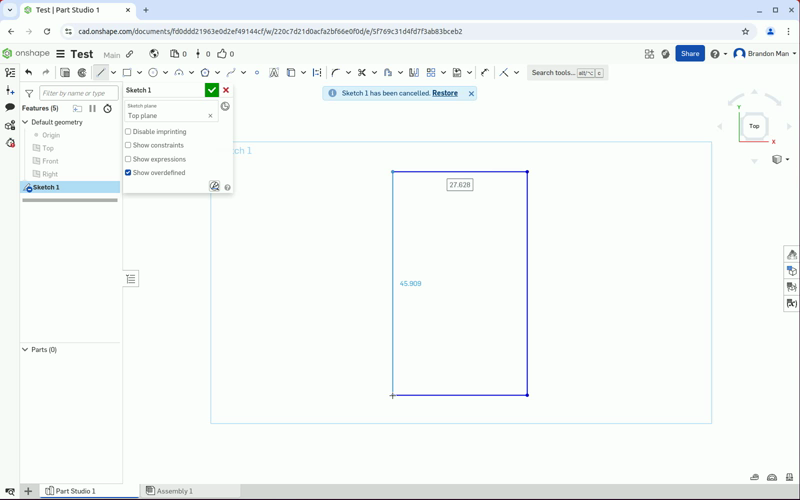
click(392, 395)
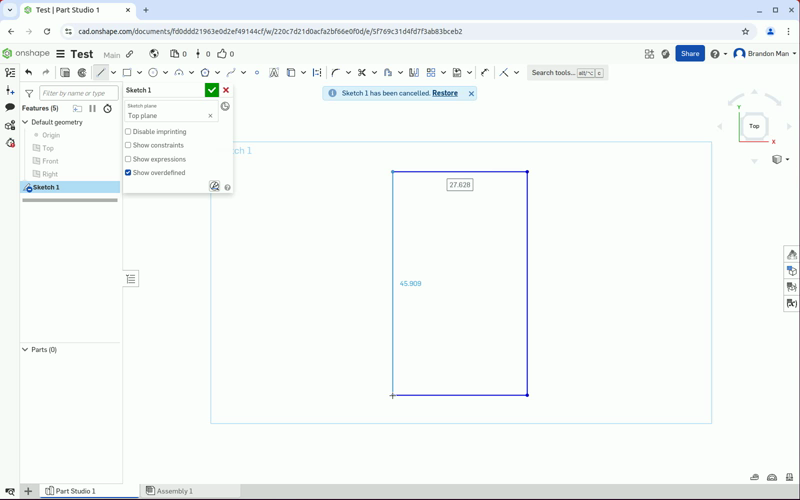
key(esc)
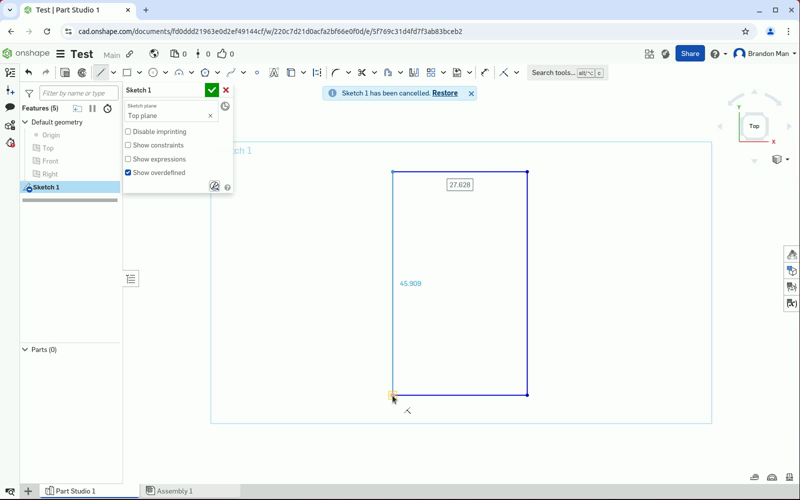
key(c)
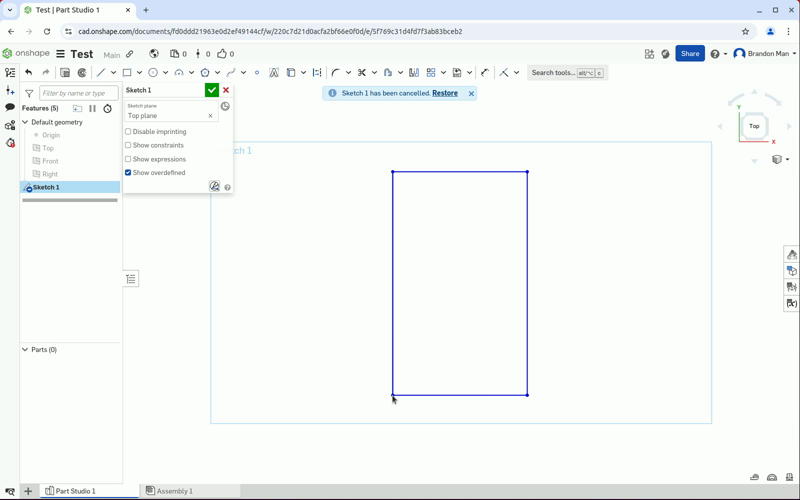
key_down(shift)
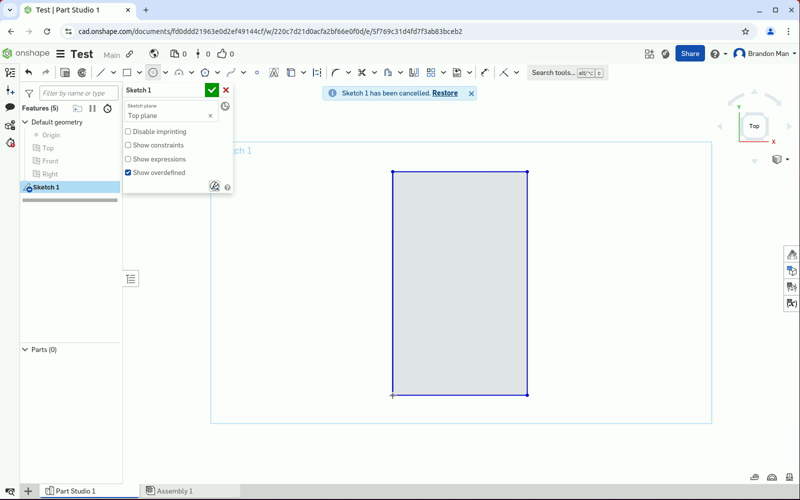
mouse_move(411, 362)
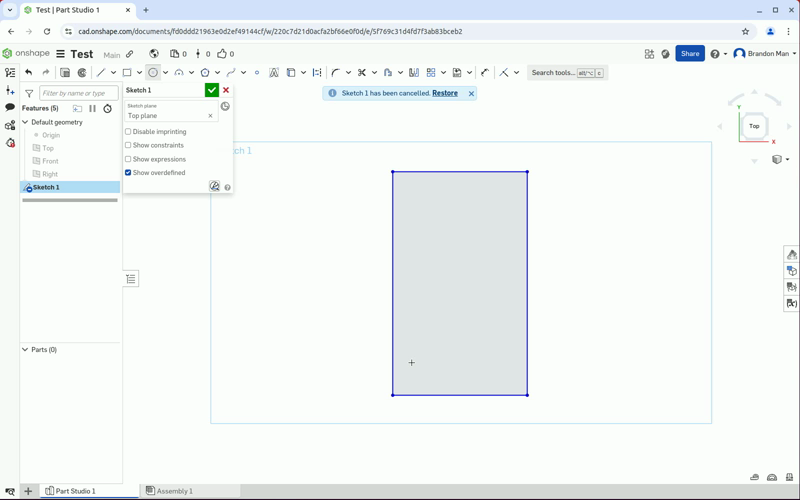
click(411, 362)
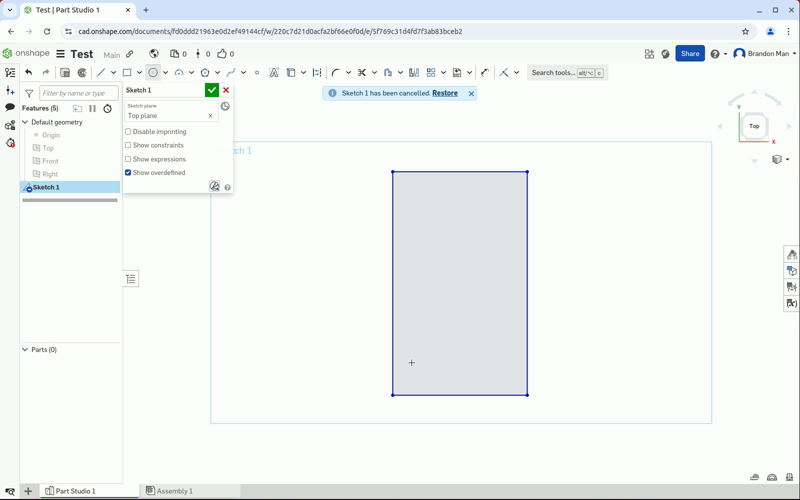
key_up(shift)
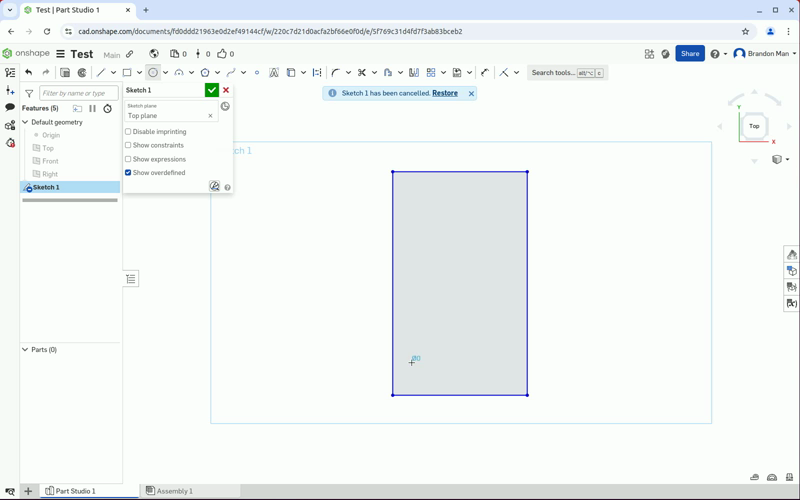
mouse_move(418, 362)
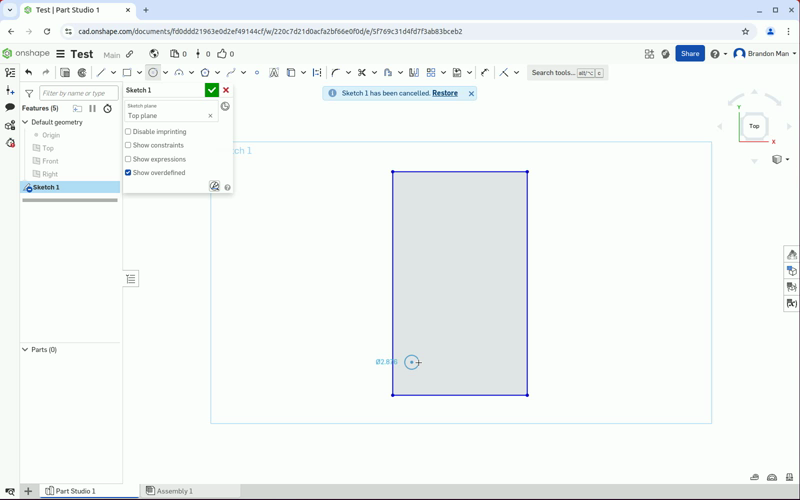
click(418, 362)
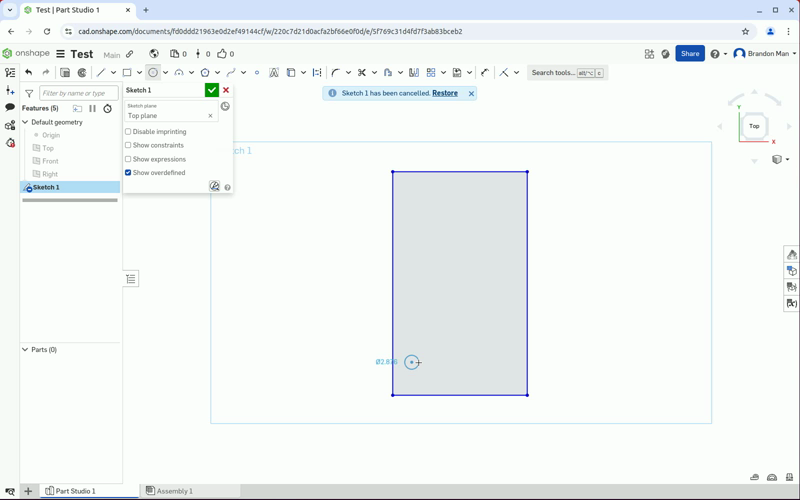
key(esc)
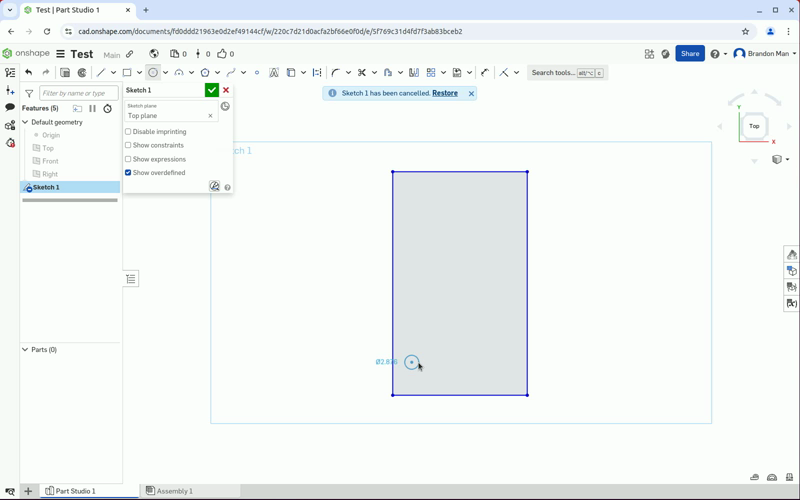
key(c)
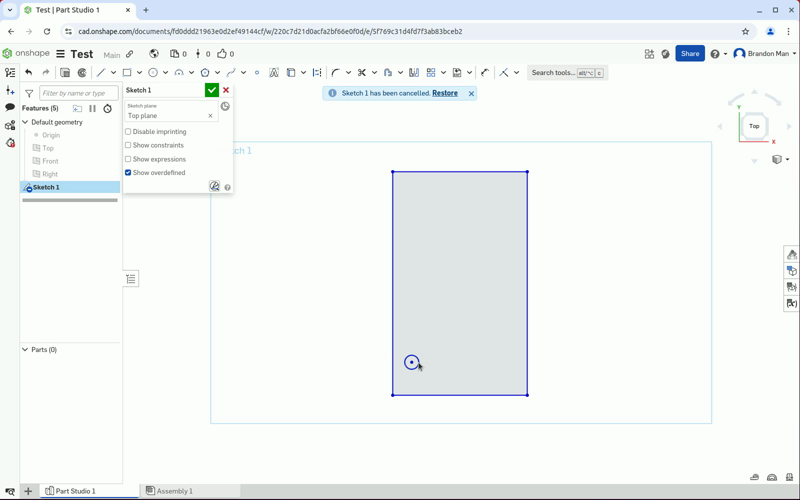
key_down(shift)
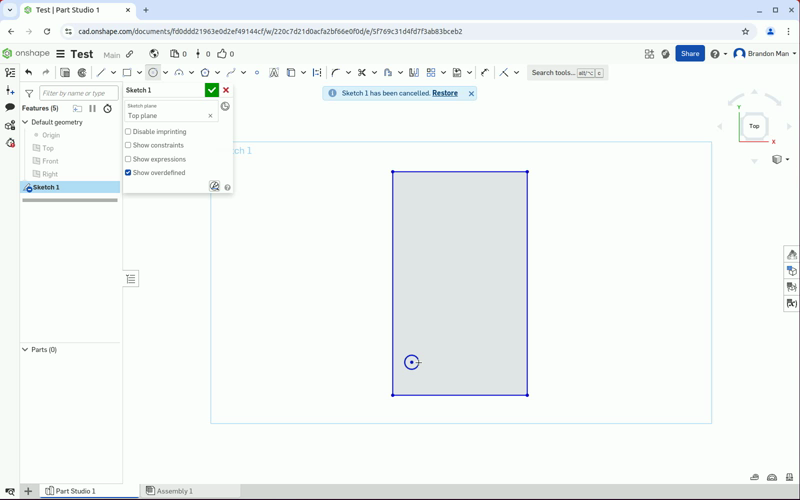
mouse_move(411, 204)
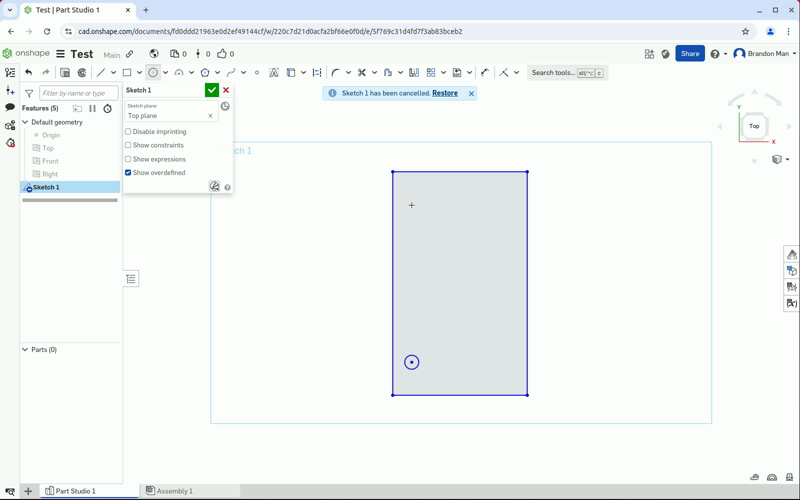
click(411, 204)
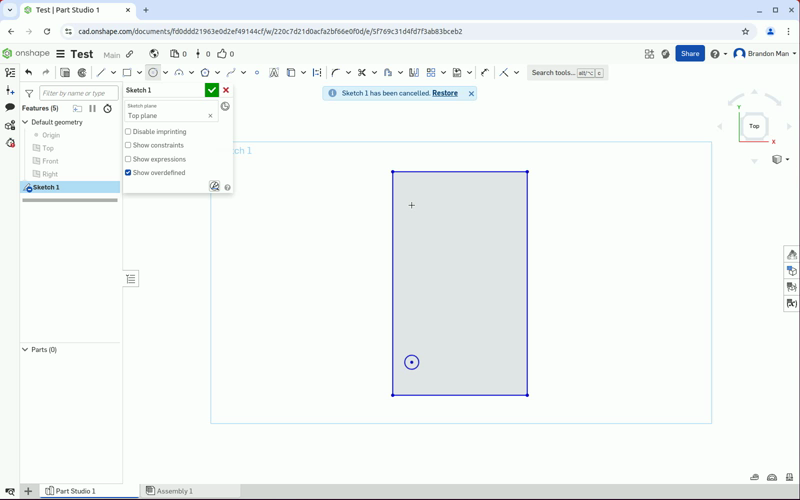
key_up(shift)
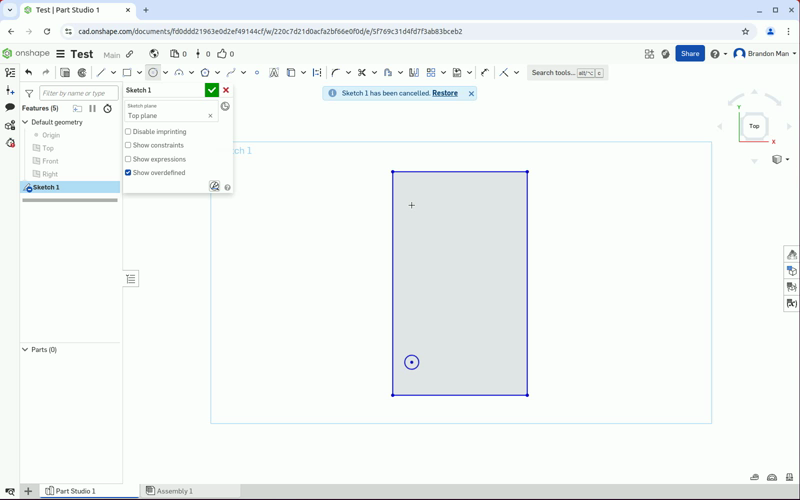
mouse_move(418, 204)
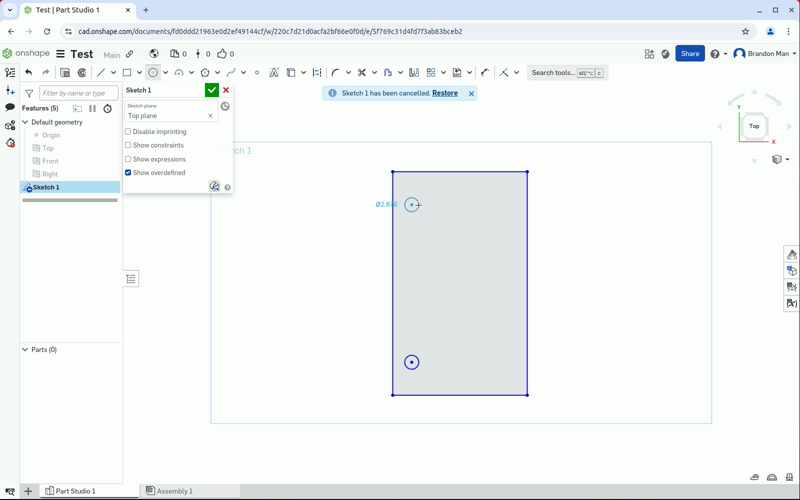
click(418, 204)
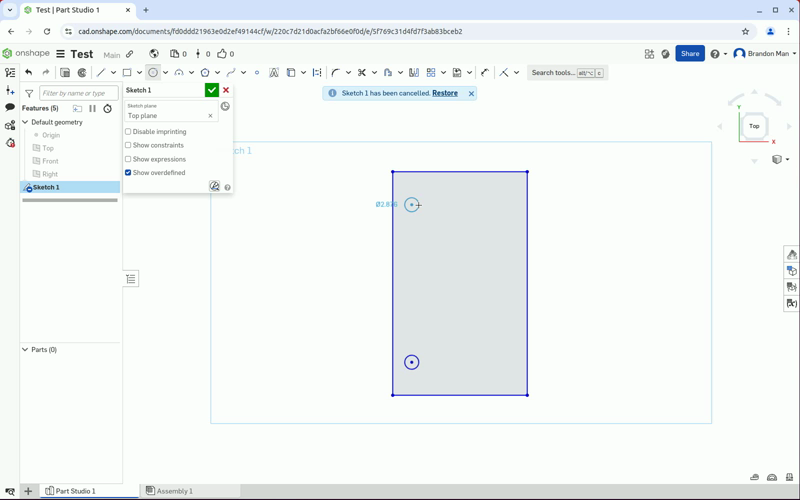
key(esc)
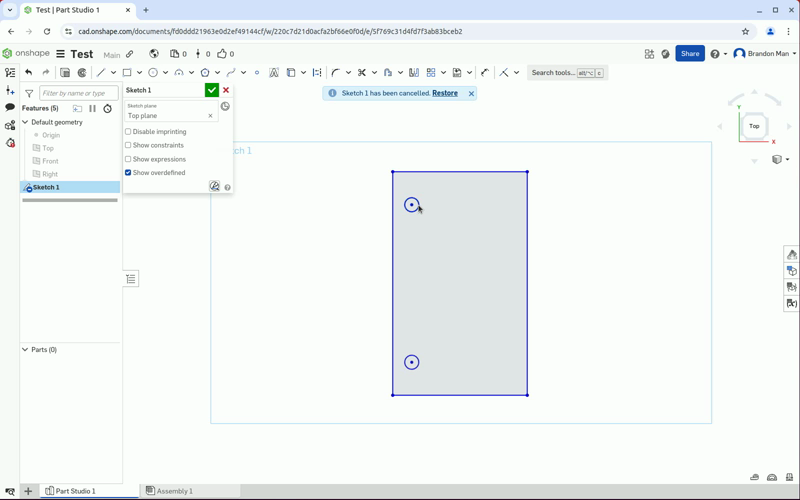
key(c)
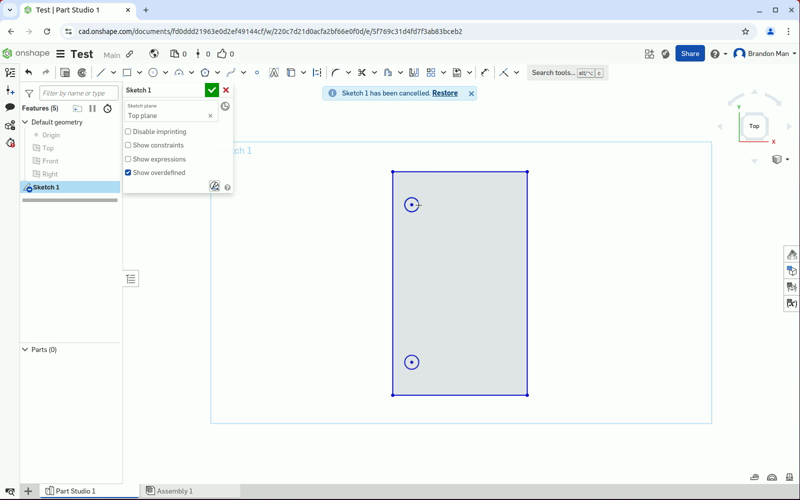
key_down(shift)
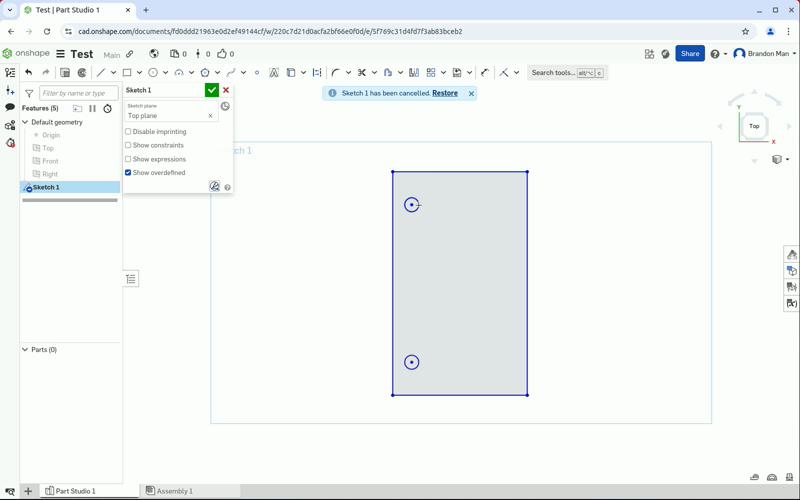
mouse_move(508, 362)
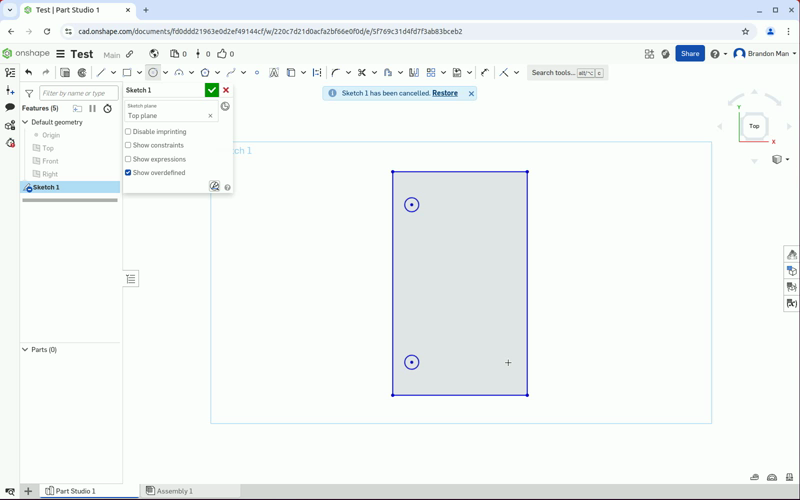
click(508, 362)
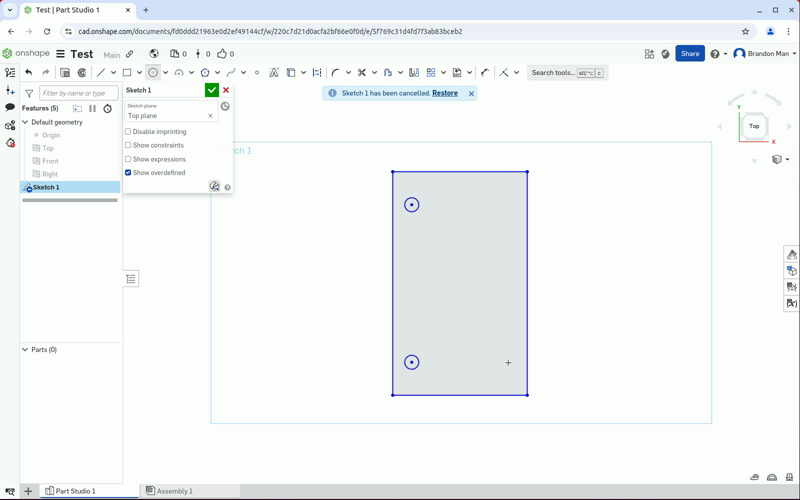
key_up(shift)
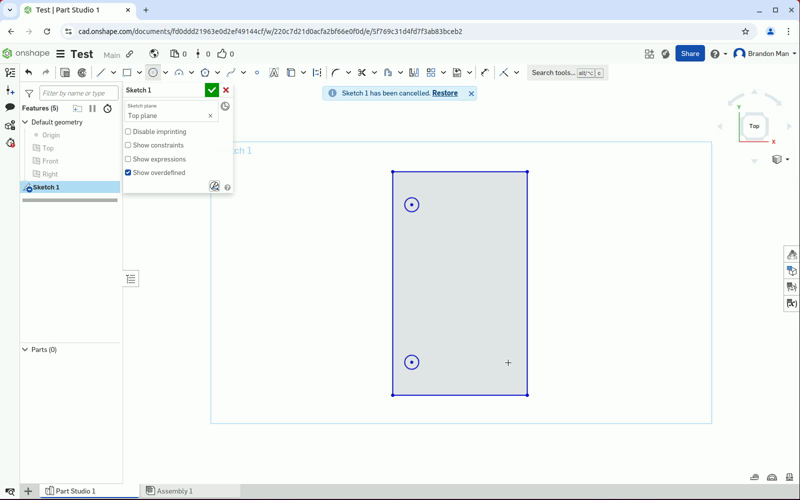
mouse_move(515, 362)
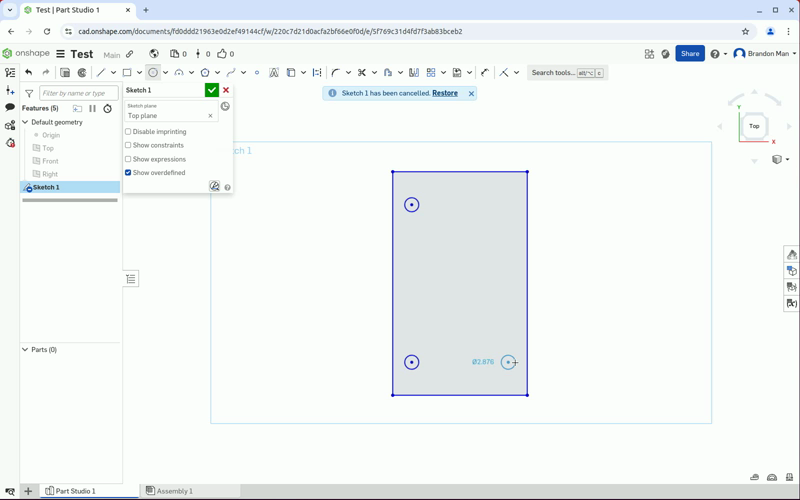
click(515, 362)
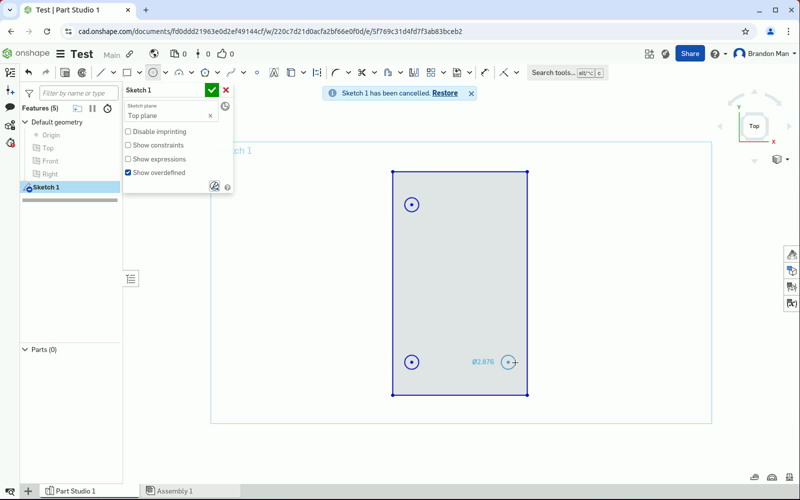
key(esc)
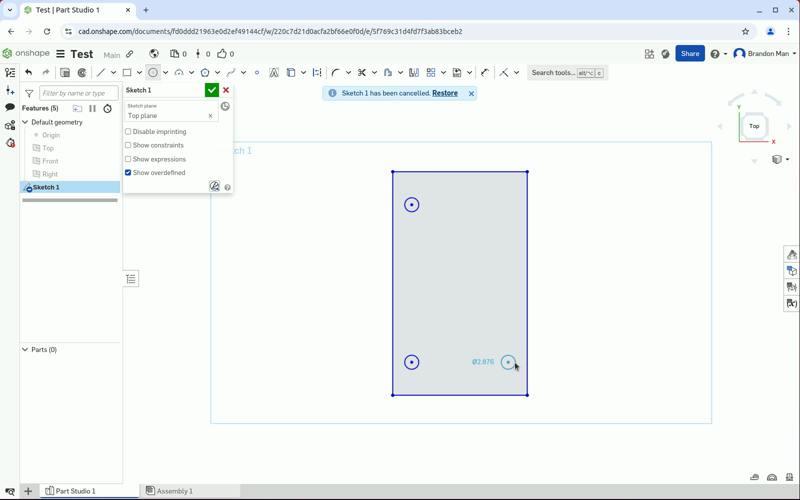
key(c)
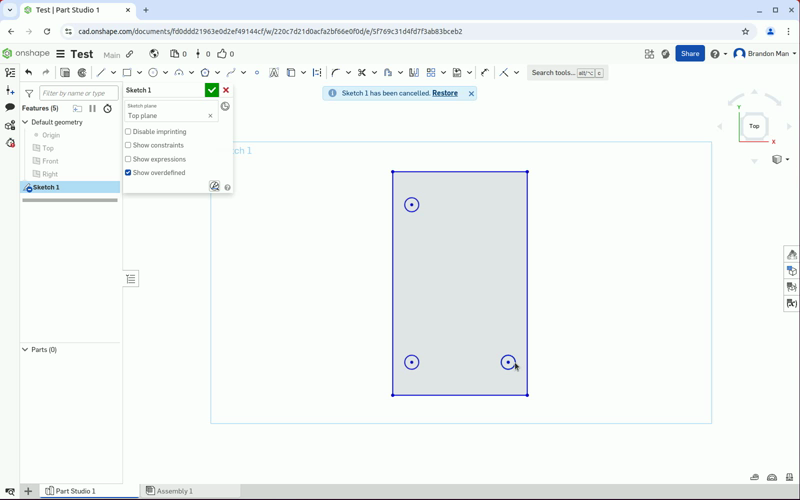
key_down(shift)
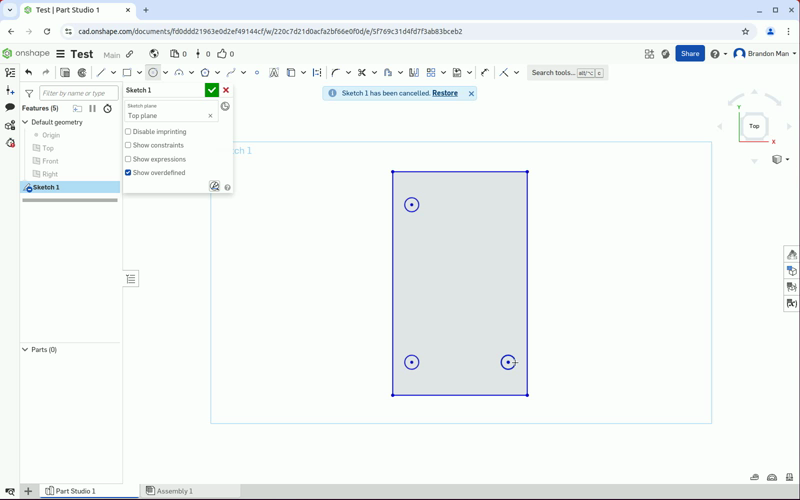
mouse_move(508, 204)
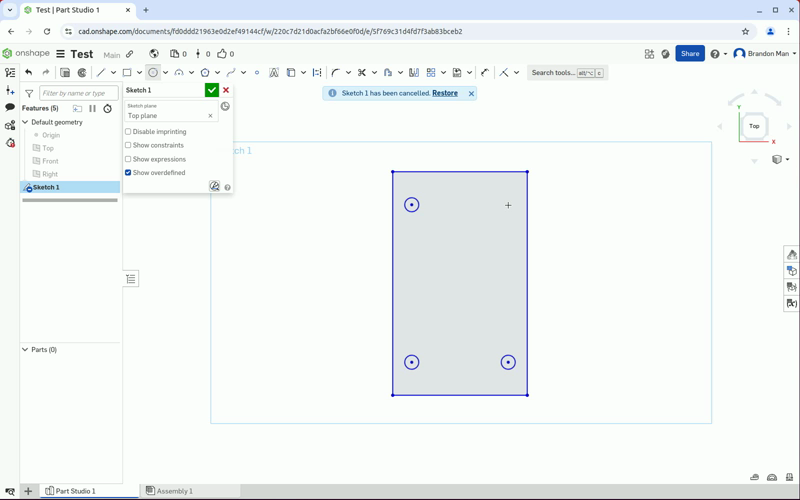
click(508, 204)
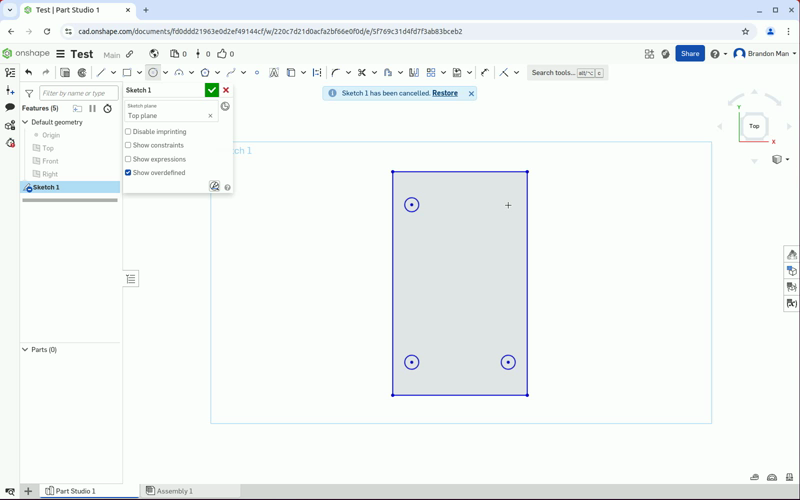
key_up(shift)
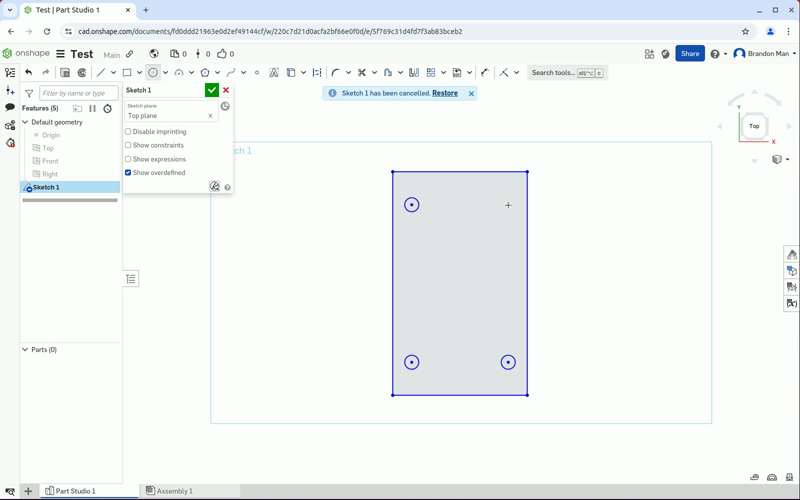
mouse_move(515, 204)
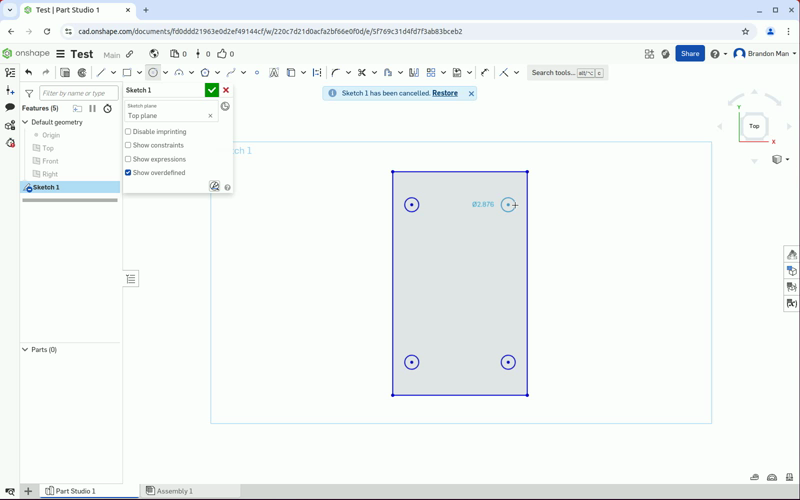
click(515, 204)
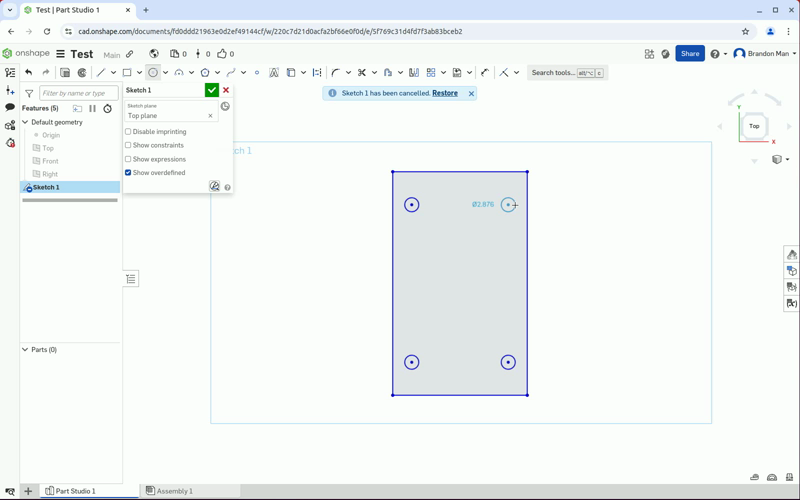
key(esc)
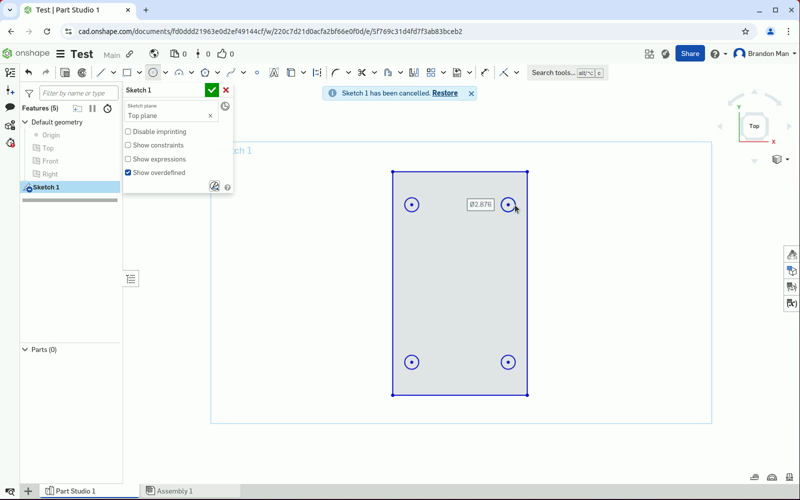
mouse_move(484, 265)
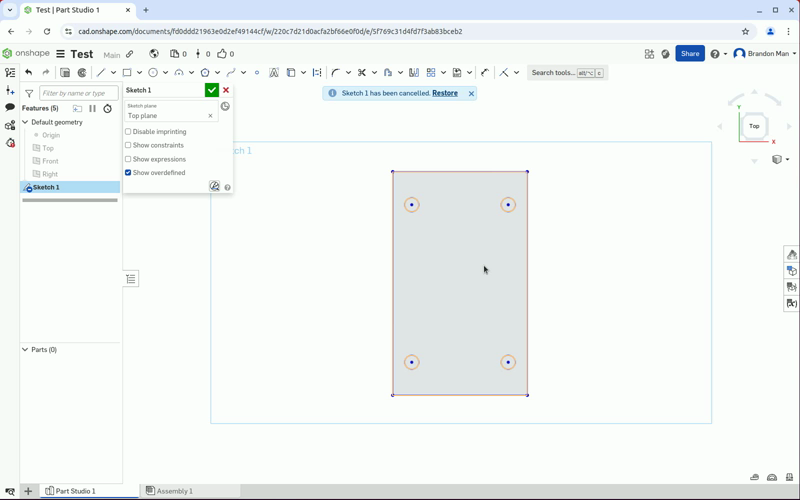
click(484, 265)
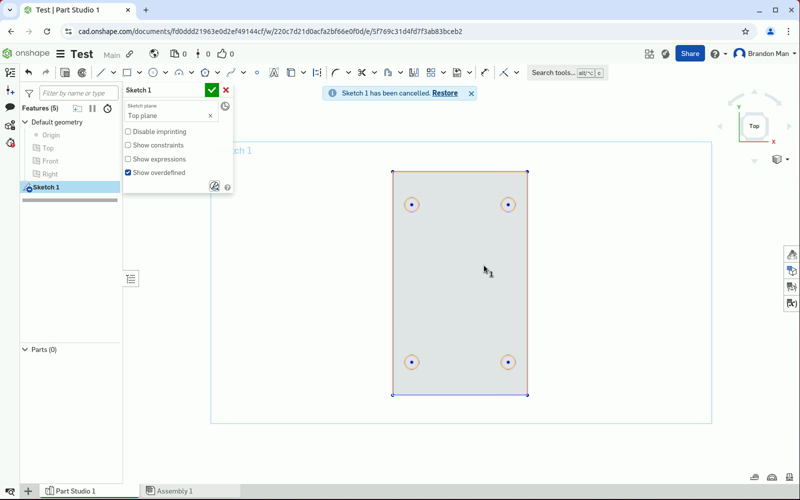
mouse_move(73, 352)
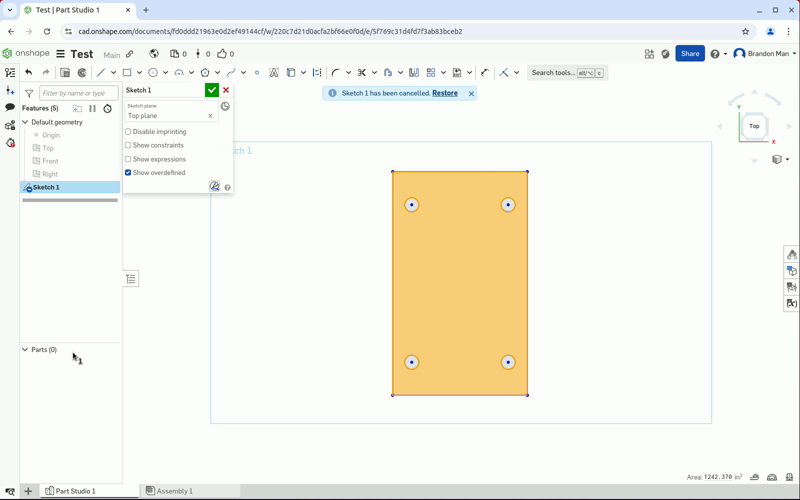
key(shift+y)
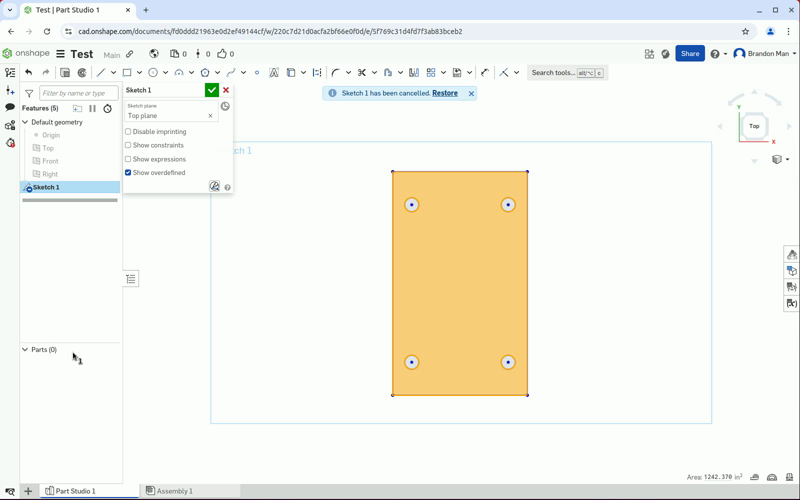
key(shift+e)
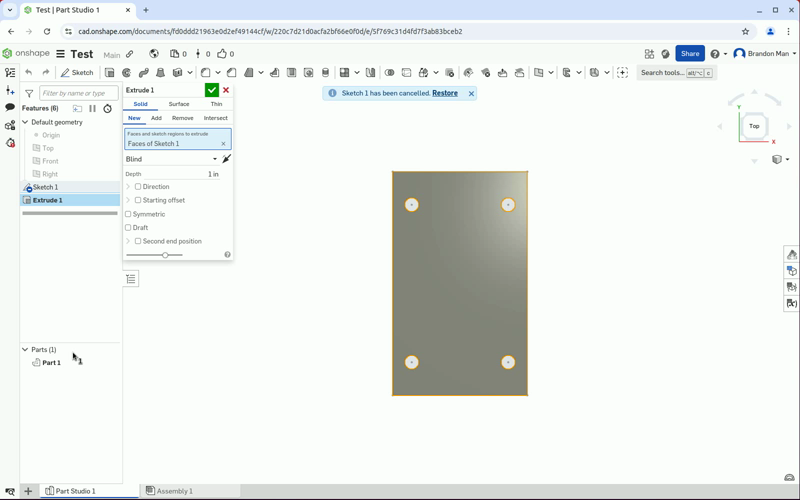
mouse_move(143, 106)
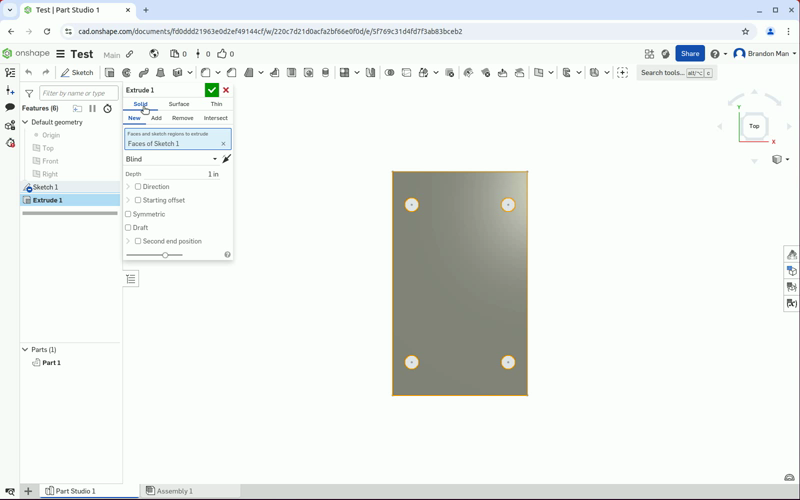
click(143, 106)
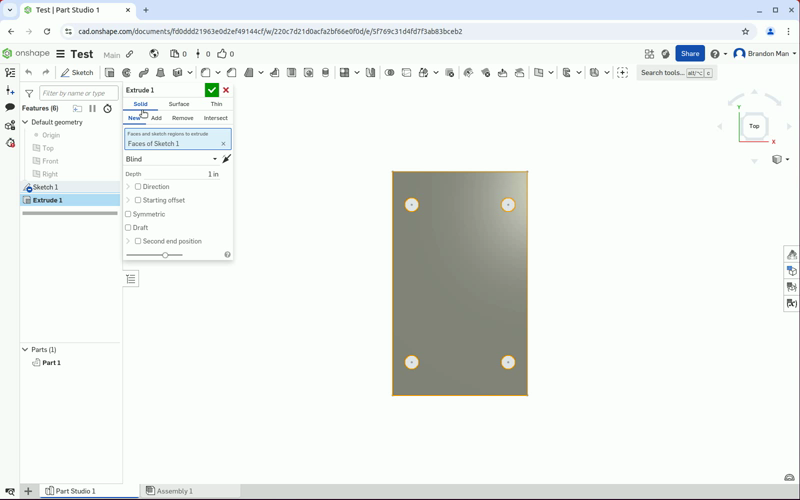
mouse_move(137, 120)
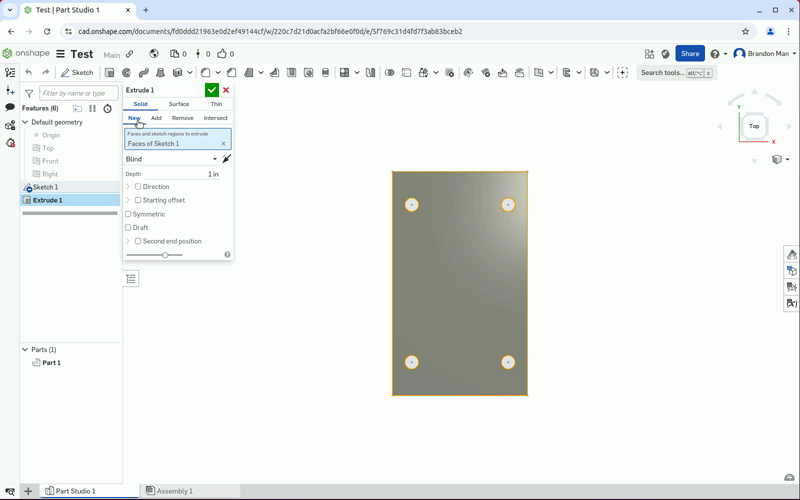
click(137, 120)
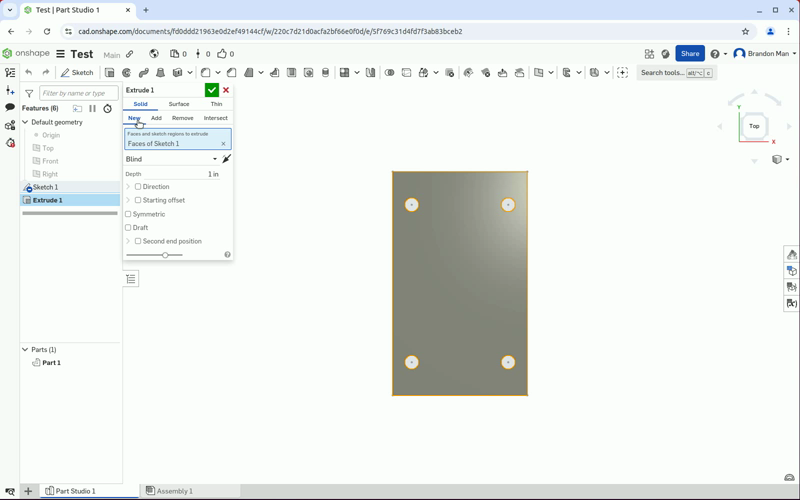
key(tab, 4)
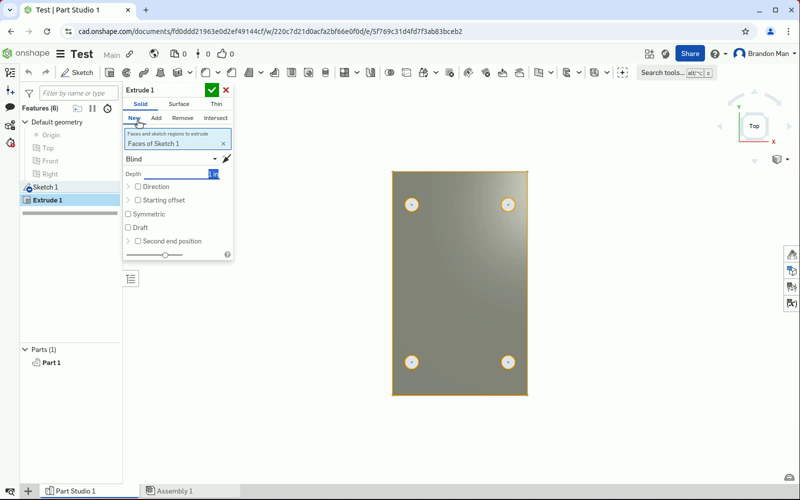
text(-18.535)
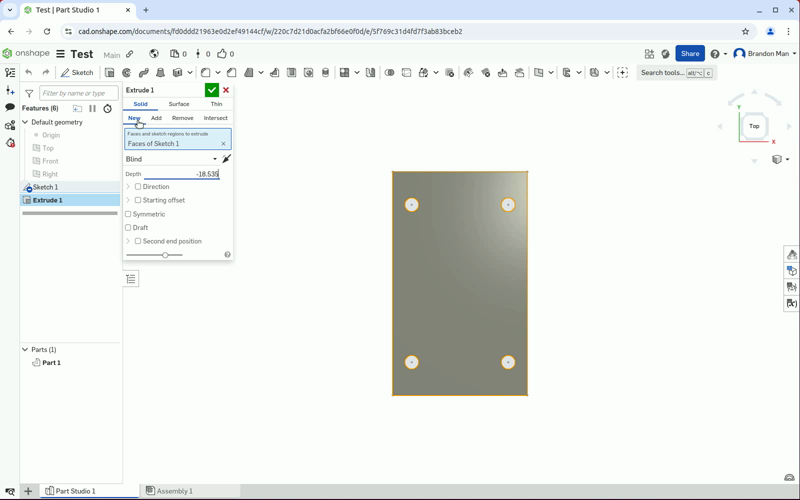
key(enter)
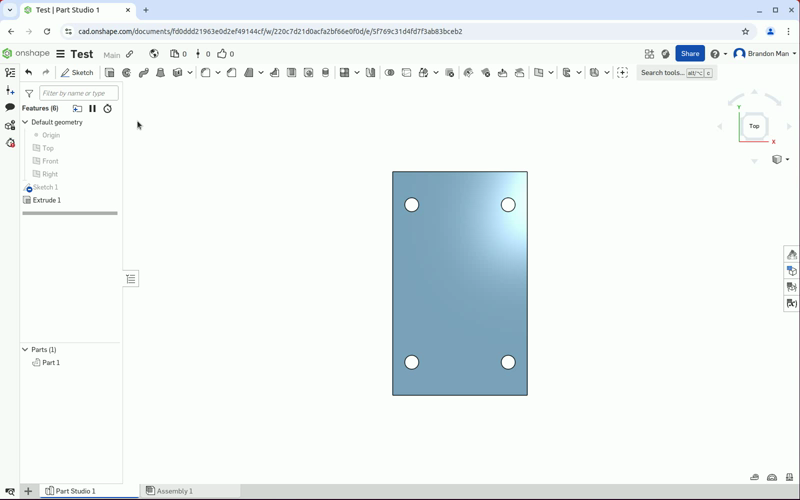
key(shift+h)
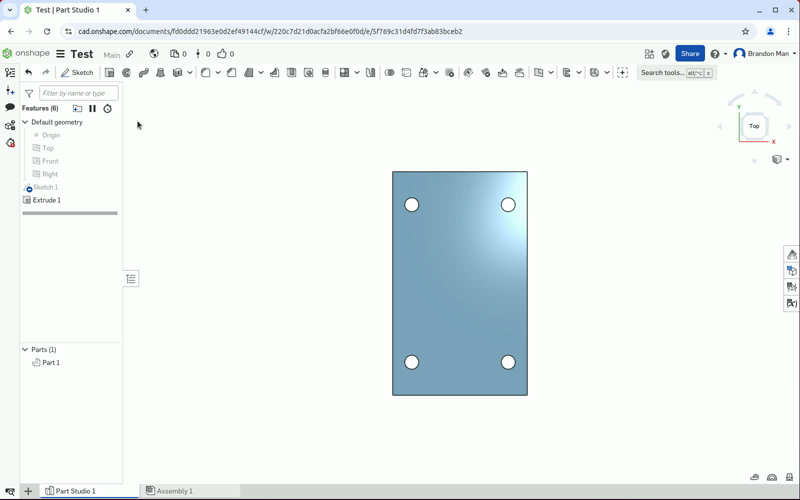
key(shift+h)
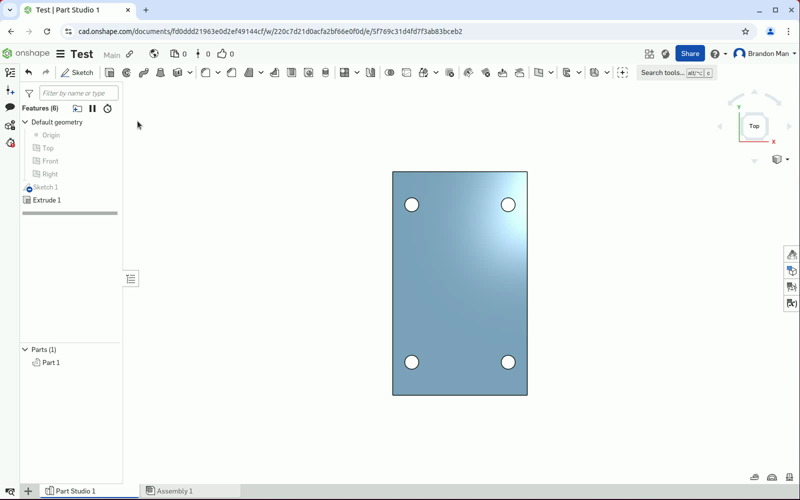
mouse_move(73, 189)
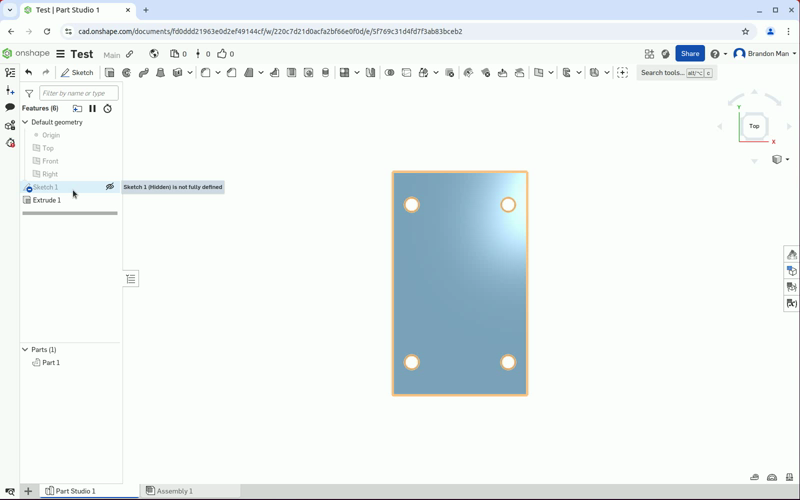
click(73, 189)
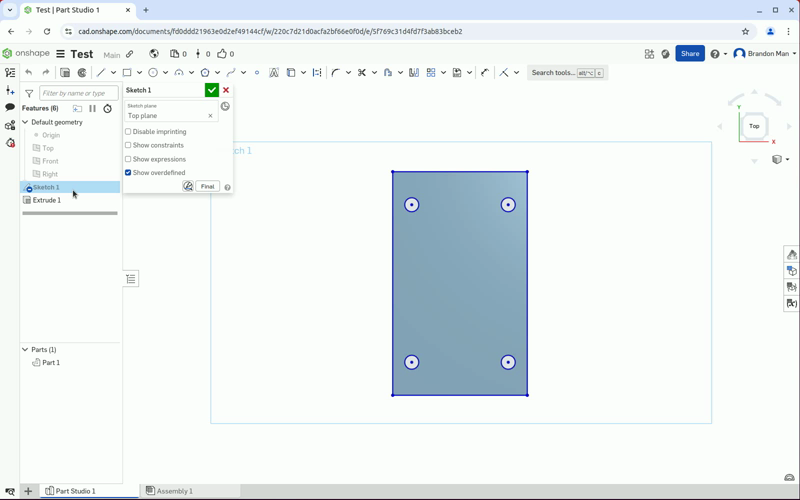
mouse_move(229, 92)
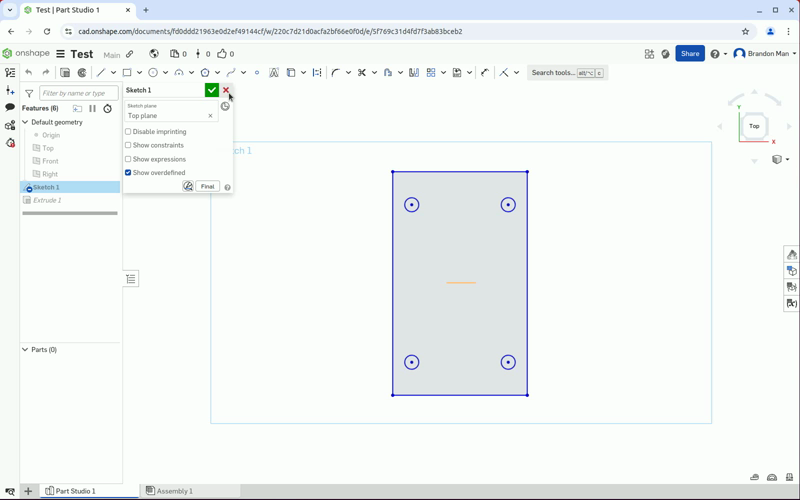
click(229, 92)
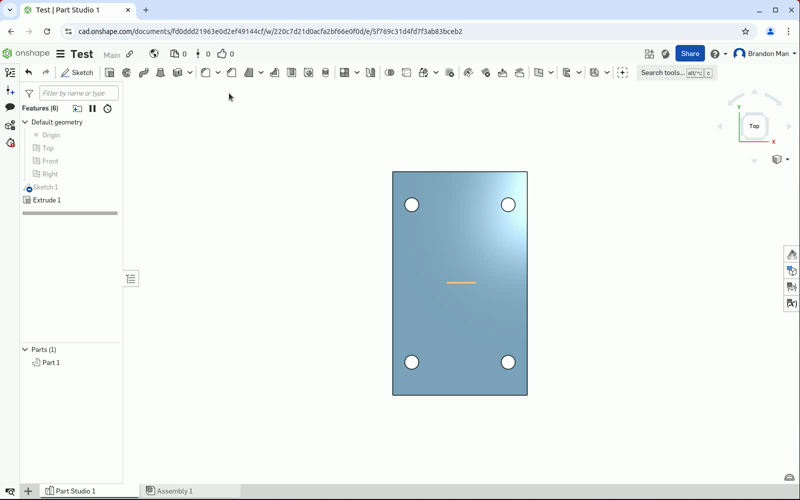
mouse_move(73, 352)
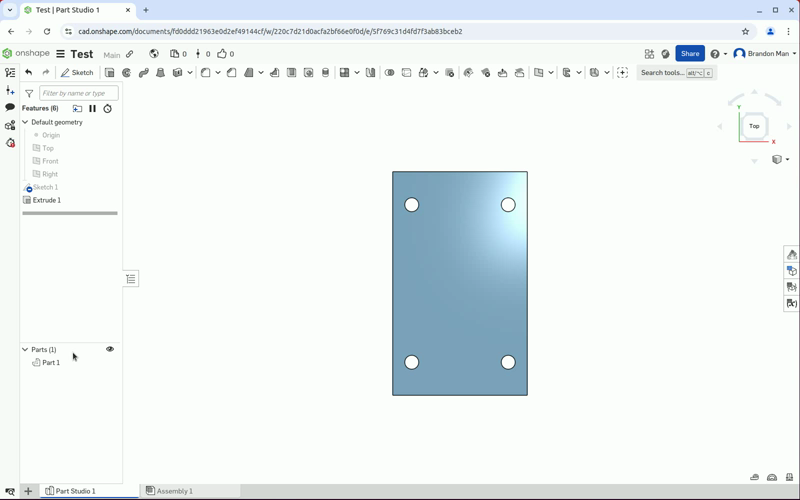
key(y)
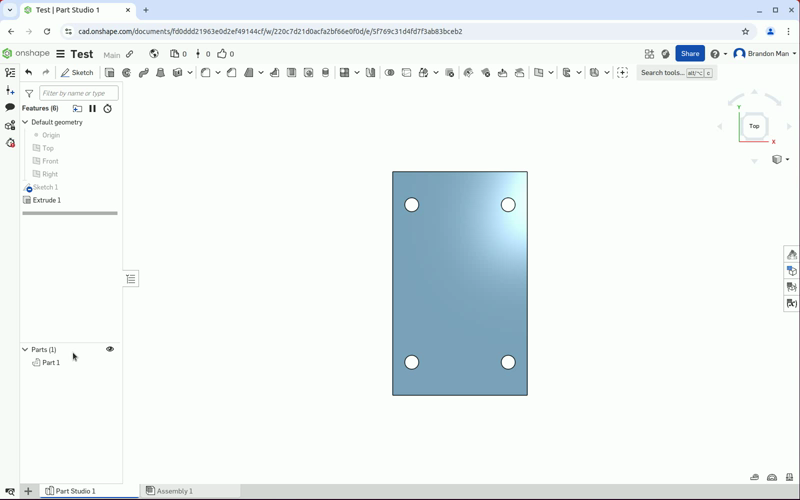
key(shift+p)
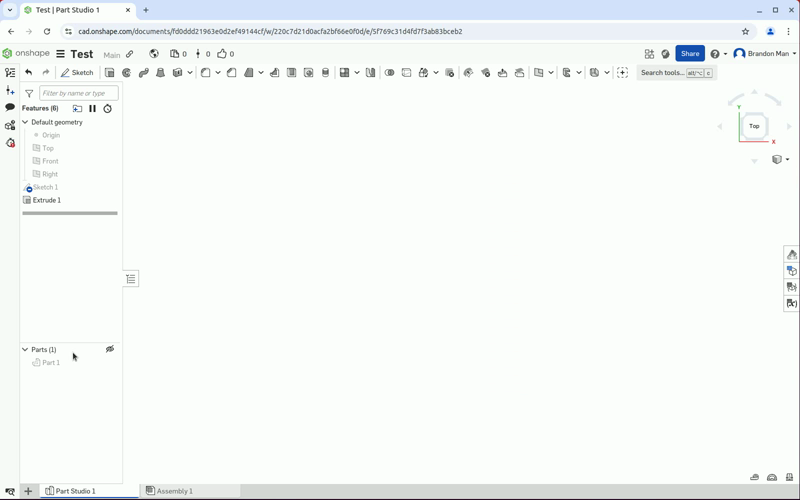
key(space)
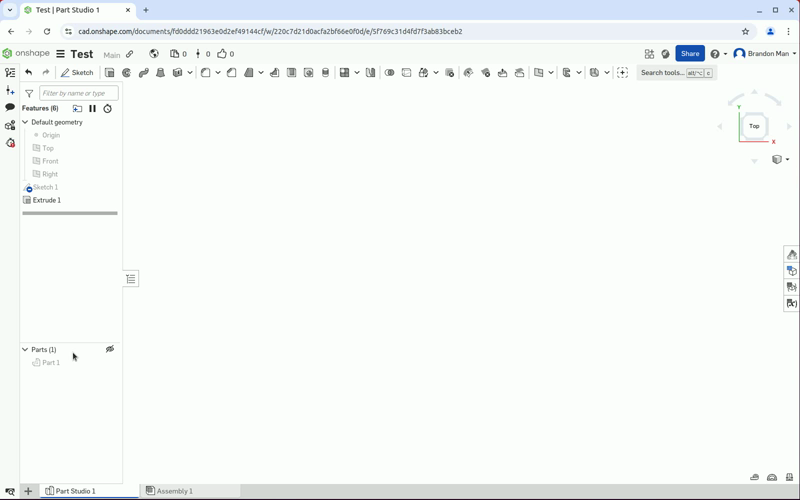
key_down(shift)
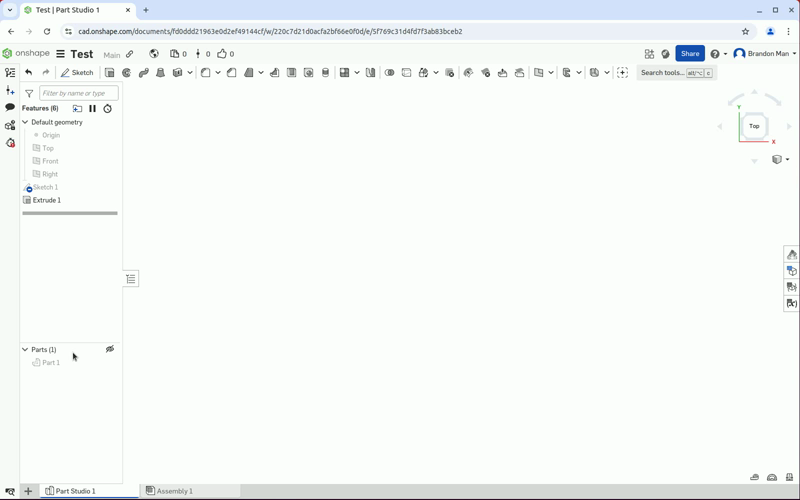
key(up)
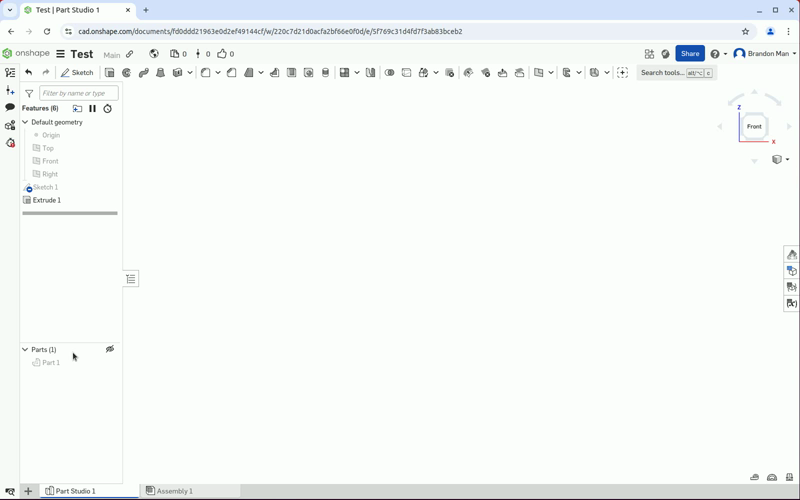
key_up(shift)
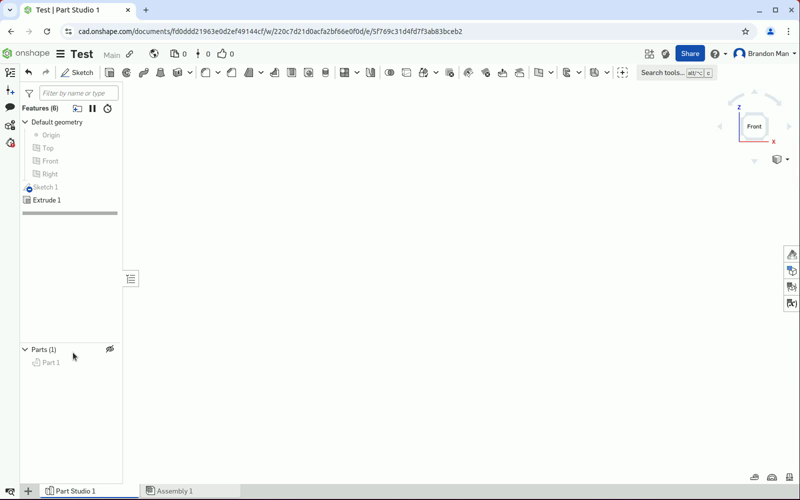
mouse_move(73, 352)
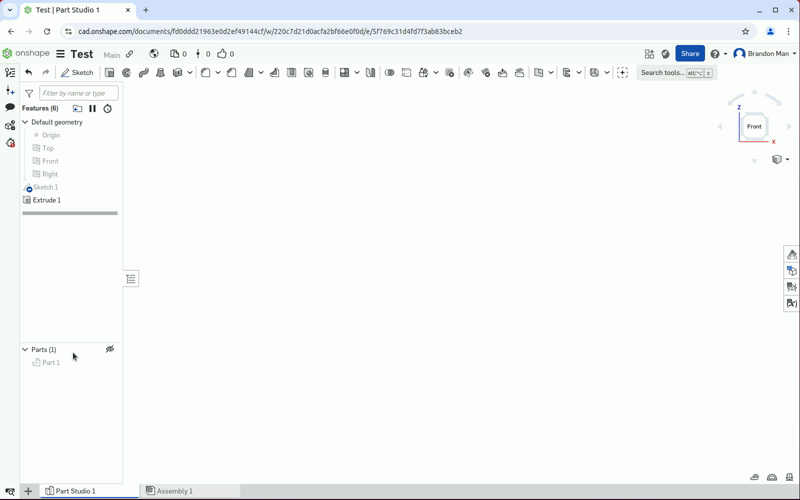
key(shift+y)
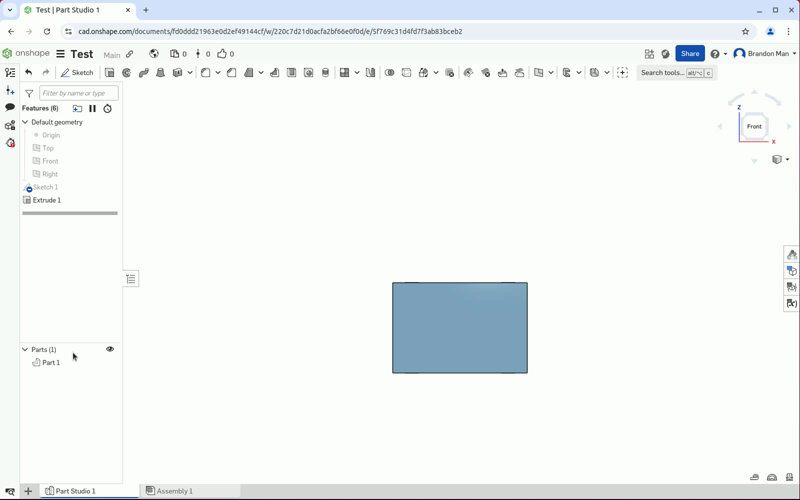
mouse_move(541, 75)
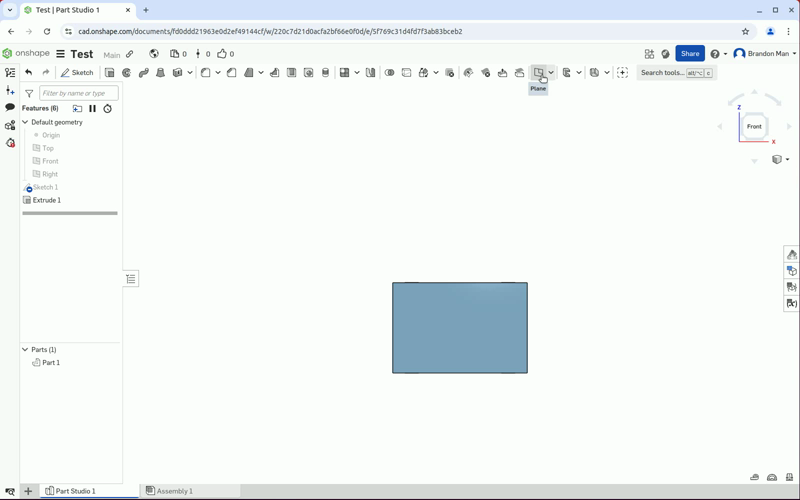
click(541, 75)
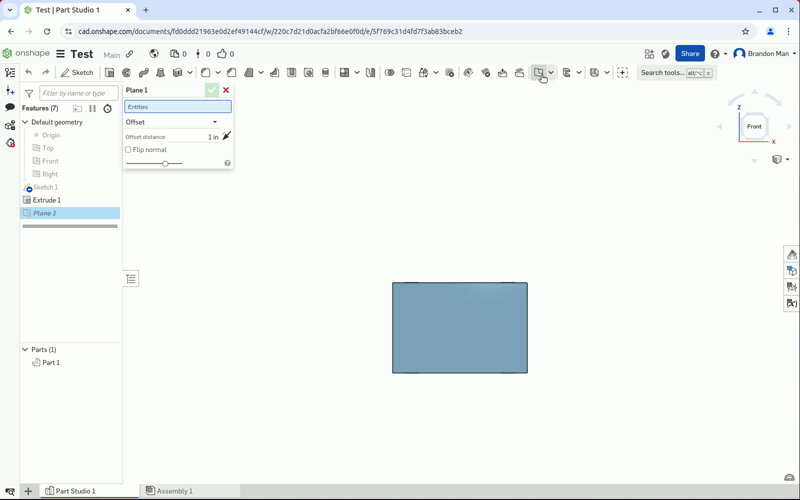
mouse_move(73, 163)
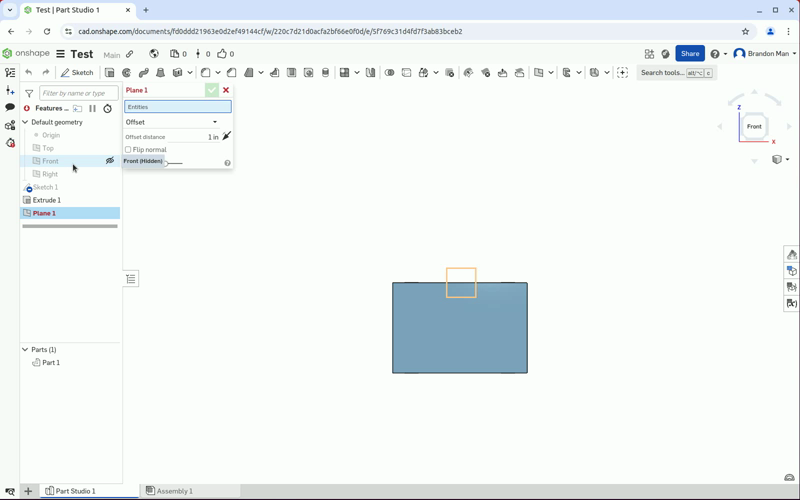
click(73, 163)
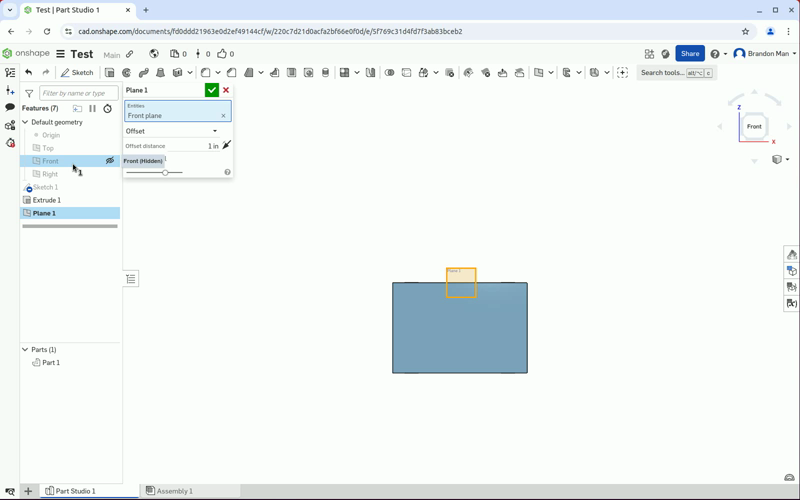
key(tab, 2)
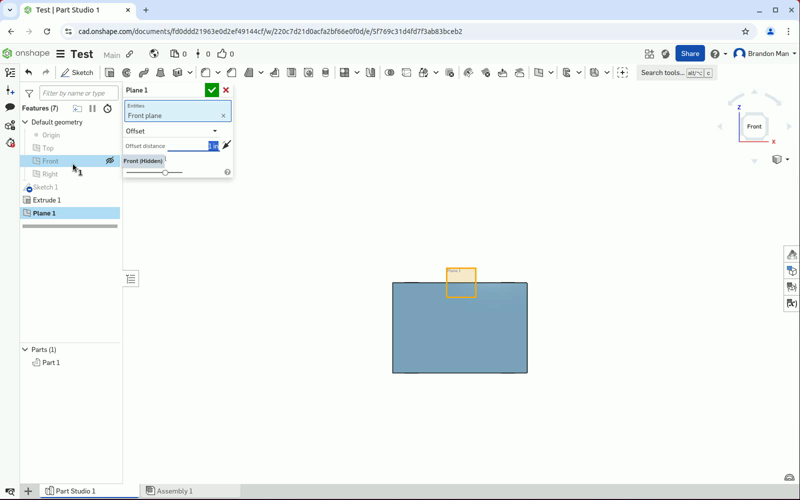
text(23.108)
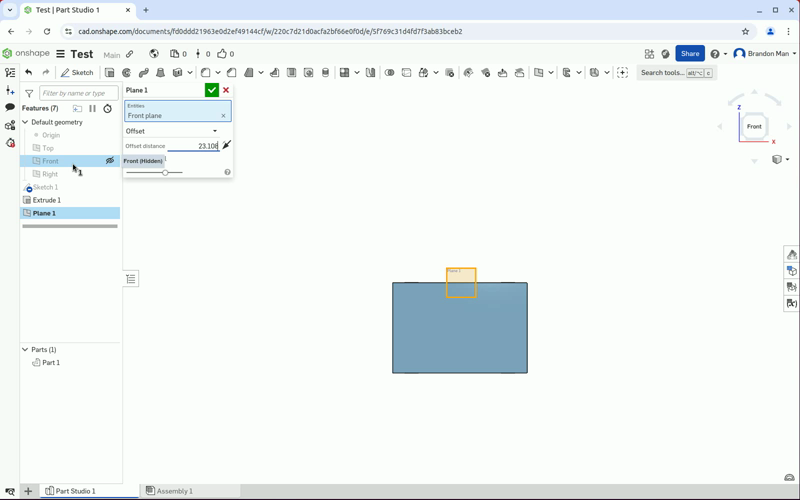
key(enter, 2)
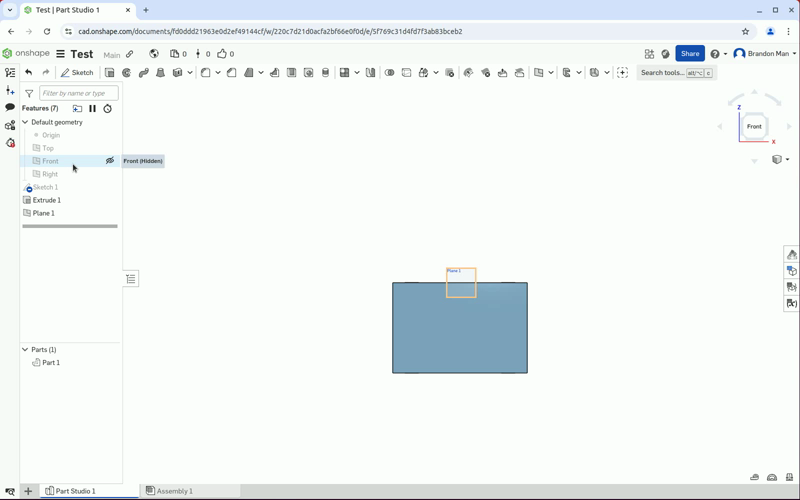
key(shift+s)
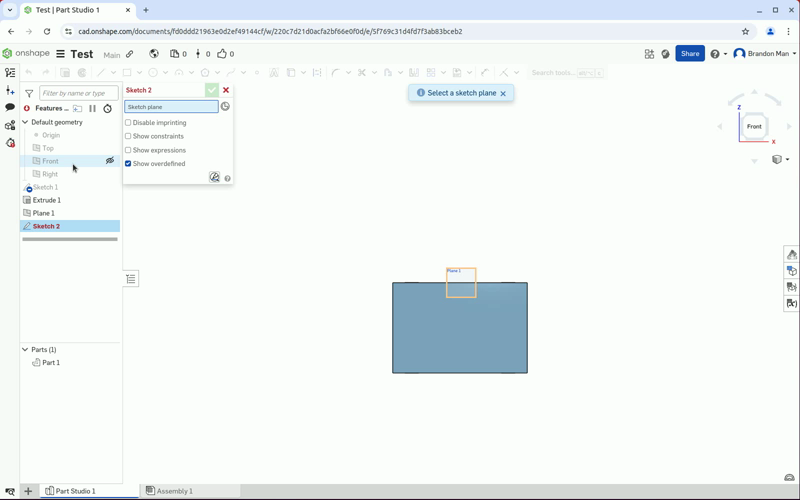
mouse_move(73, 215)
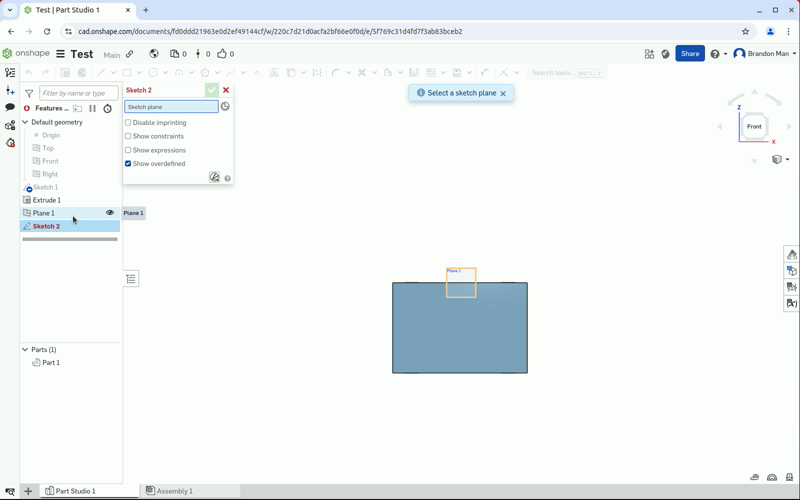
click(73, 215)
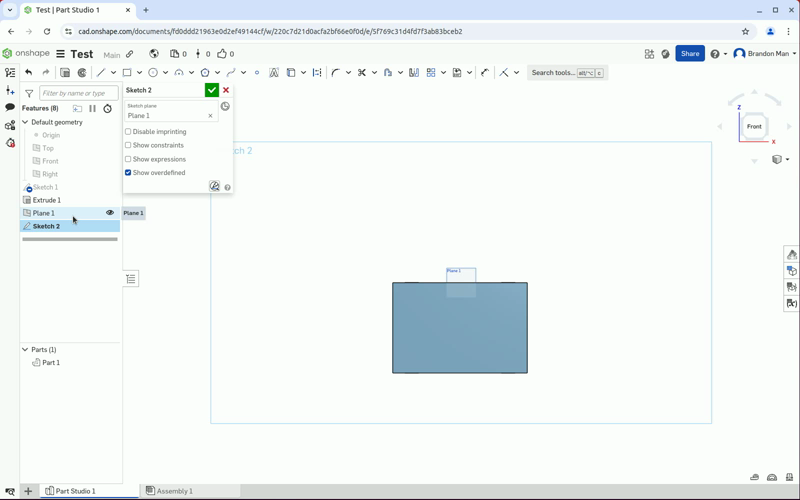
mouse_move(73, 352)
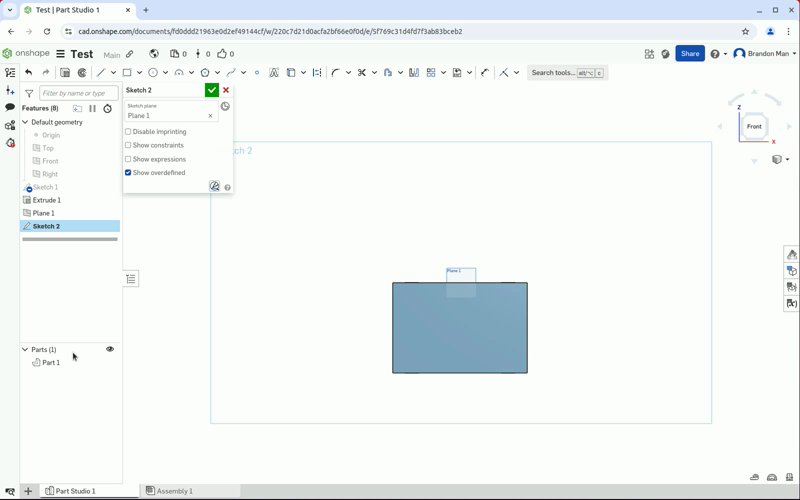
key(y)
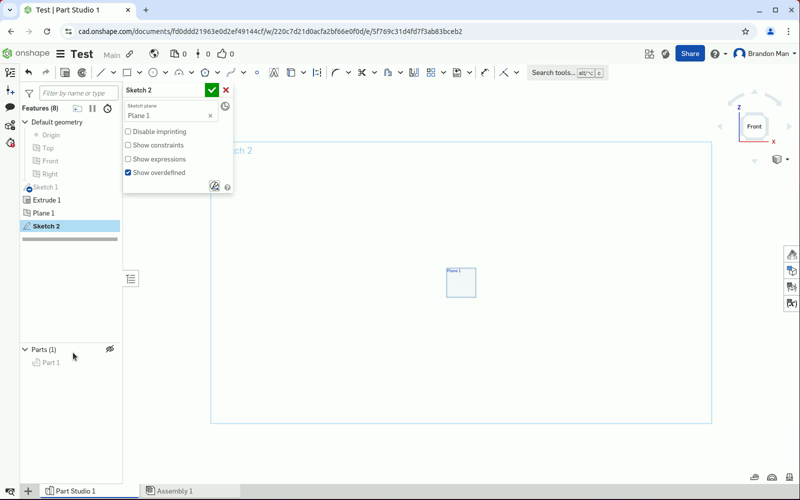
key(c)
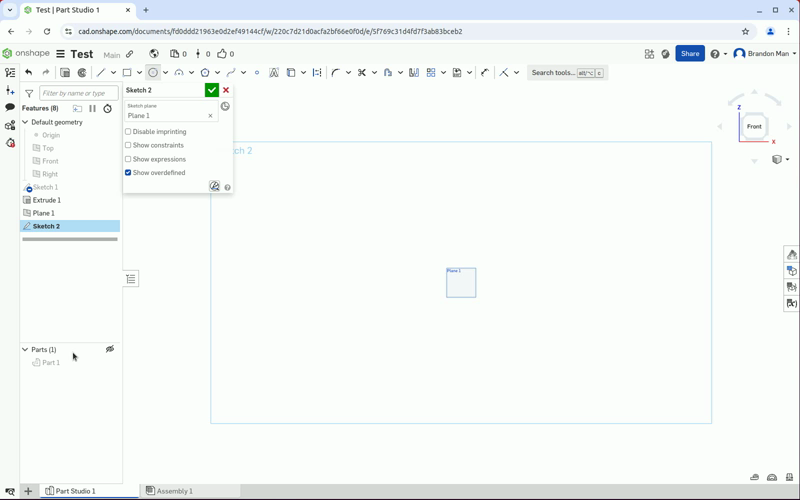
key_down(shift)
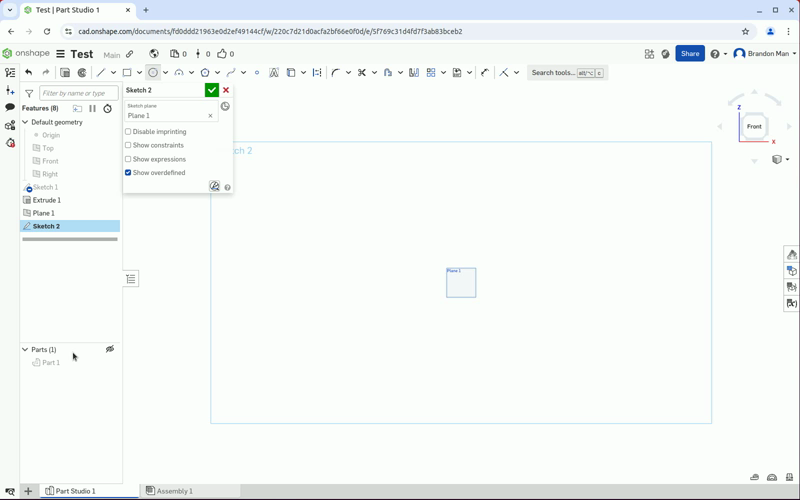
mouse_move(461, 330)
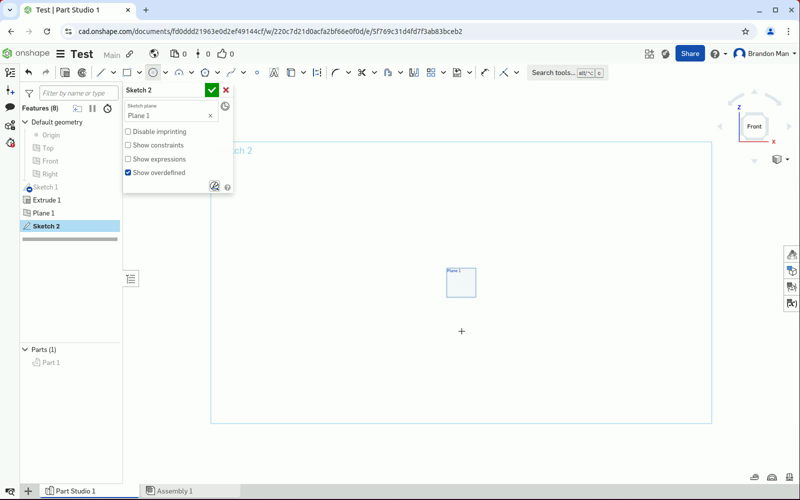
click(461, 330)
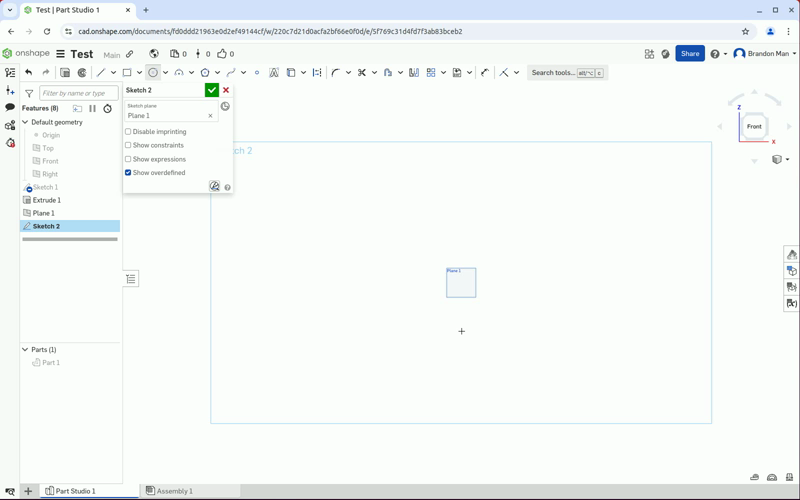
key_up(shift)
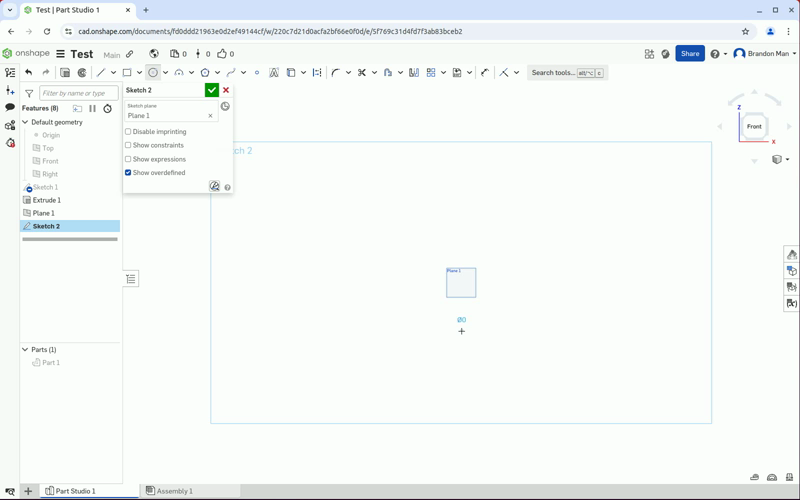
mouse_move(481, 330)
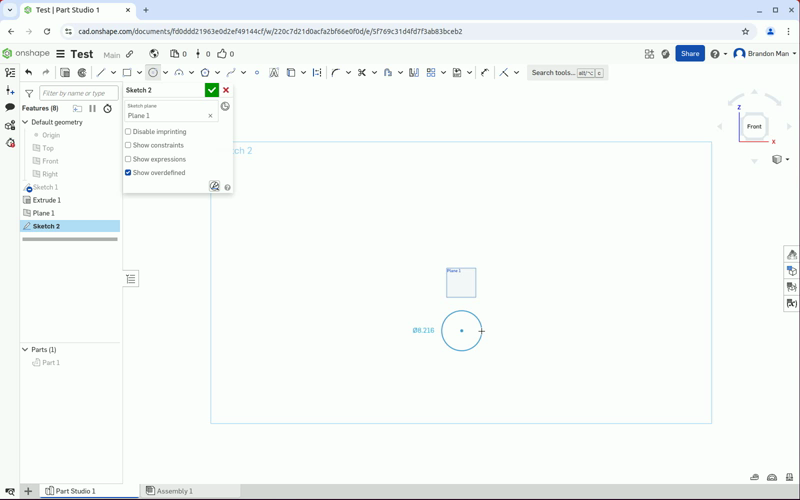
click(481, 330)
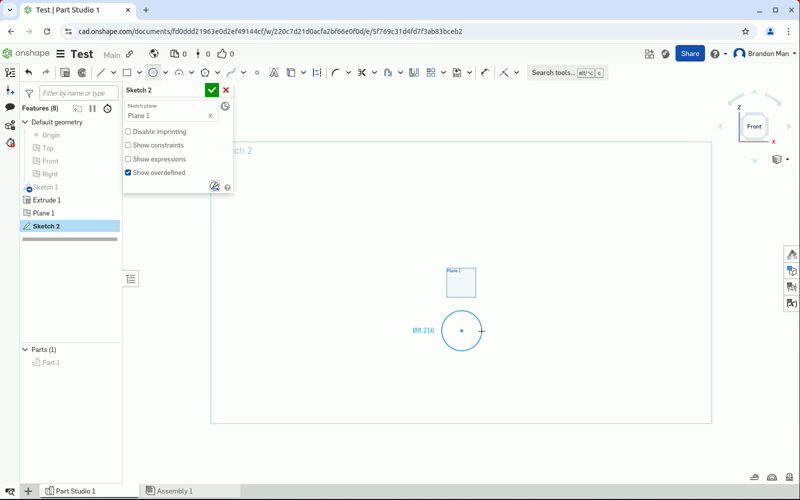
key(esc)
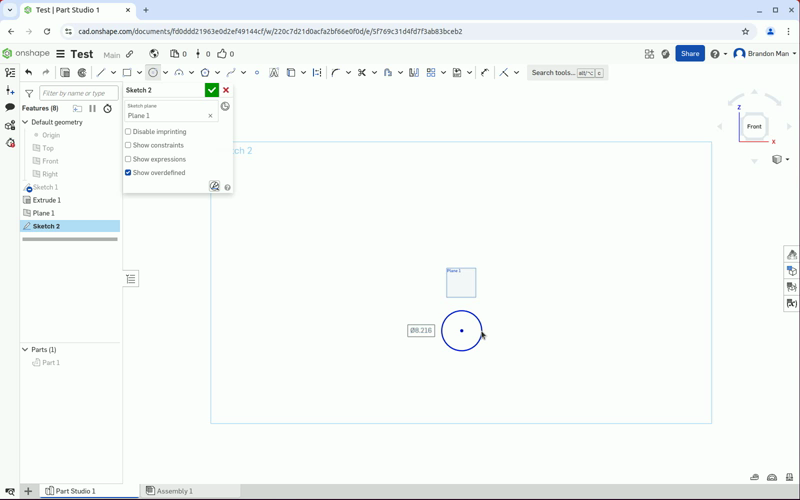
mouse_move(454, 337)
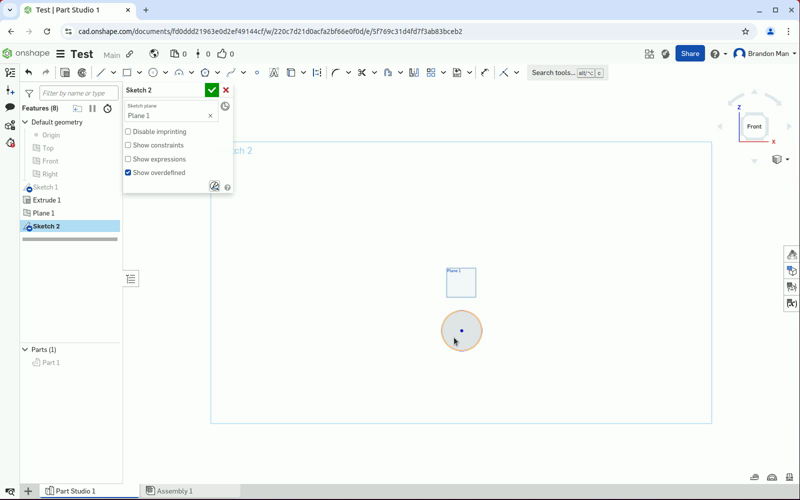
scroll(6)
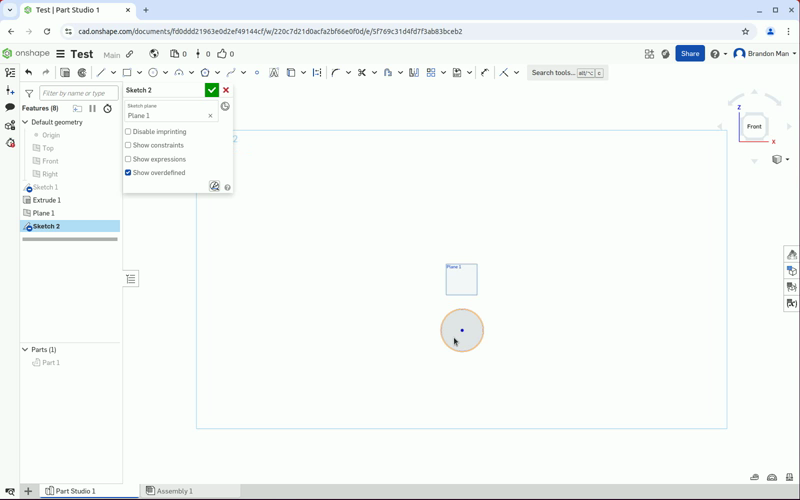
scroll(6)
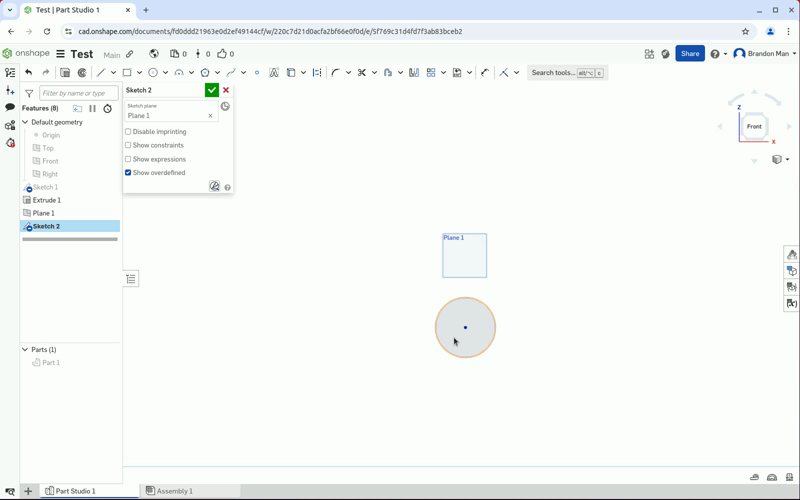
scroll(6)
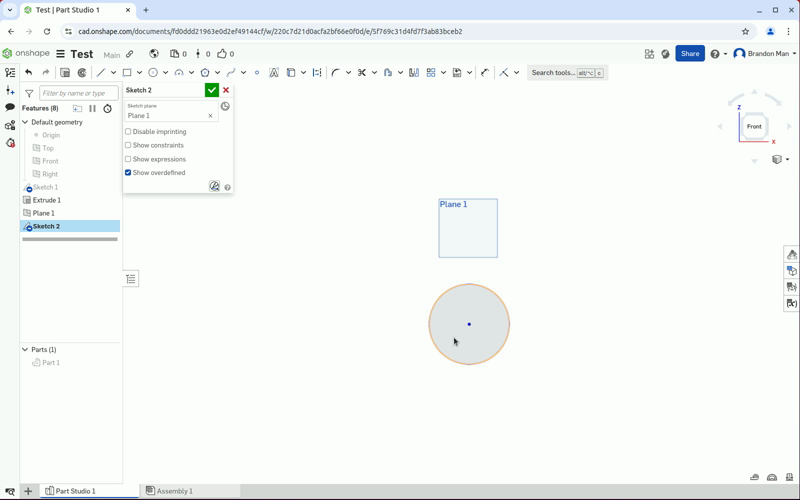
scroll(6)
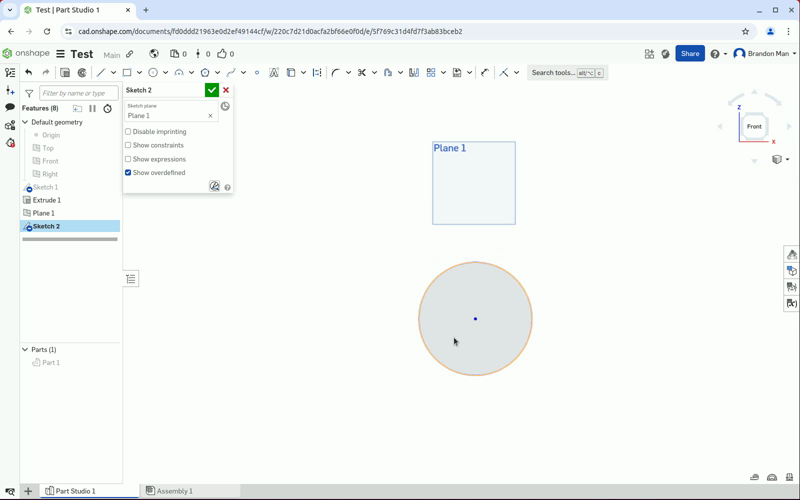
scroll(6)
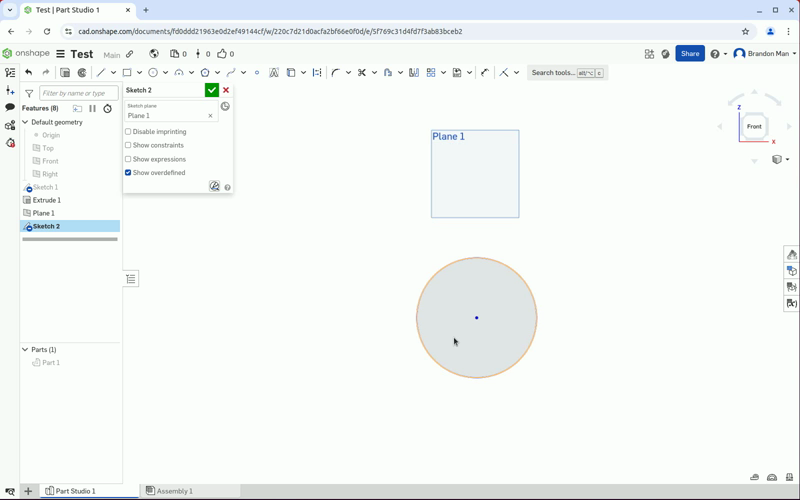
scroll(6)
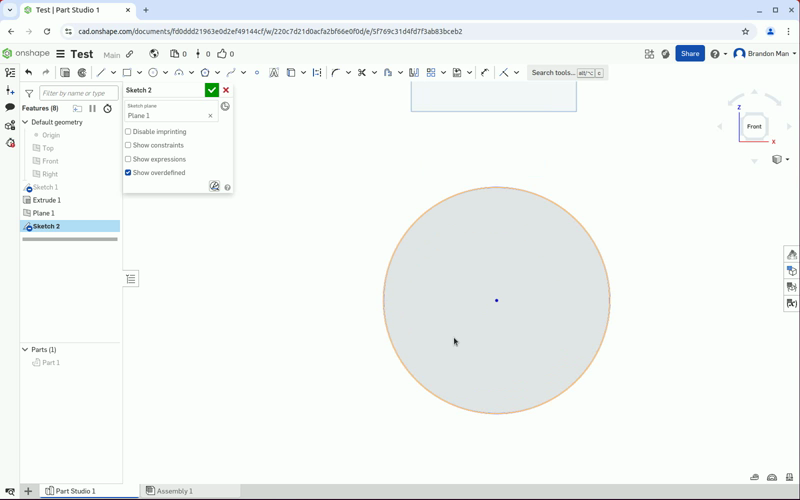
scroll(6)
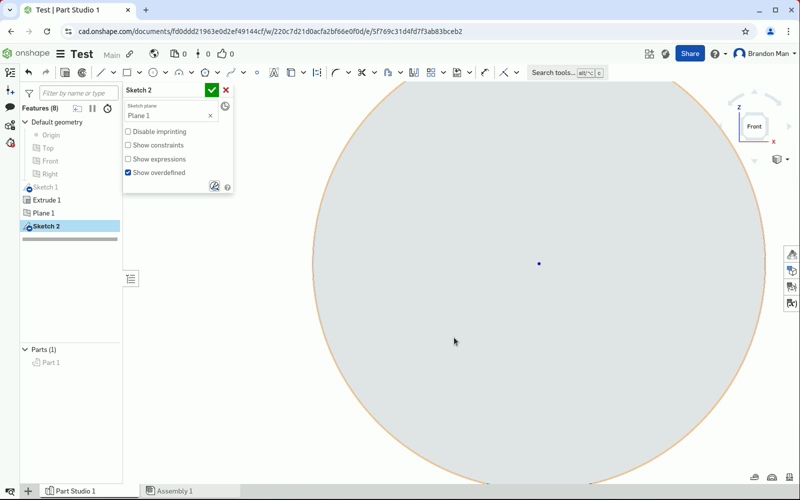
click(454, 337)
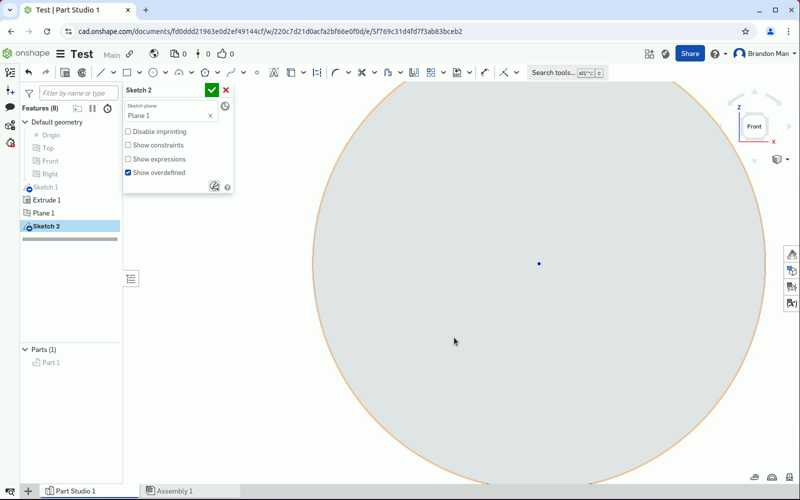
scroll(-6)
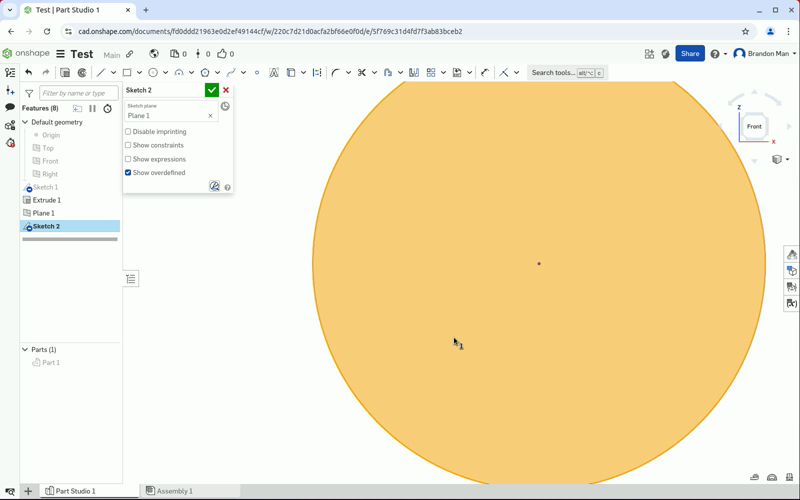
scroll(-6)
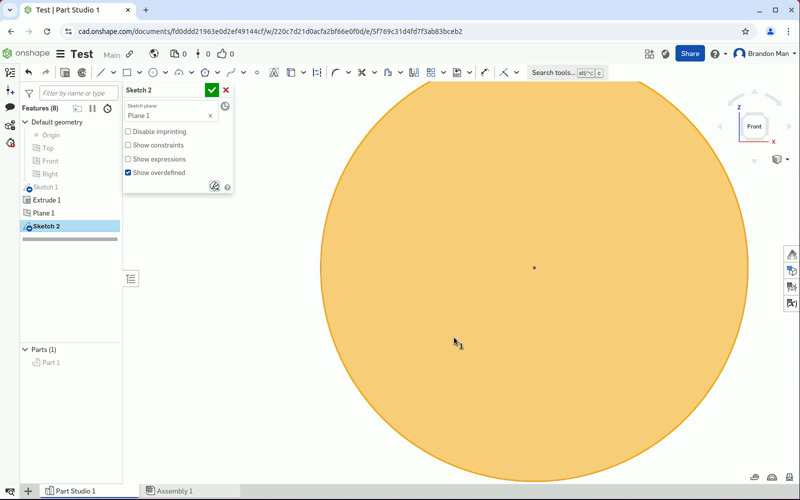
scroll(-6)
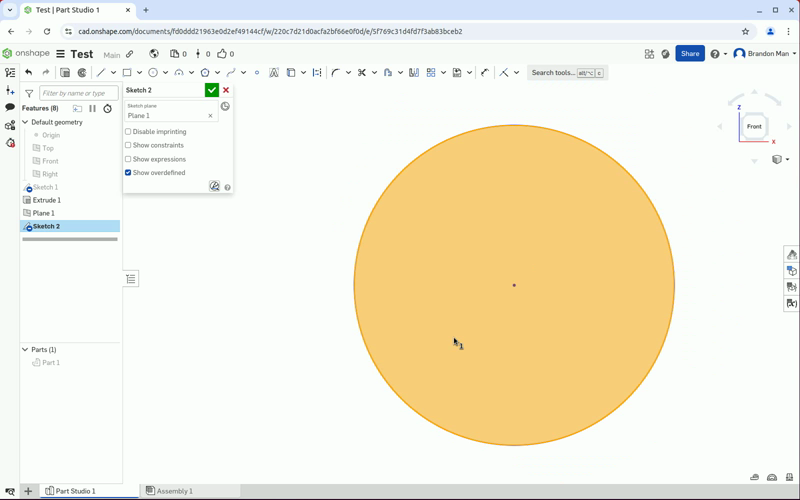
scroll(-6)
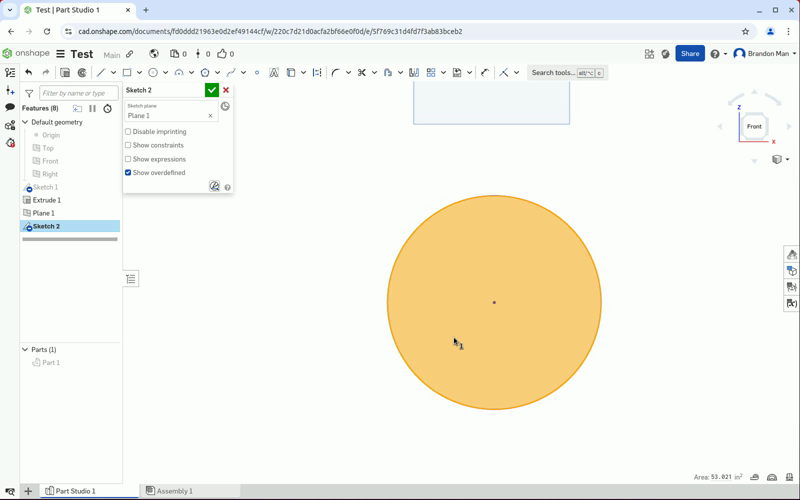
scroll(-6)
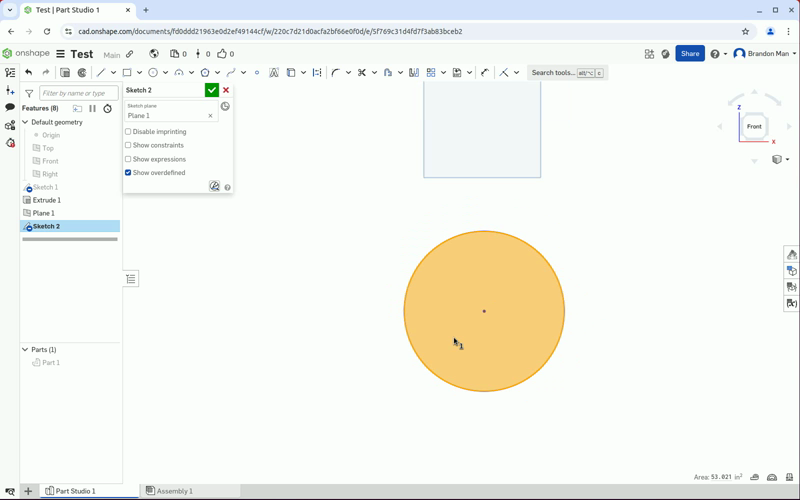
scroll(-6)
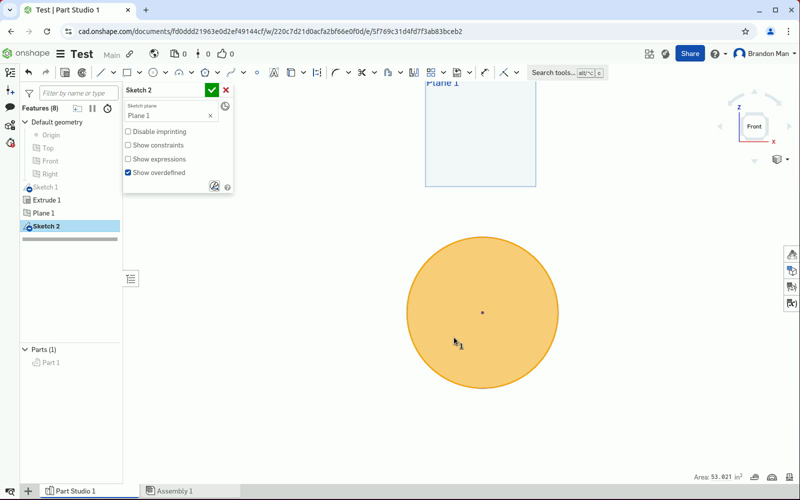
scroll(-6)
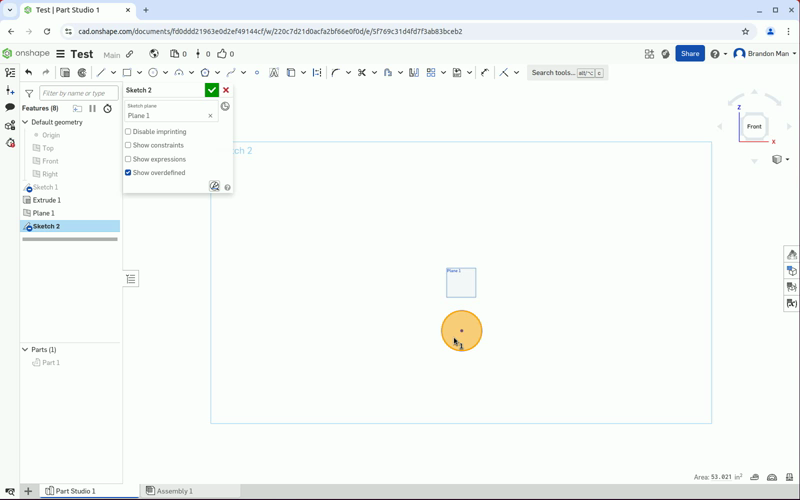
mouse_move(73, 352)
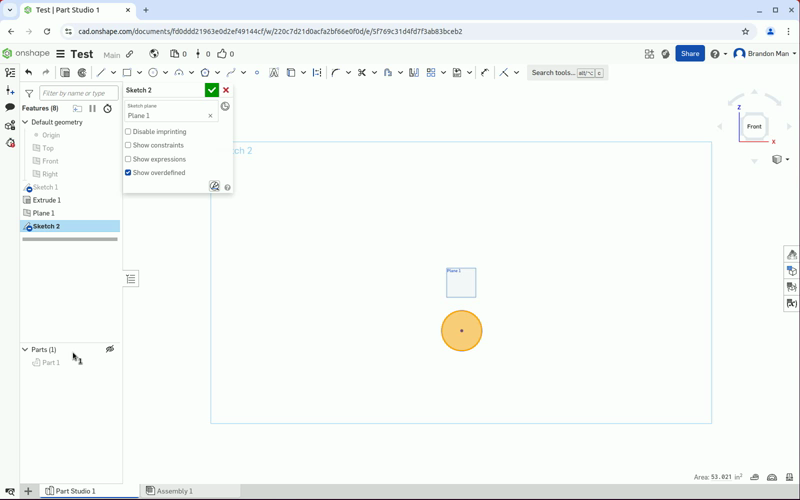
key(shift+y)
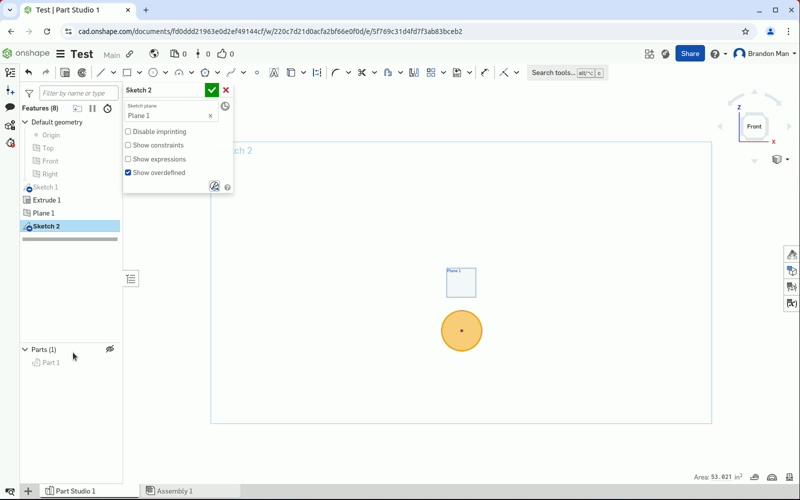
key(shift+e)
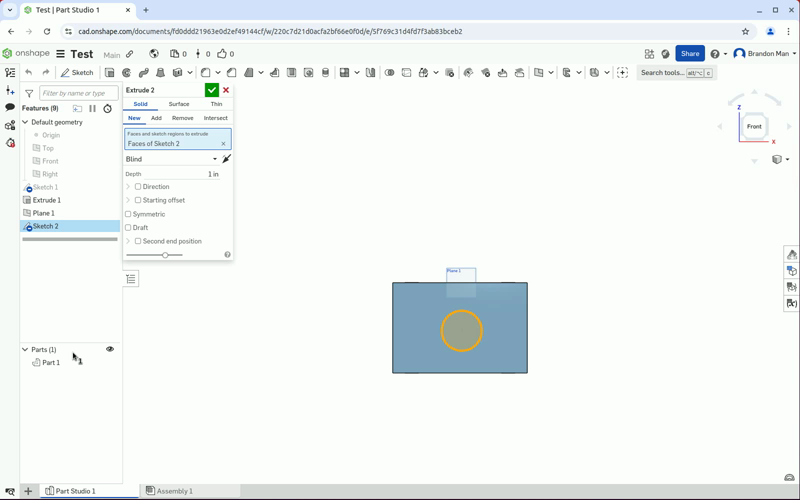
mouse_move(143, 106)
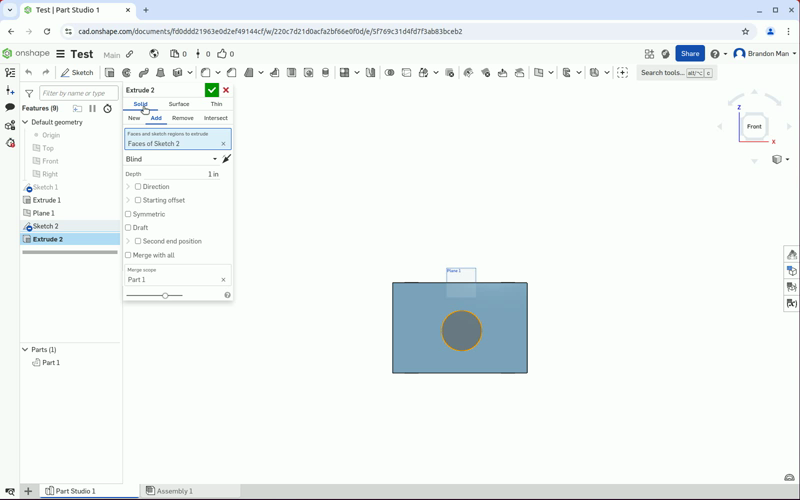
click(143, 106)
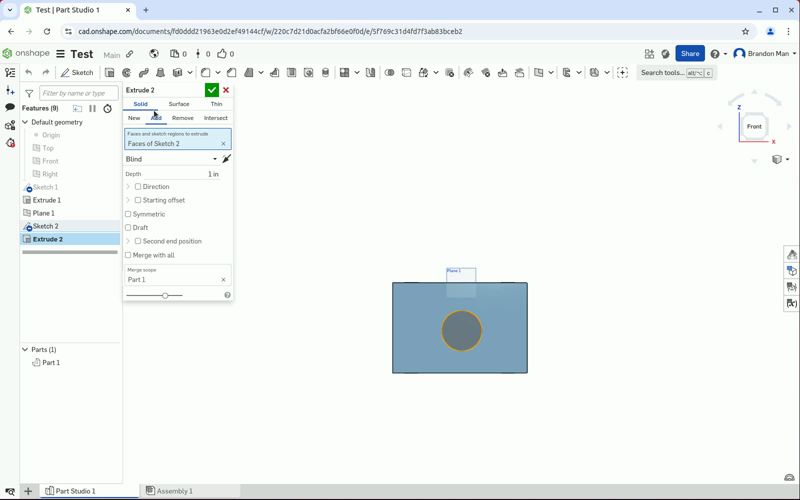
mouse_move(186, 120)
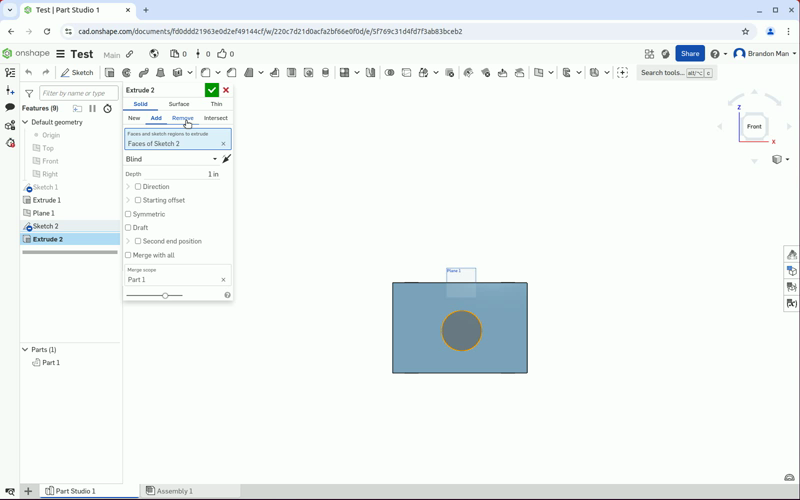
click(186, 120)
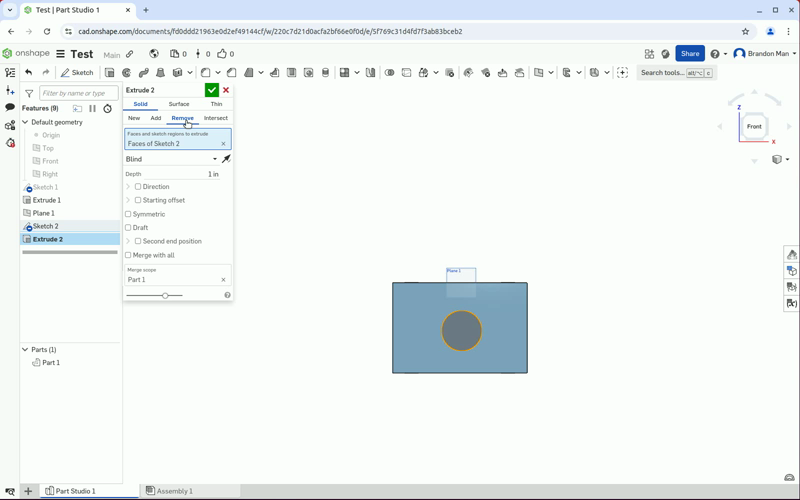
key(tab, 4)
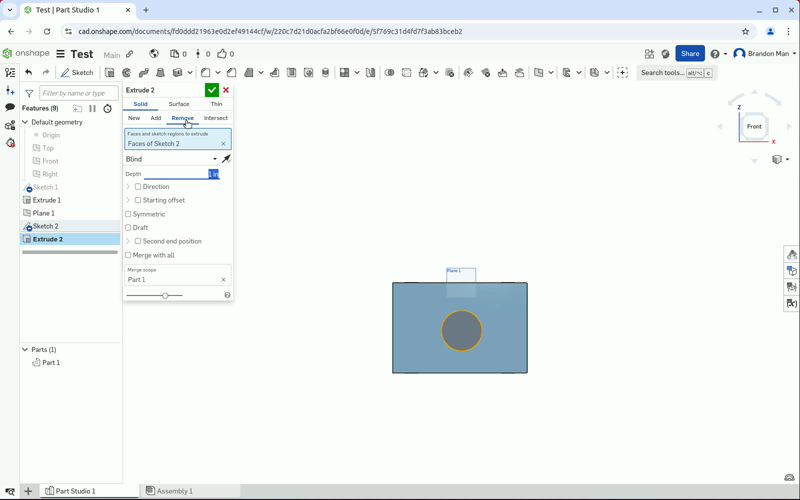
text(30.811)
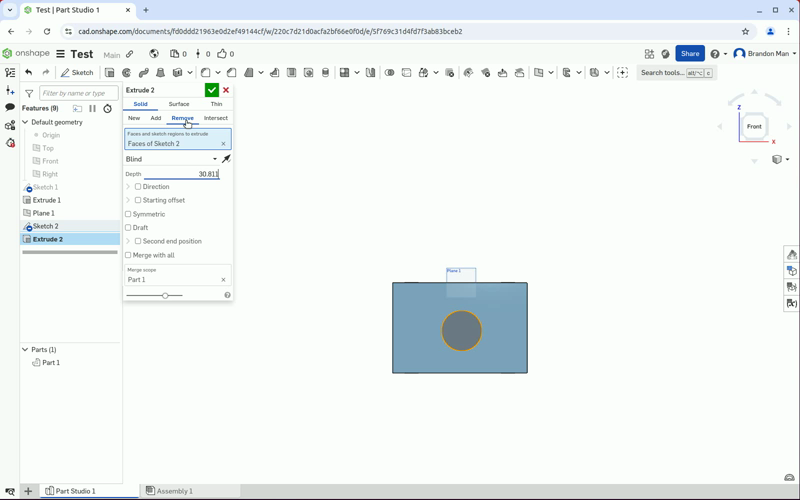
key(tab, 6)
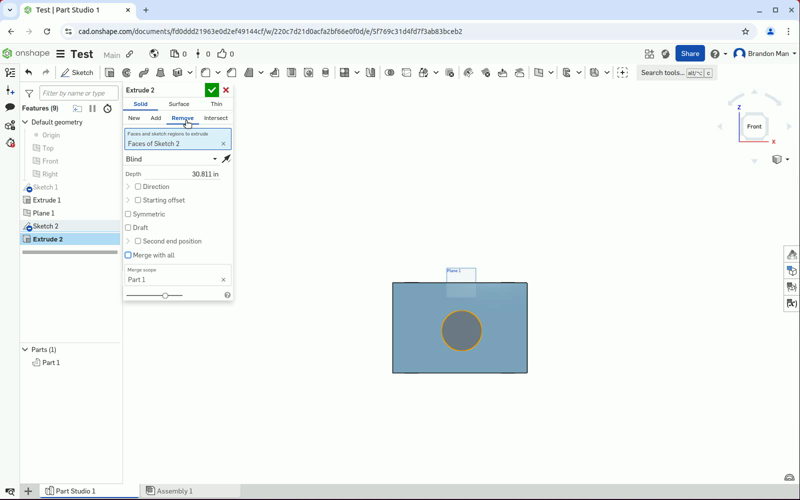
key(space)
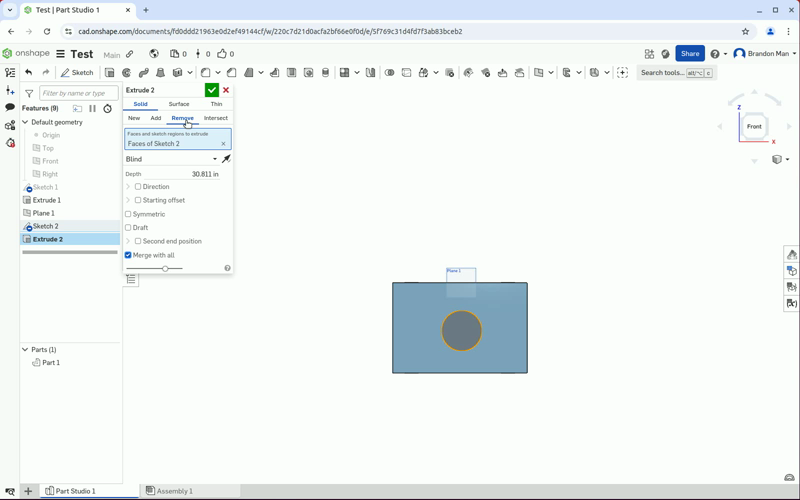
key(enter)
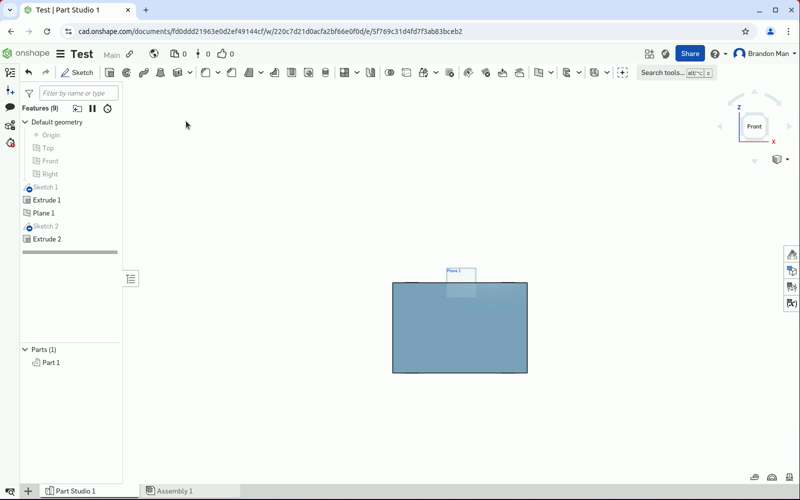
key(shift+h)
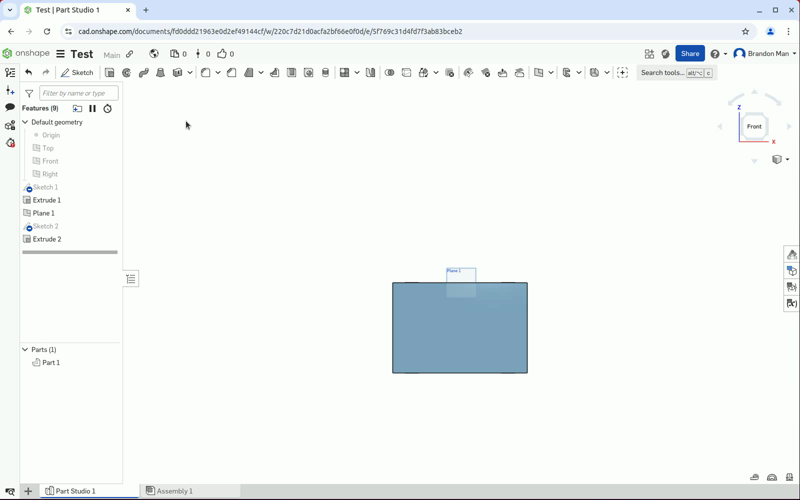
key(shift+h)
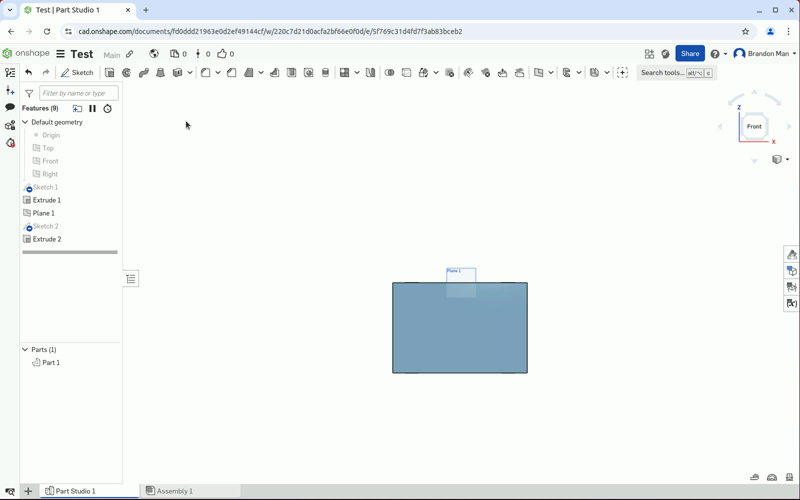
mouse_move(73, 189)
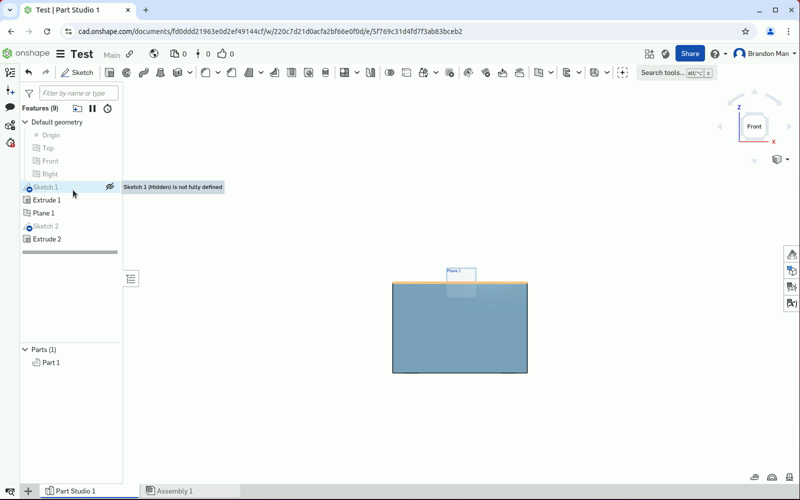
click(73, 189)
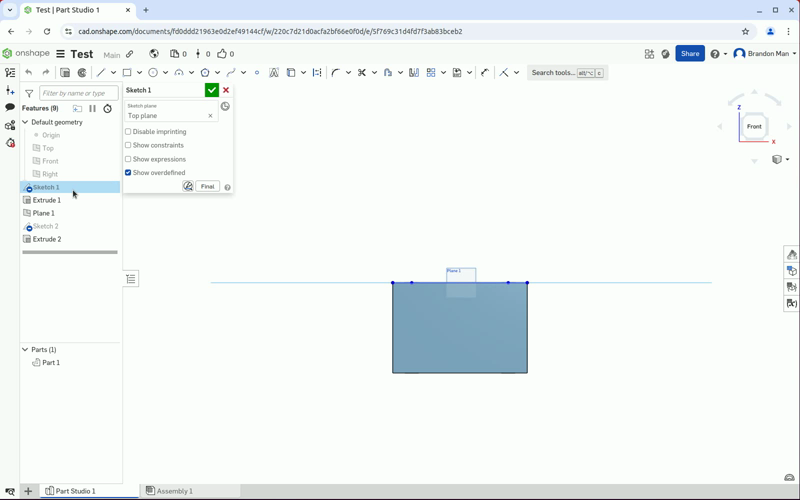
mouse_move(229, 92)
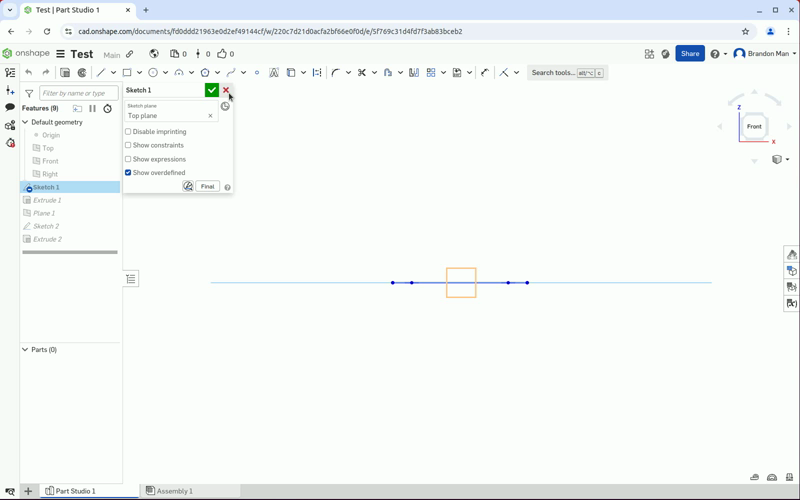
click(229, 92)
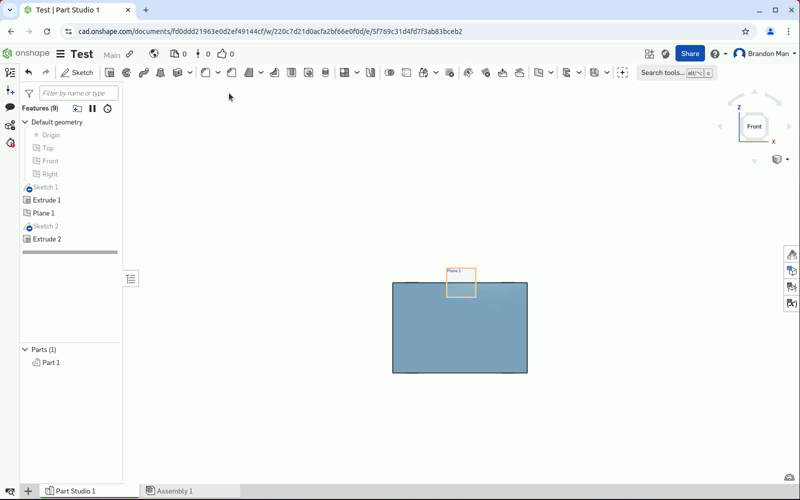
mouse_move(73, 352)
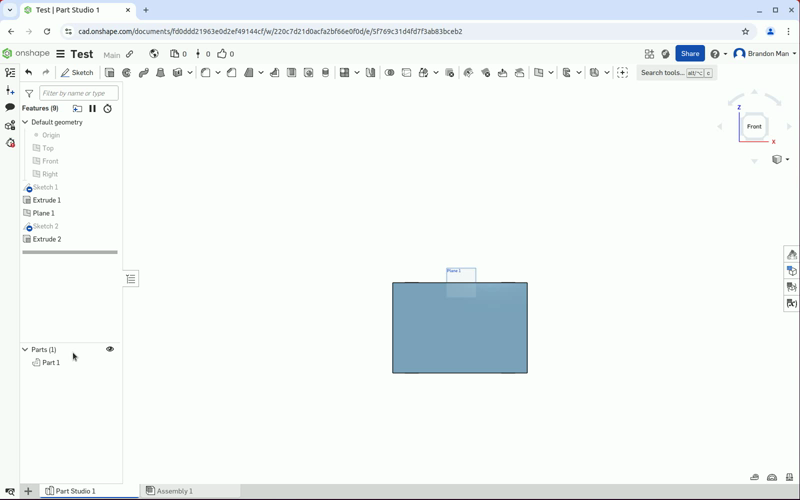
key(y)
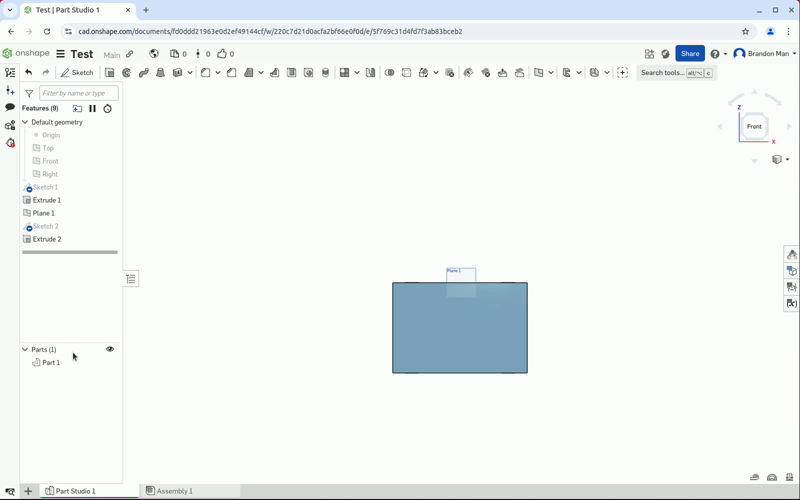
key(shift+p)
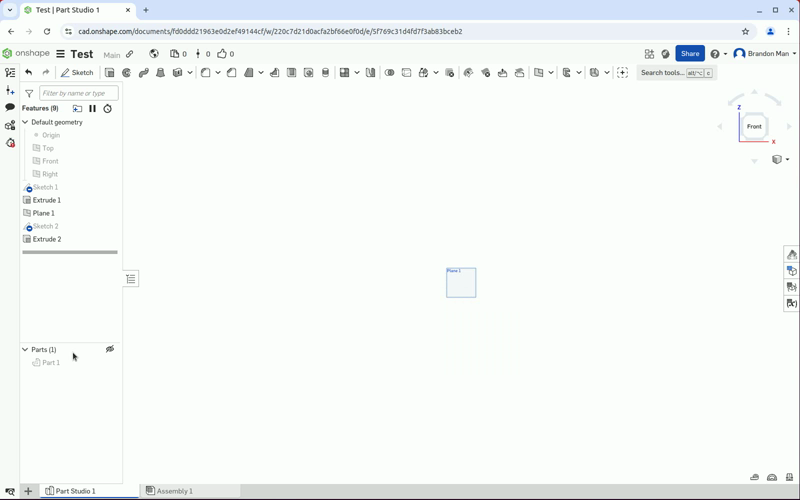
key(space)
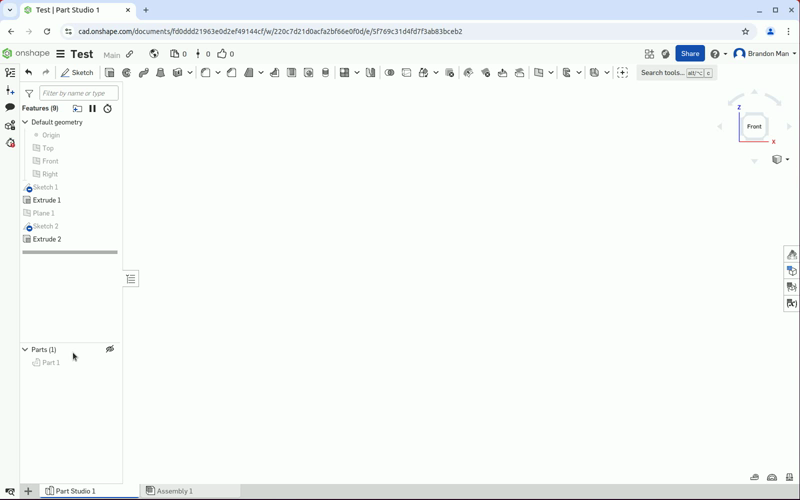
key_down(shift)
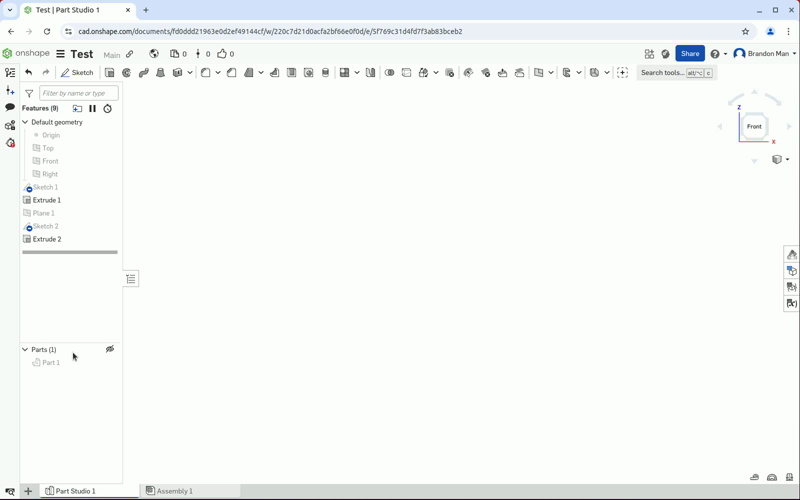
key(down)
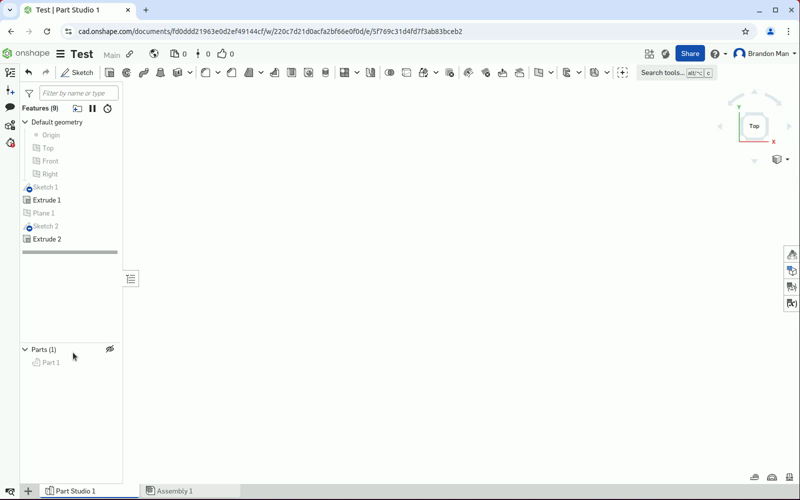
key_up(shift)
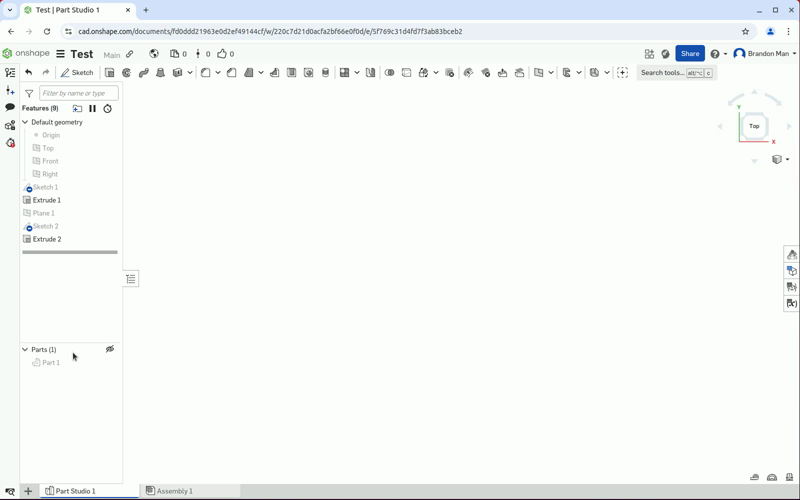
mouse_move(73, 352)
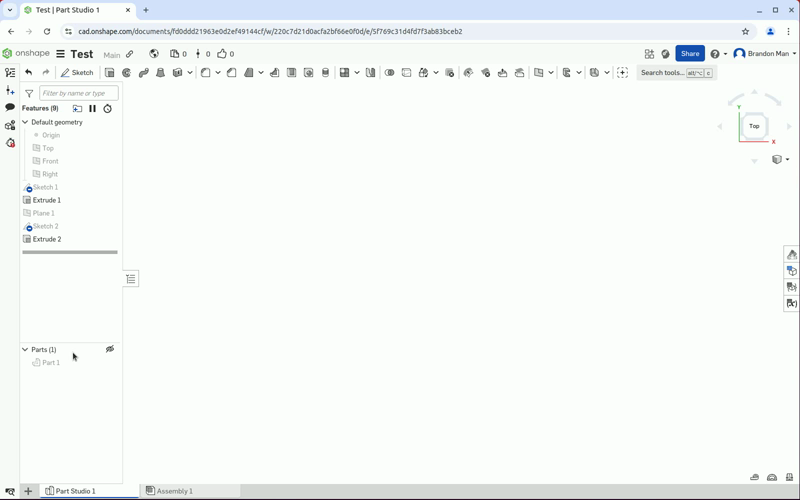
key(shift+y)
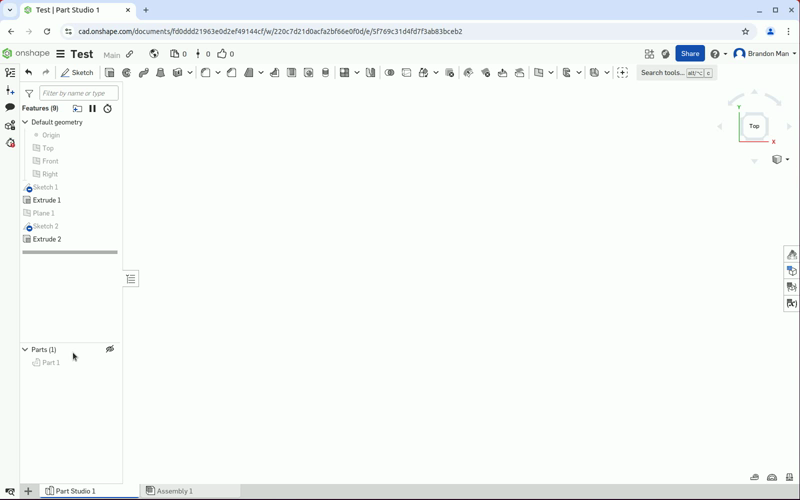
key(shift+s)
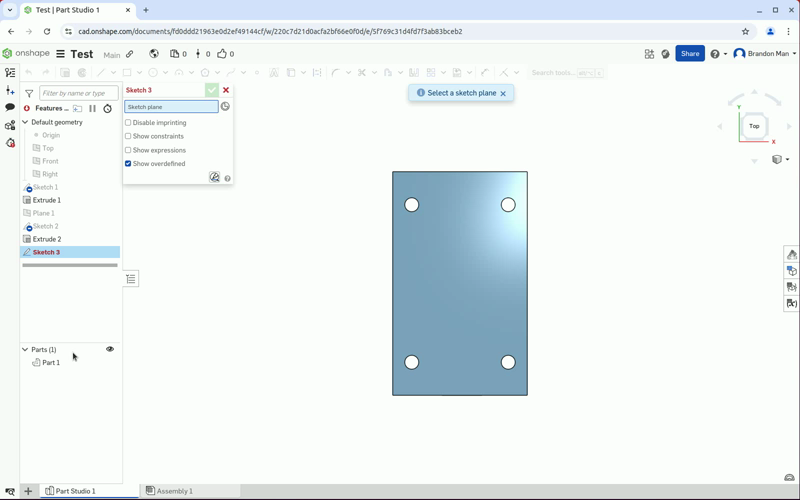
mouse_move(73, 150)
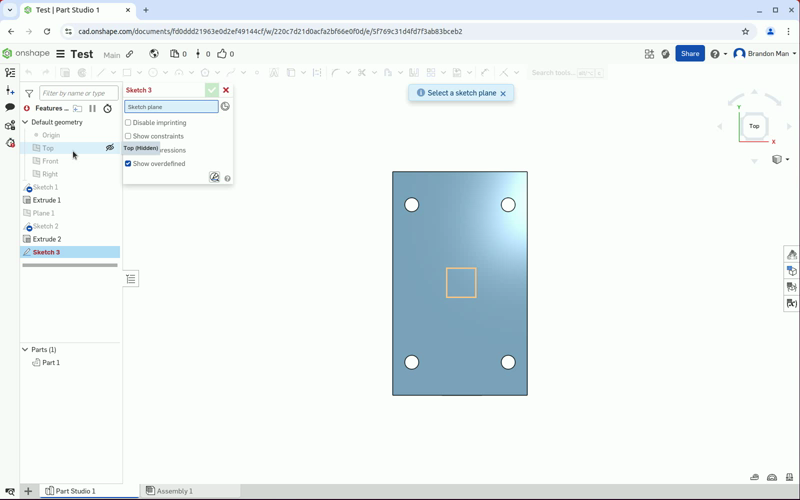
click(73, 150)
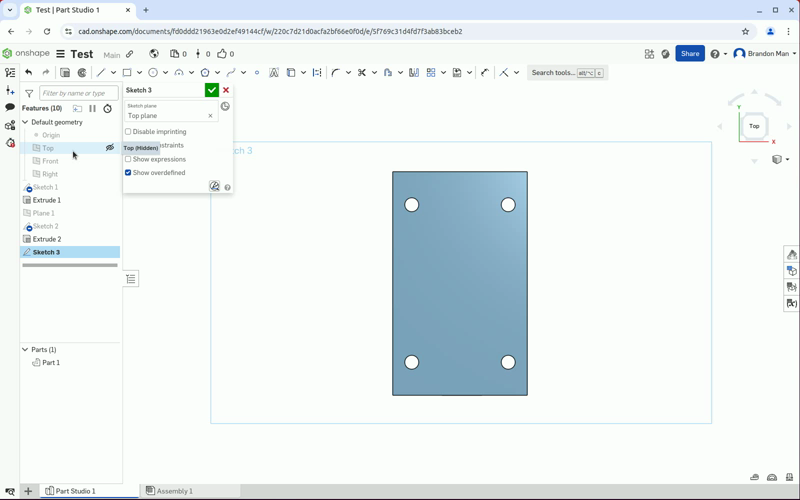
mouse_move(73, 352)
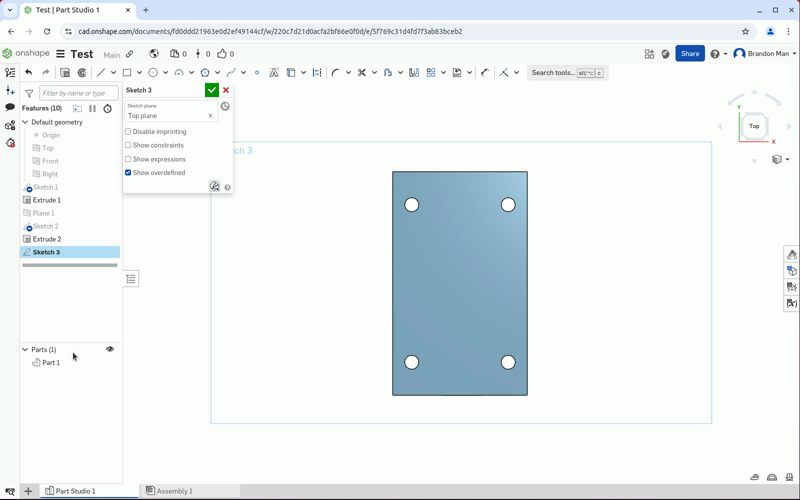
key(y)
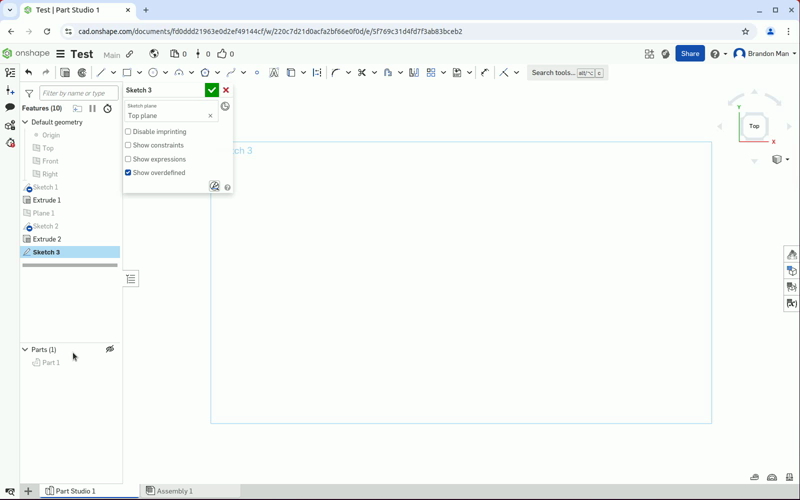
key(c)
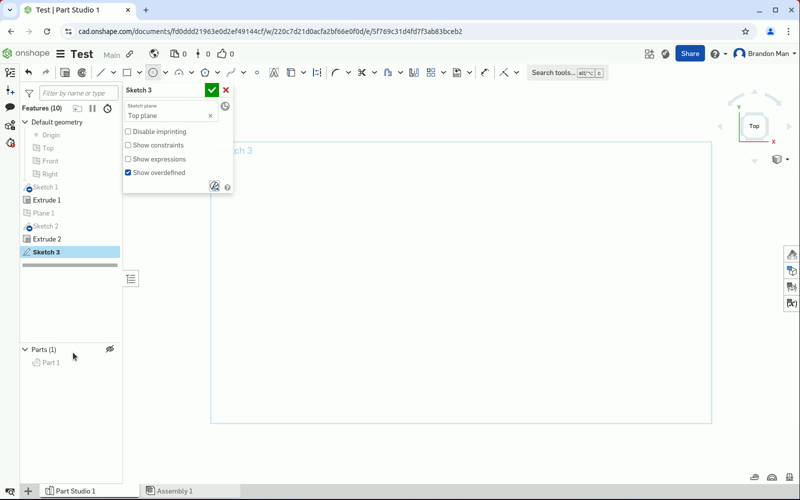
key_down(shift)
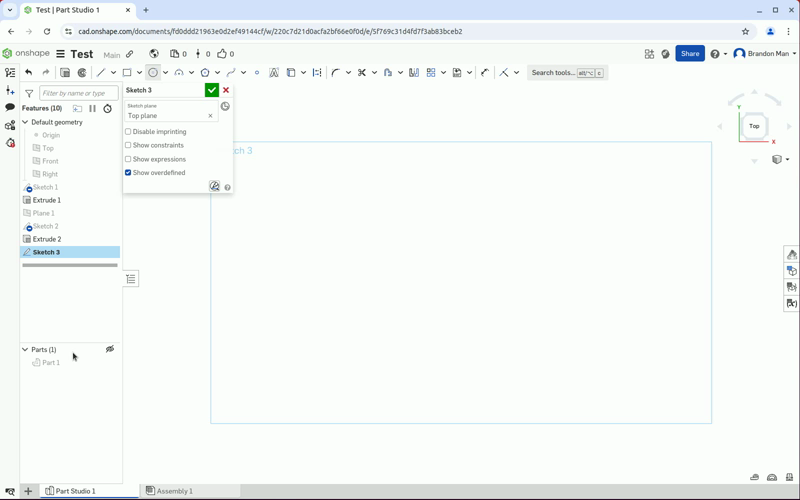
mouse_move(461, 282)
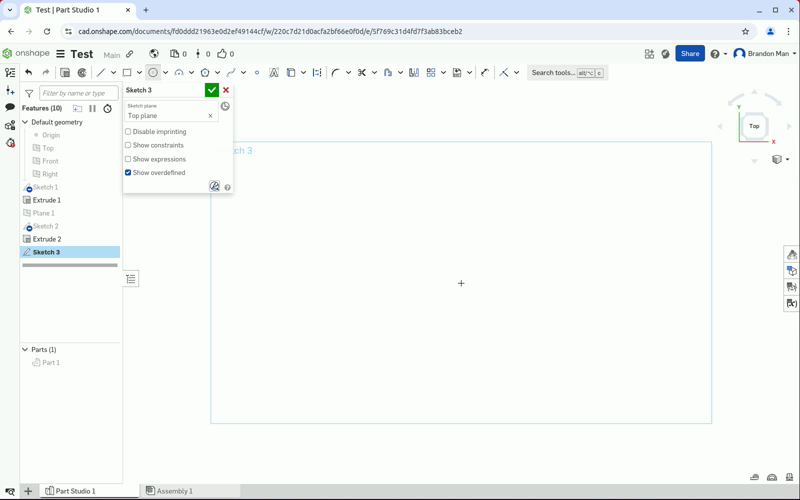
click(461, 282)
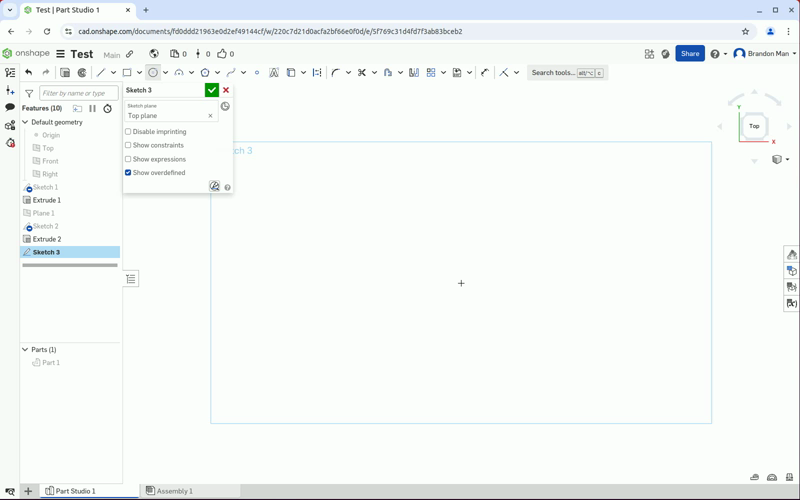
key_up(shift)
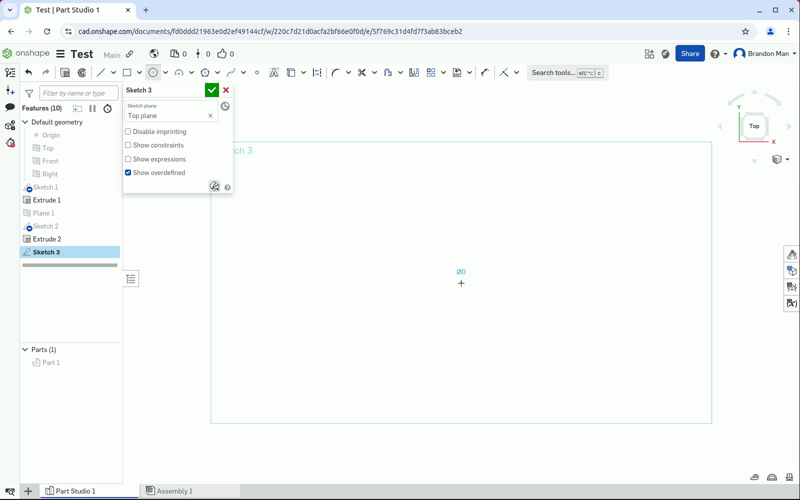
mouse_move(466, 282)
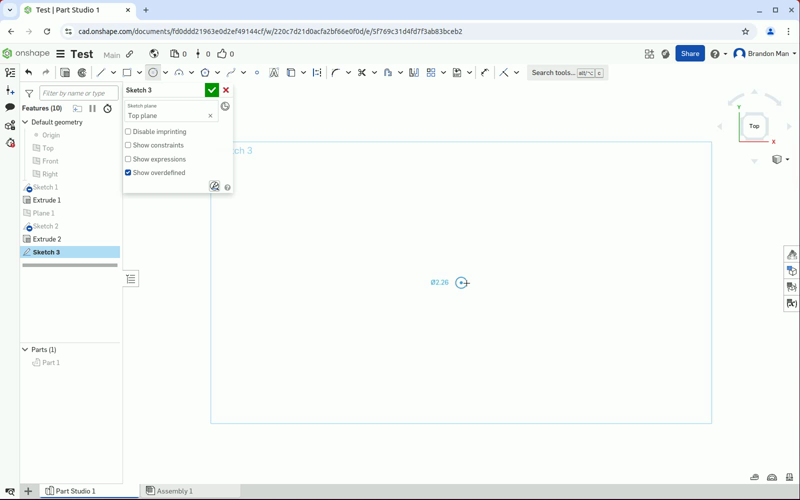
click(466, 282)
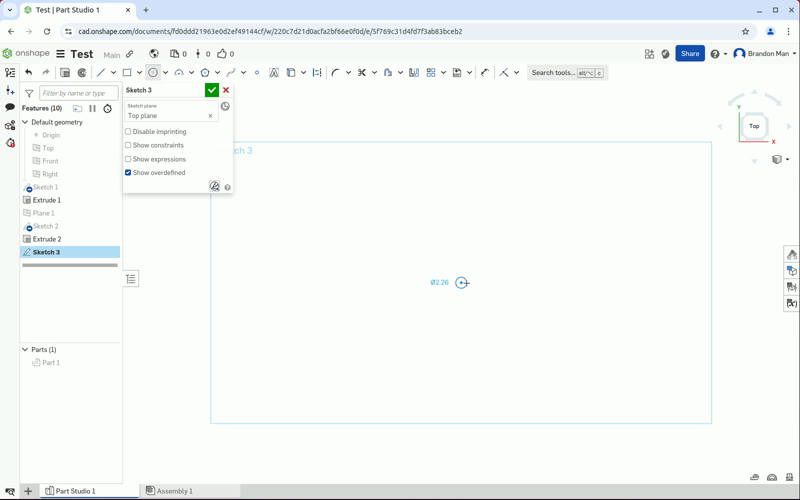
key(esc)
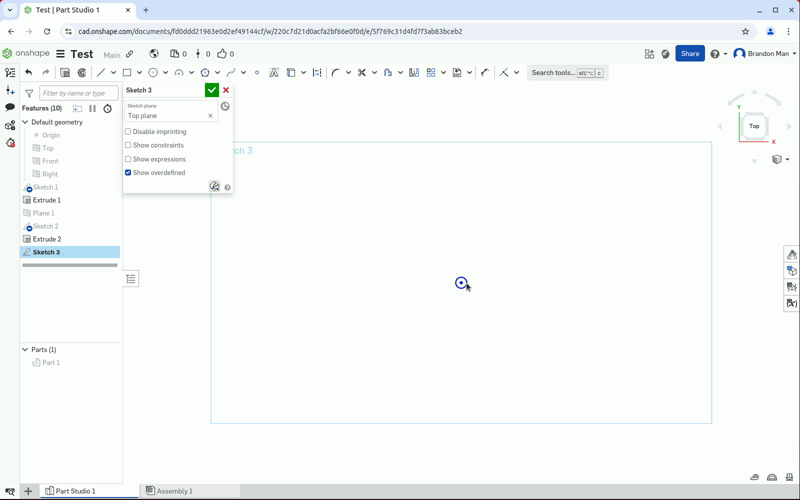
mouse_move(460, 283)
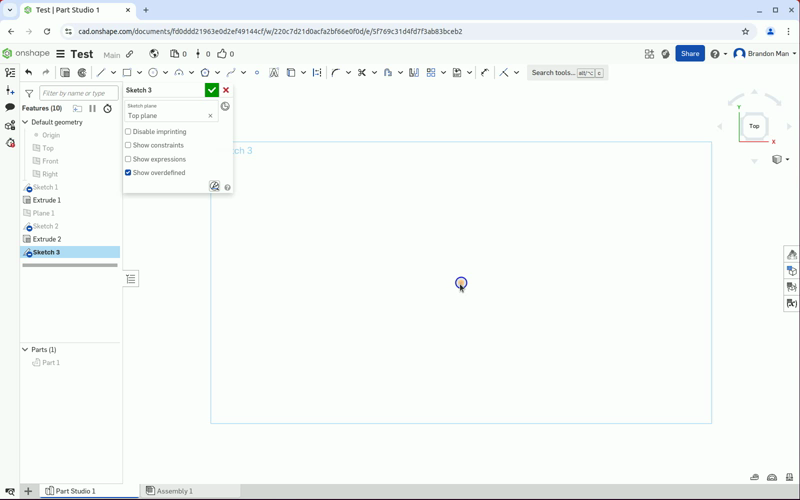
scroll(6)
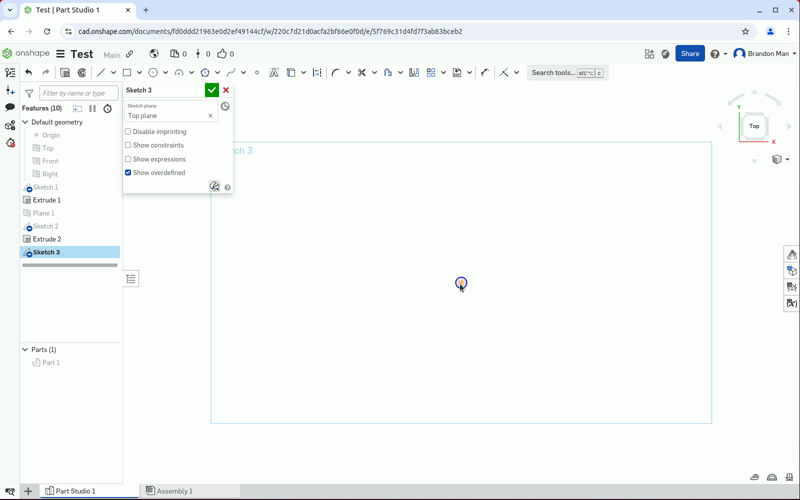
scroll(6)
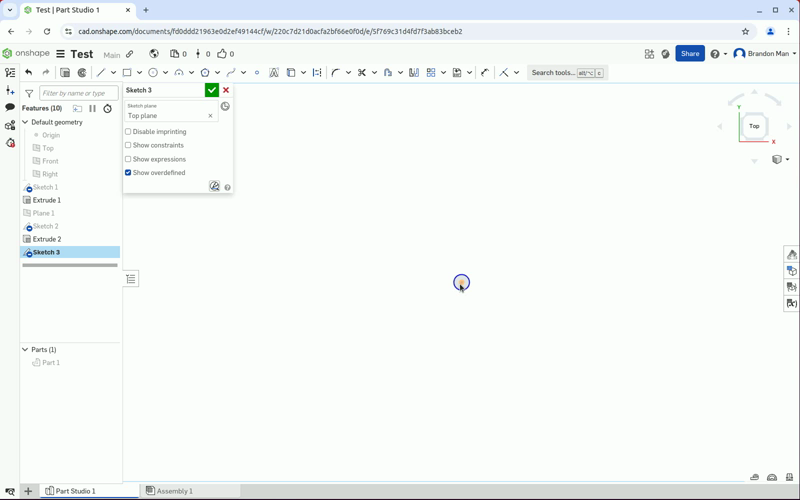
scroll(6)
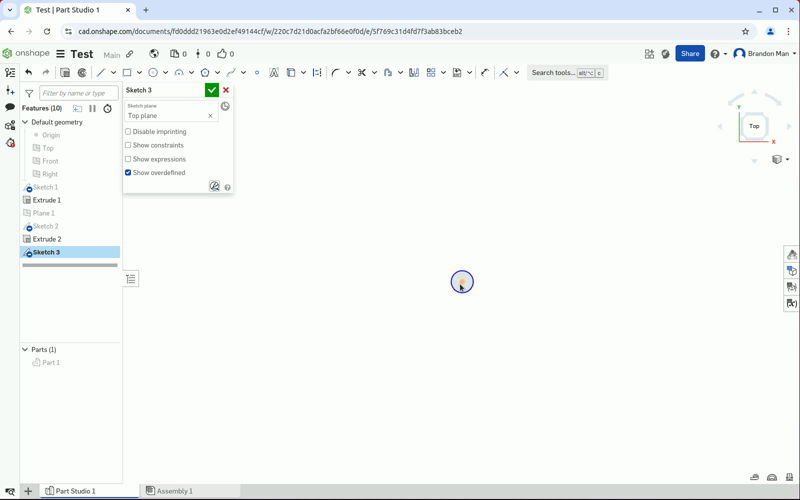
scroll(6)
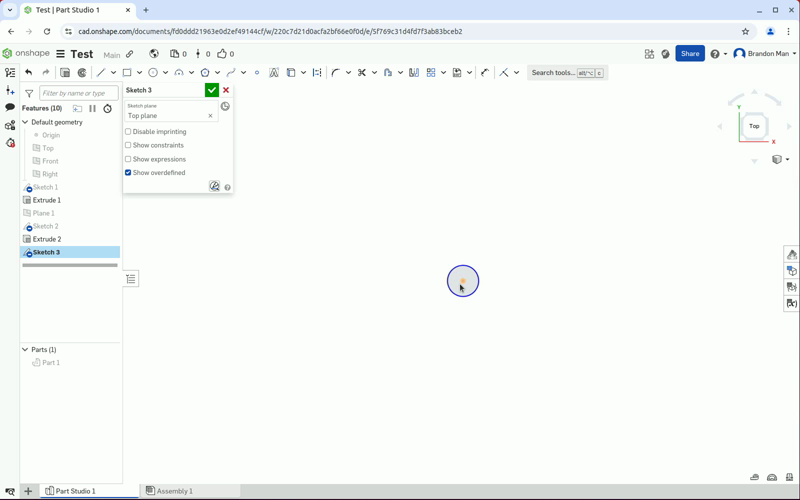
scroll(6)
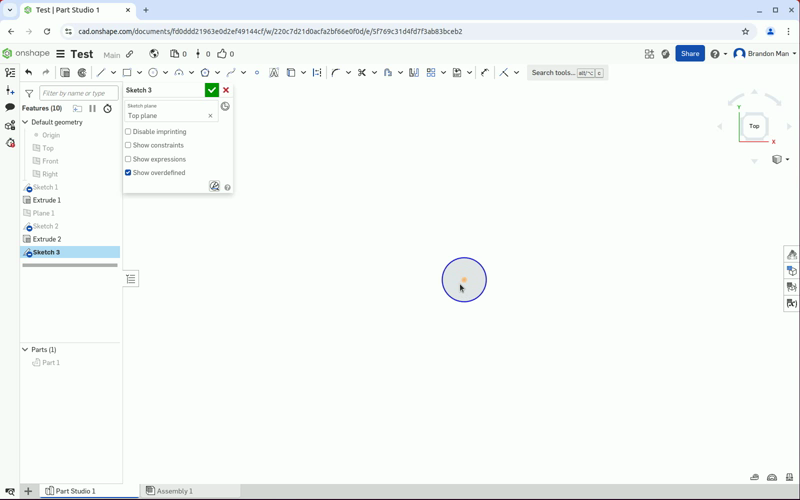
scroll(6)
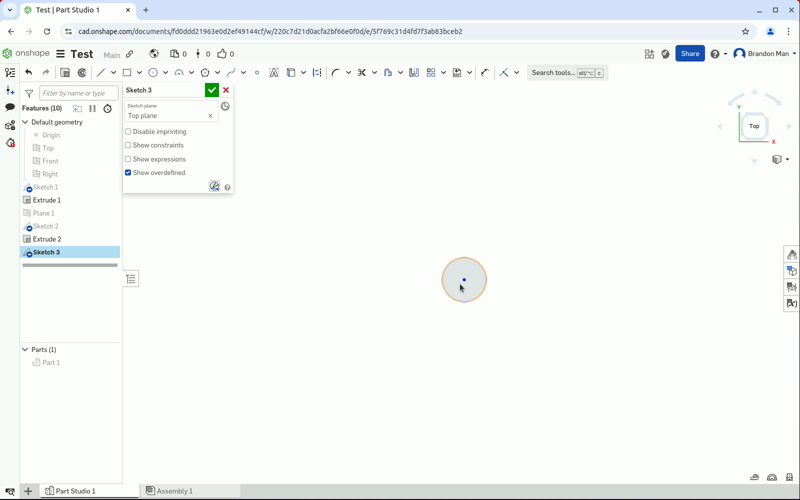
scroll(6)
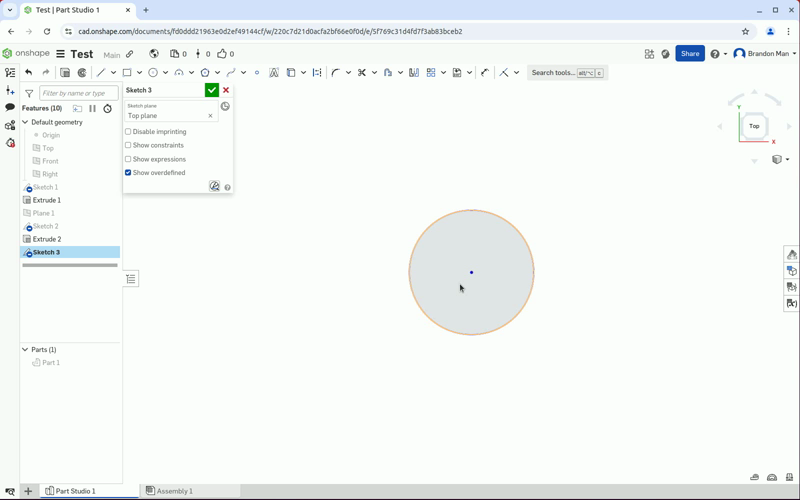
click(460, 283)
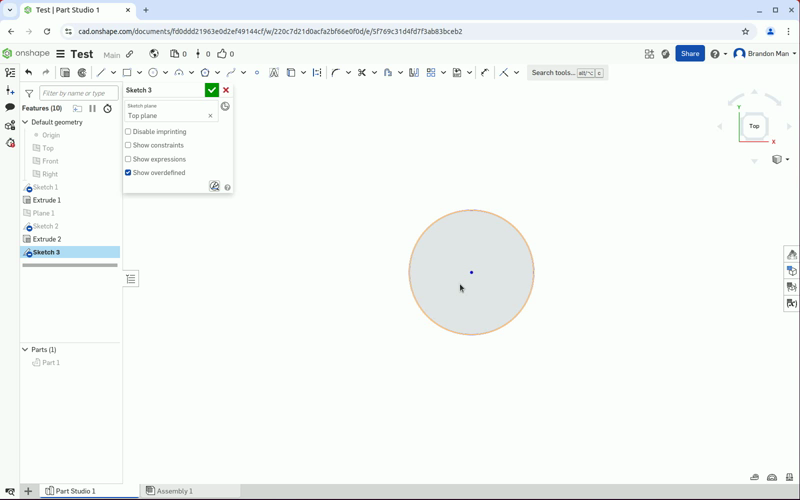
scroll(-6)
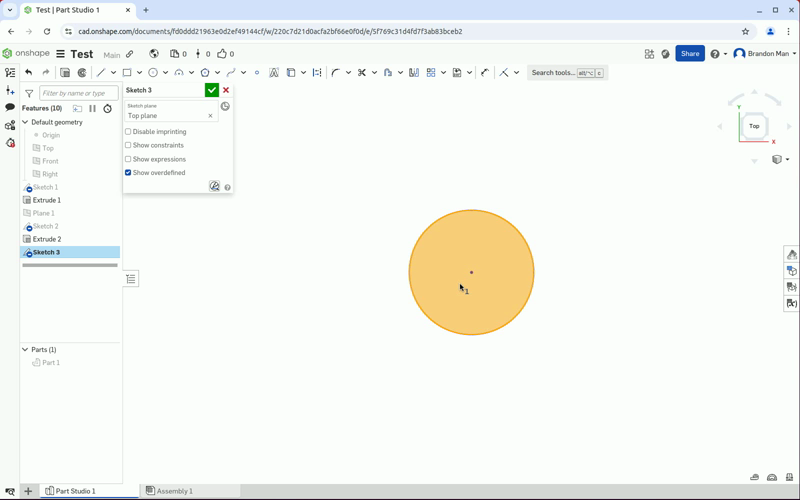
scroll(-6)
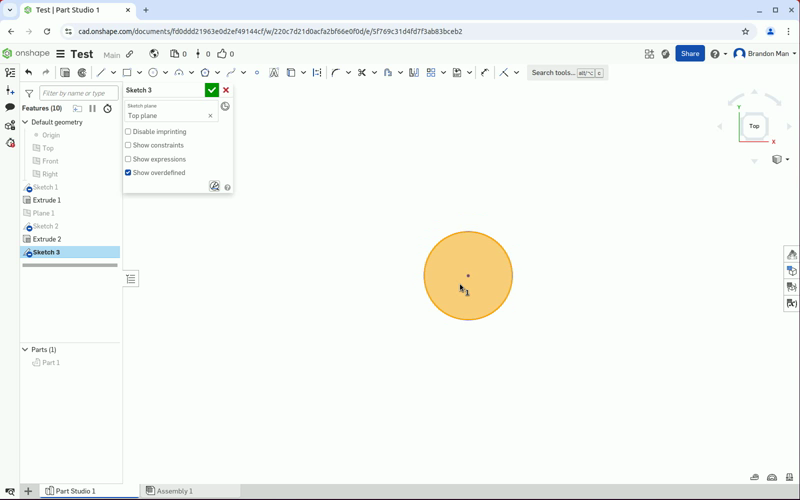
scroll(-6)
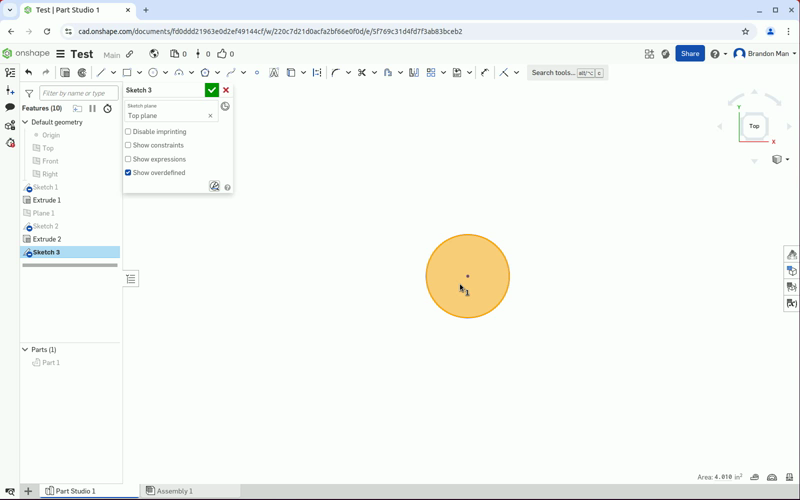
scroll(-6)
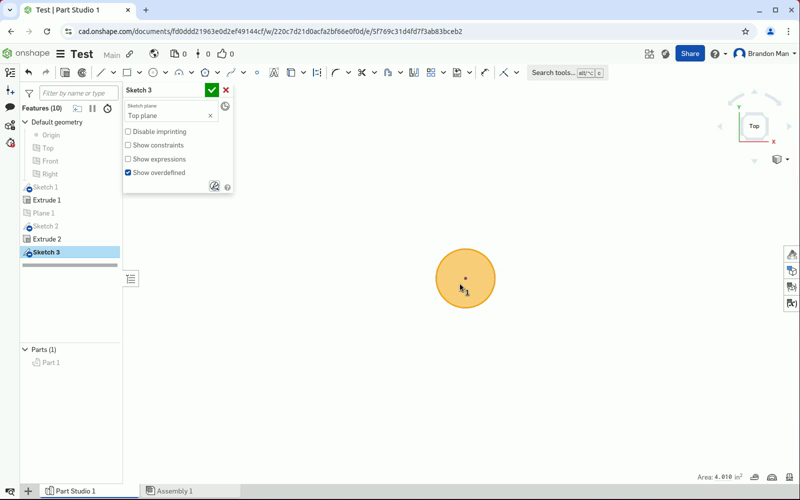
scroll(-6)
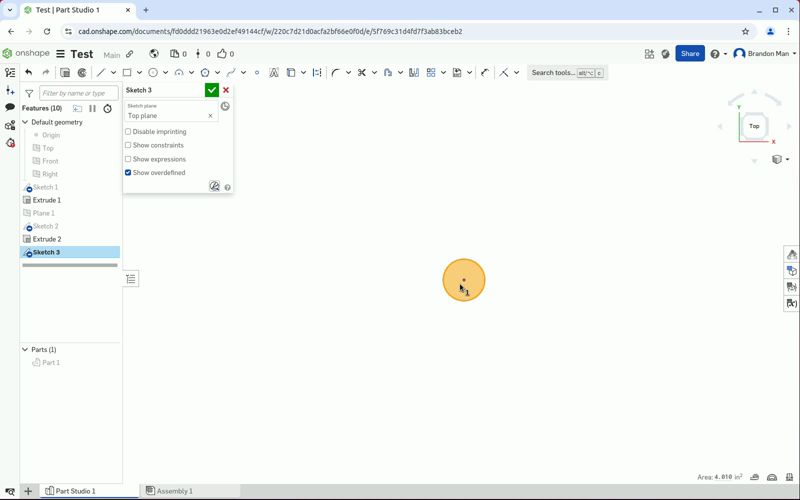
scroll(-6)
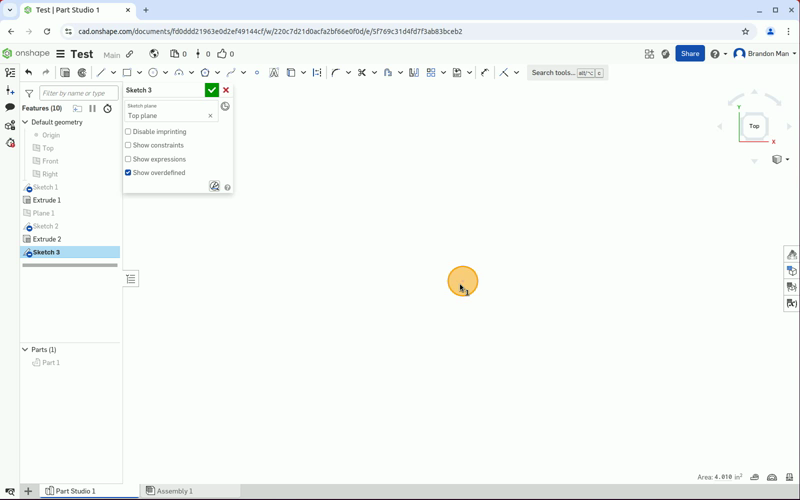
scroll(-6)
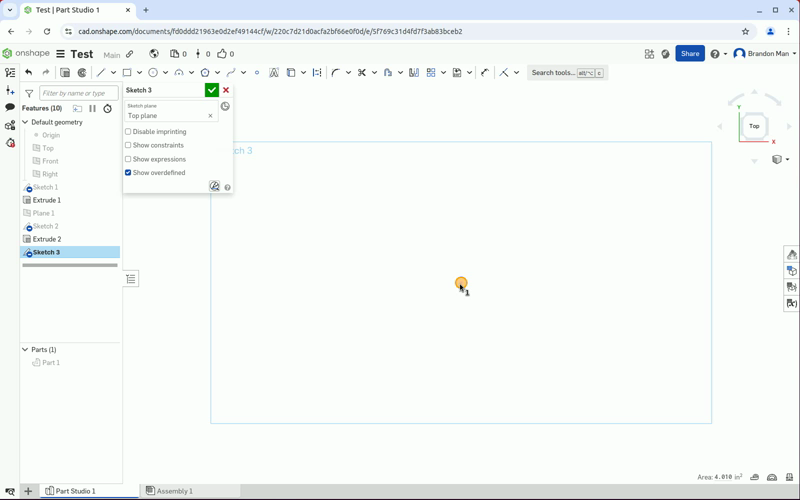
mouse_move(73, 352)
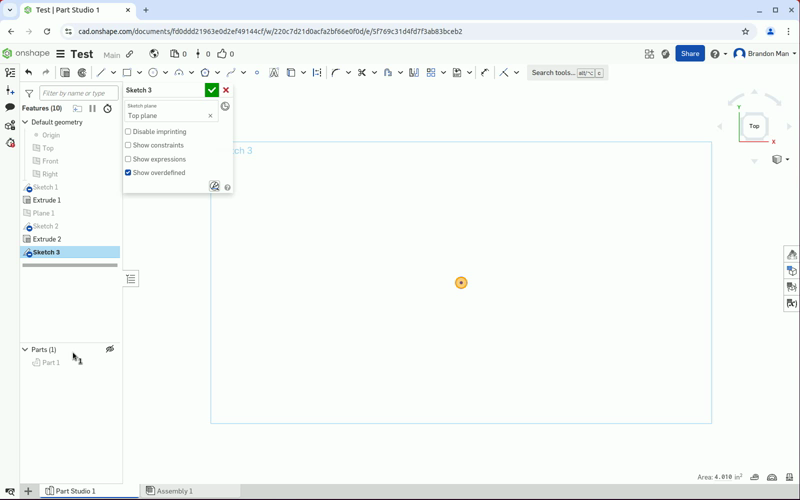
key(shift+y)
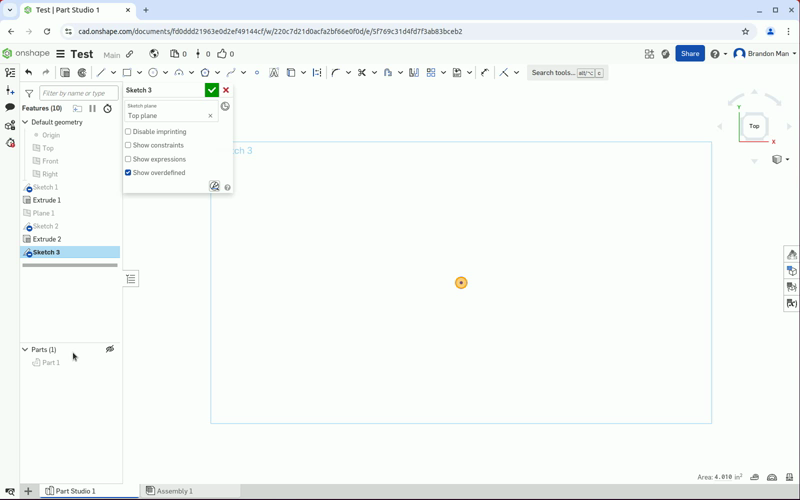
key(shift+e)
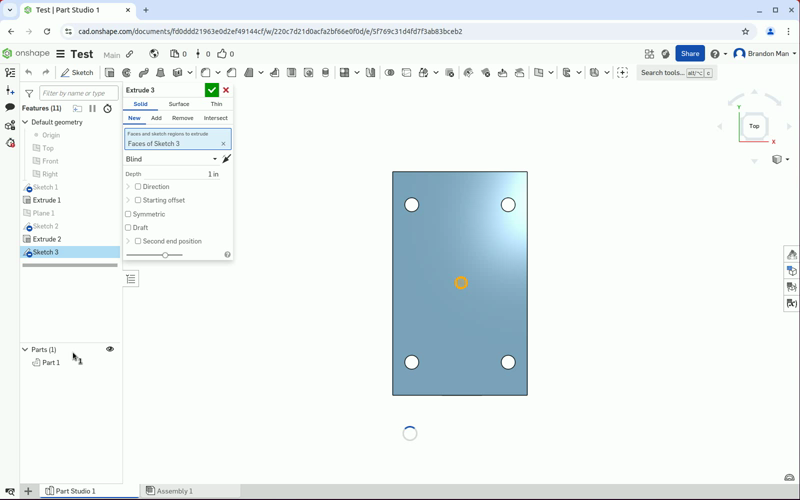
mouse_move(143, 106)
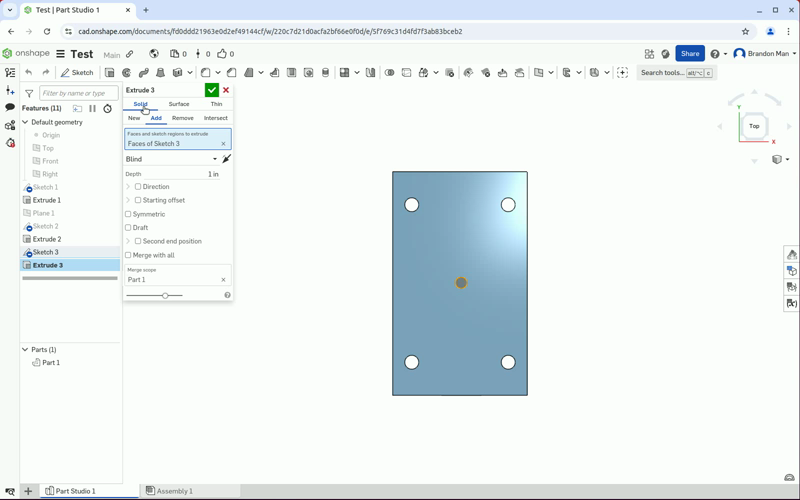
click(143, 106)
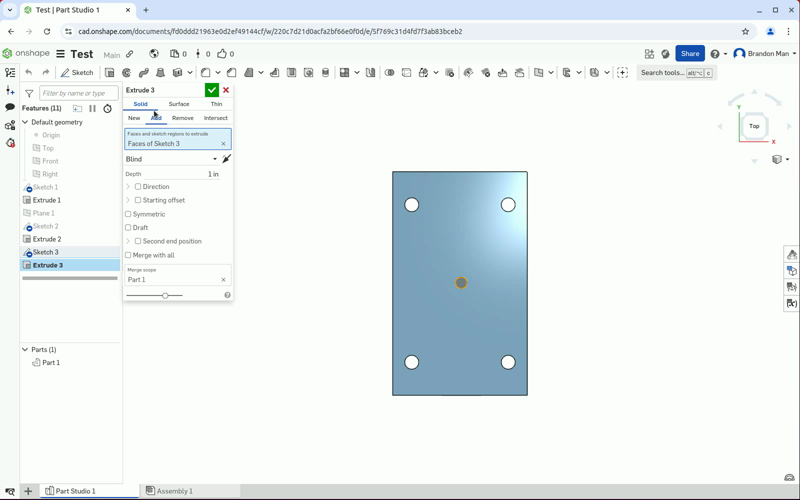
mouse_move(186, 120)
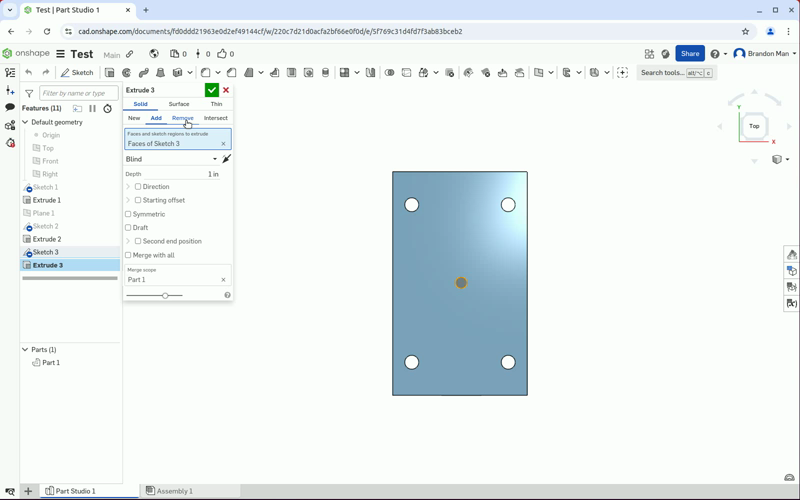
click(186, 120)
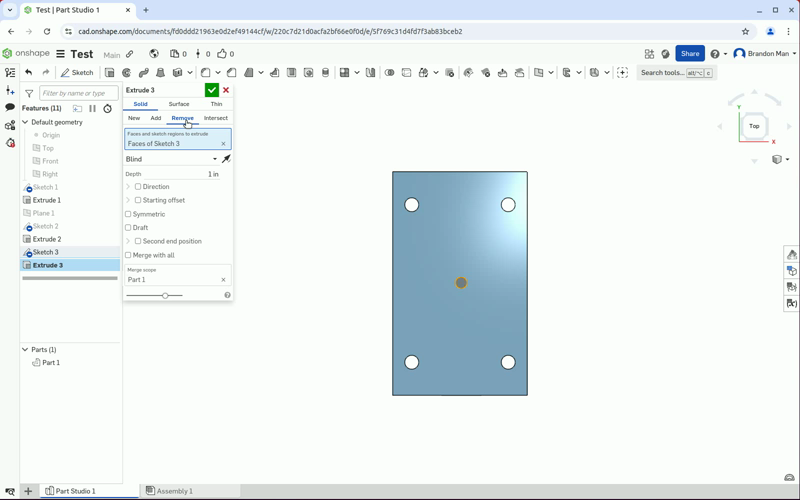
key(tab, 4)
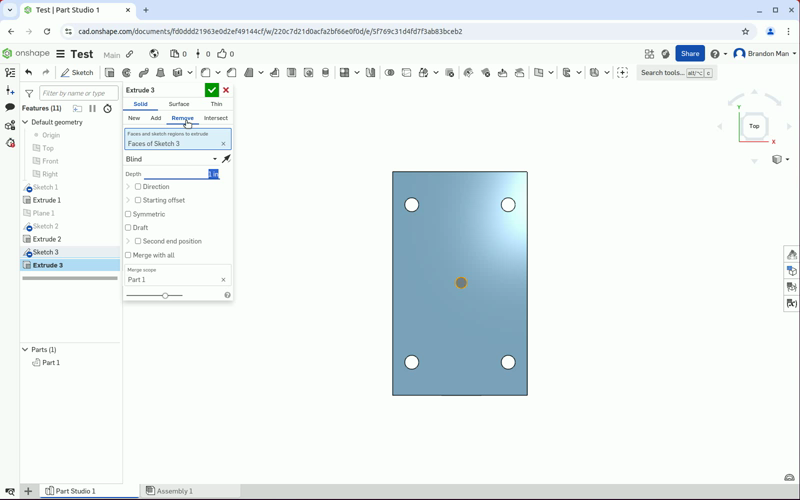
text(3.37)
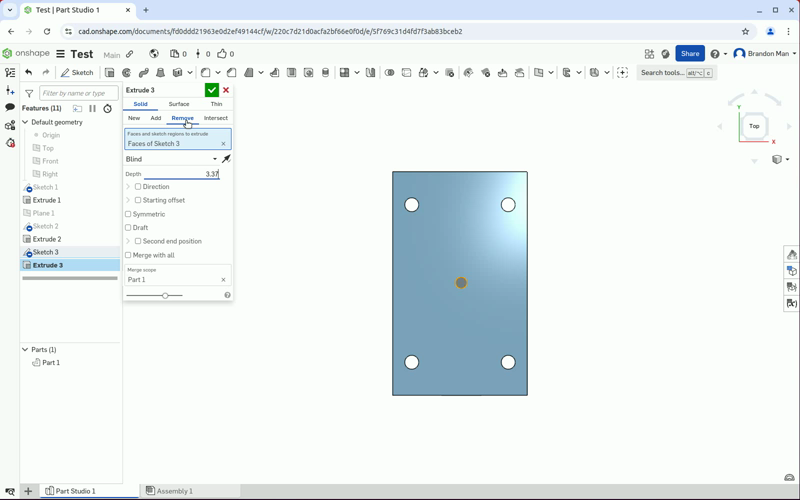
key(tab, 6)
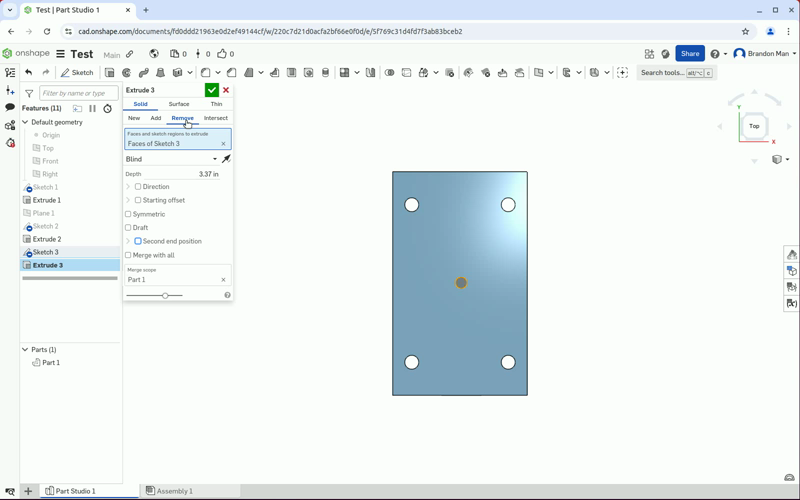
key(space)
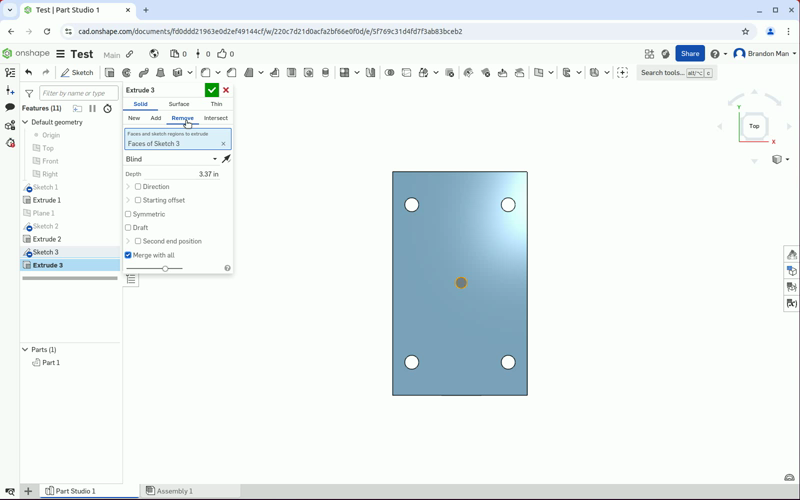
key(enter)
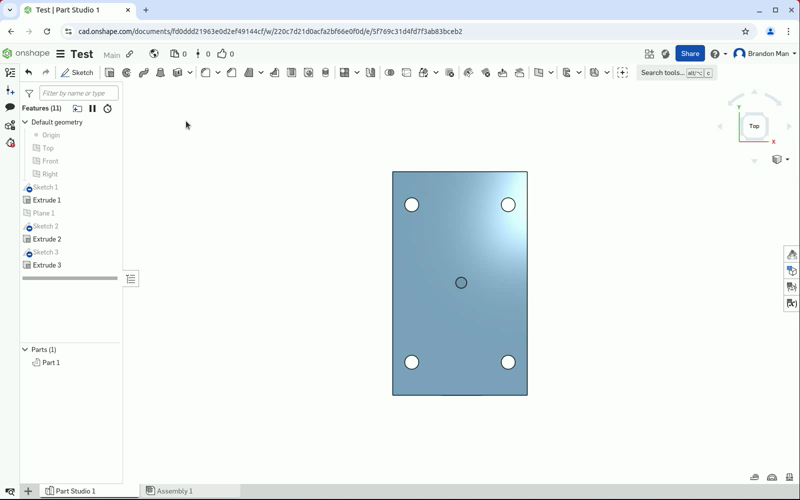
key(shift+h)
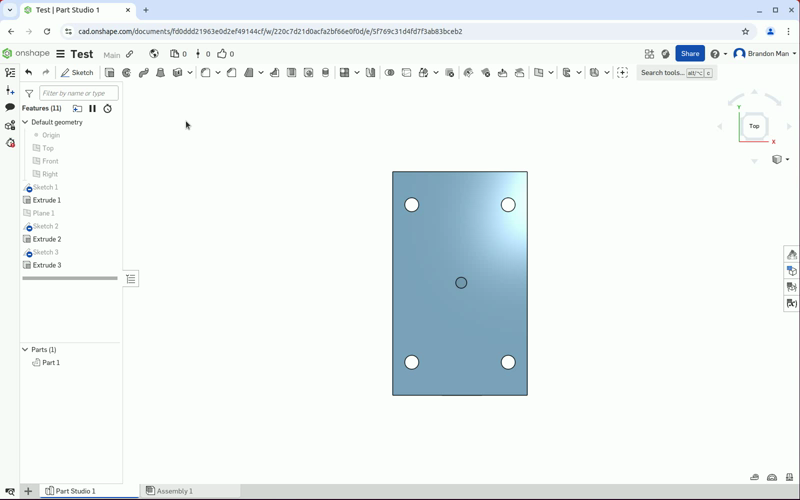
key(shift+h)
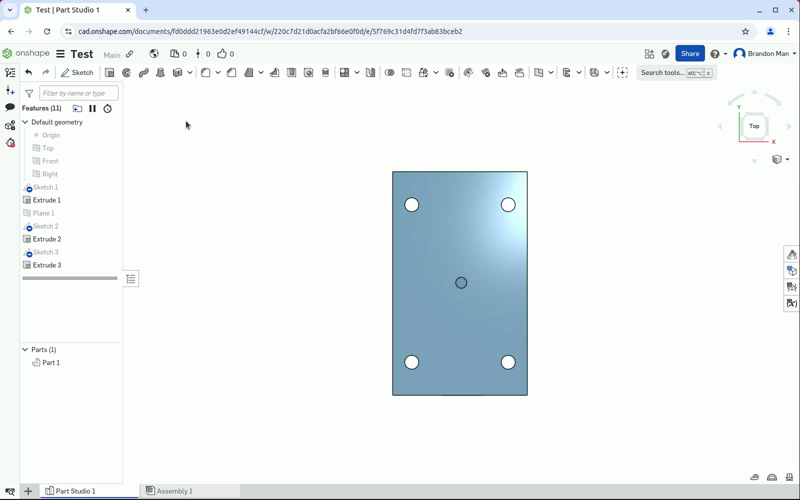
key(shift+7)
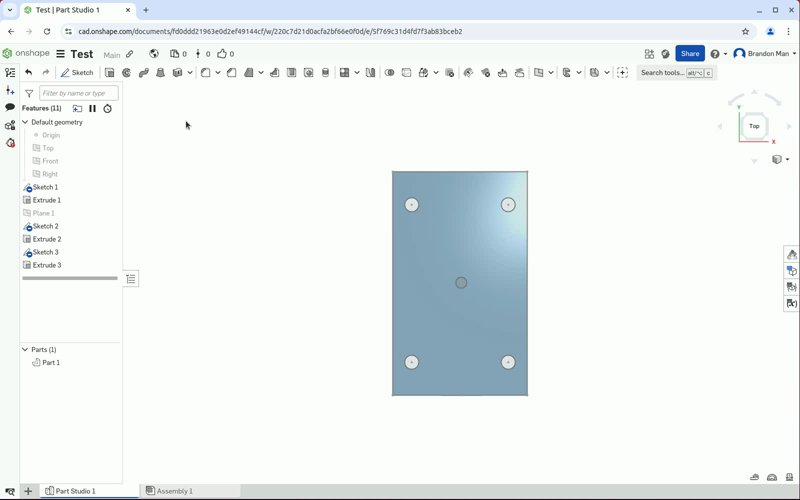
key(up, 3)
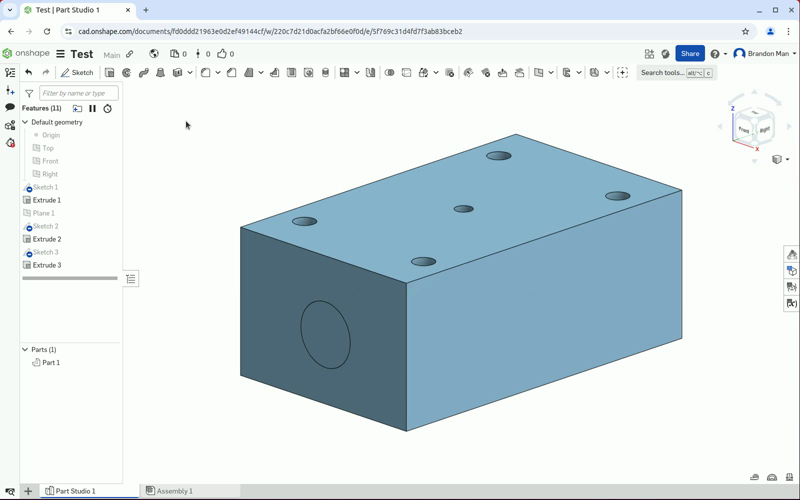
key(left, 3)
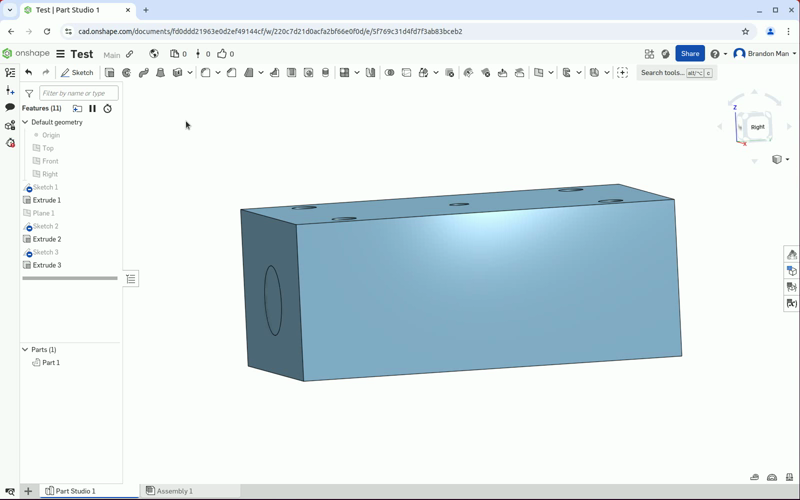
key(right, 3)
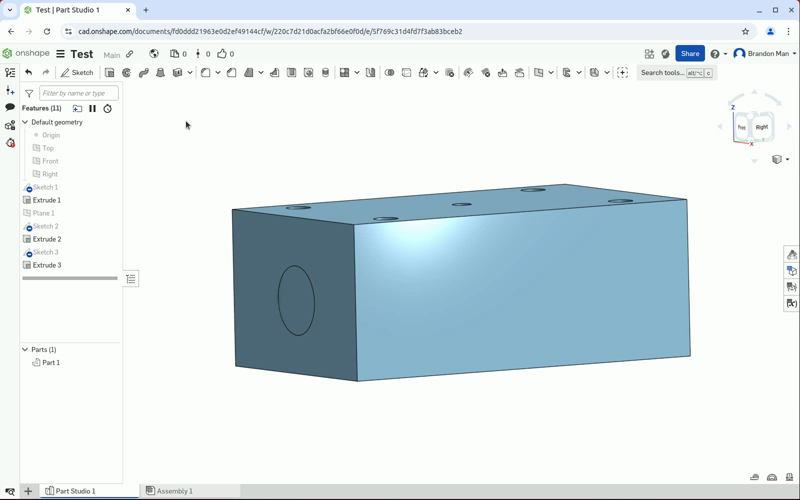
key(down, 3)
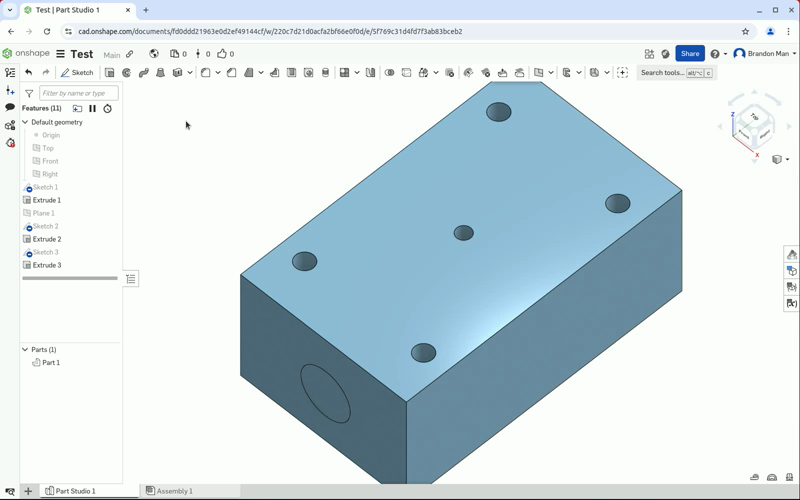
mouse_move(73, 189)
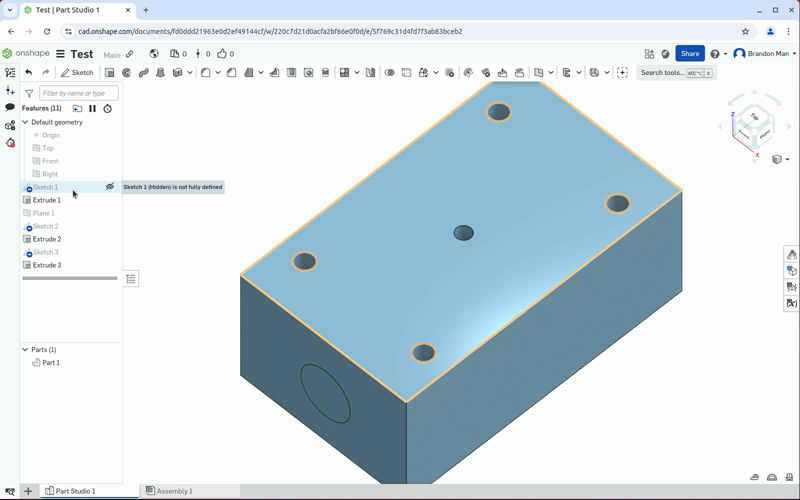
click(73, 189)